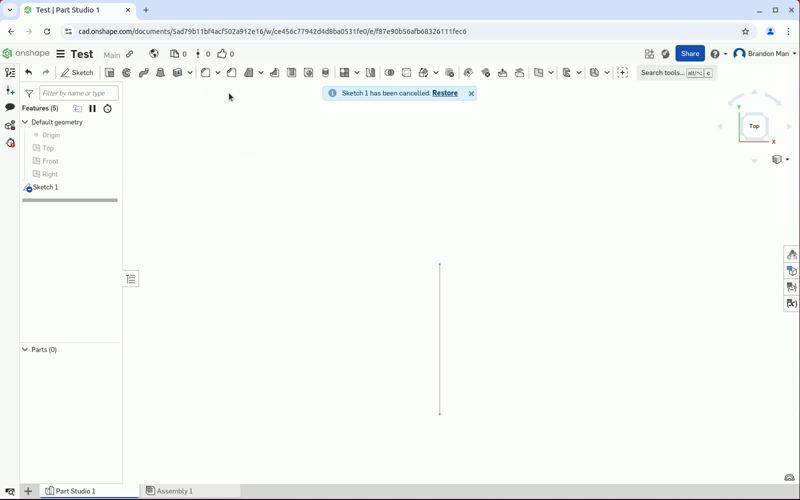
key(shift+h)
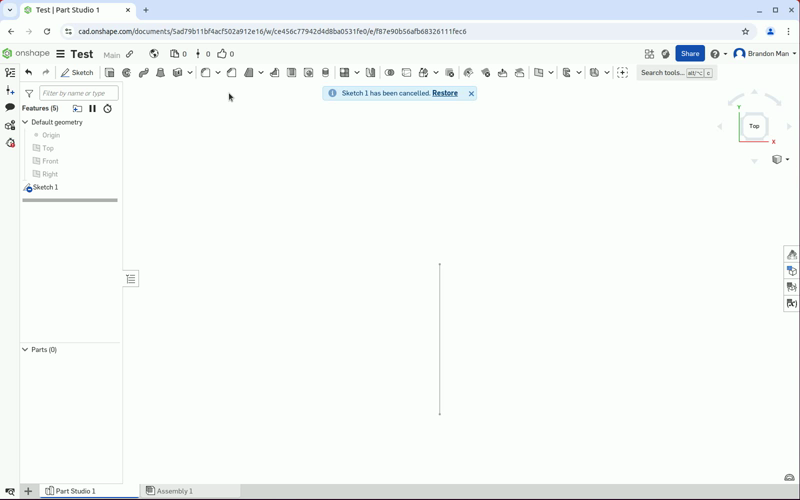
key(shift+s)
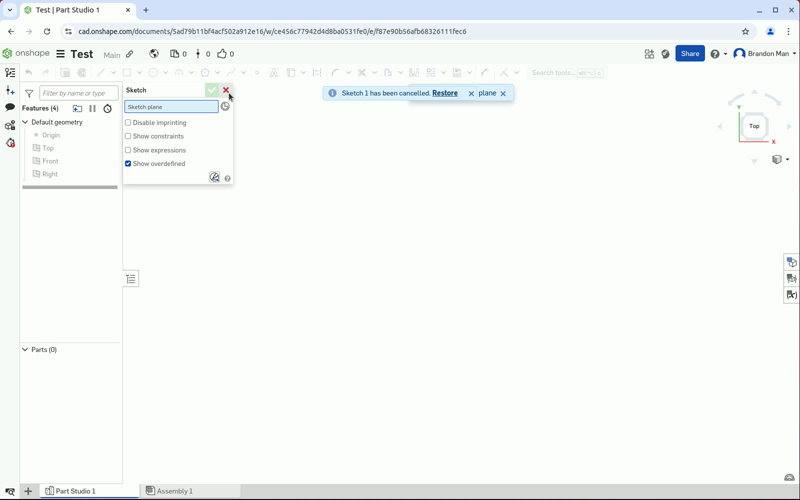
mouse_move(73, 150)
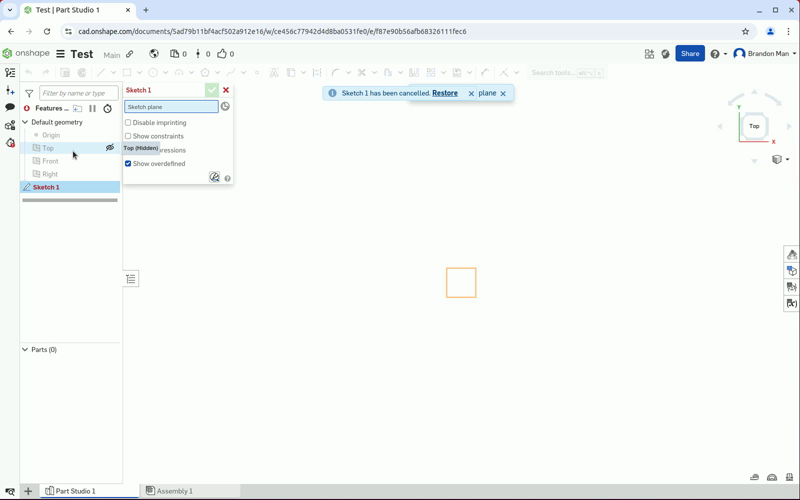
click(73, 150)
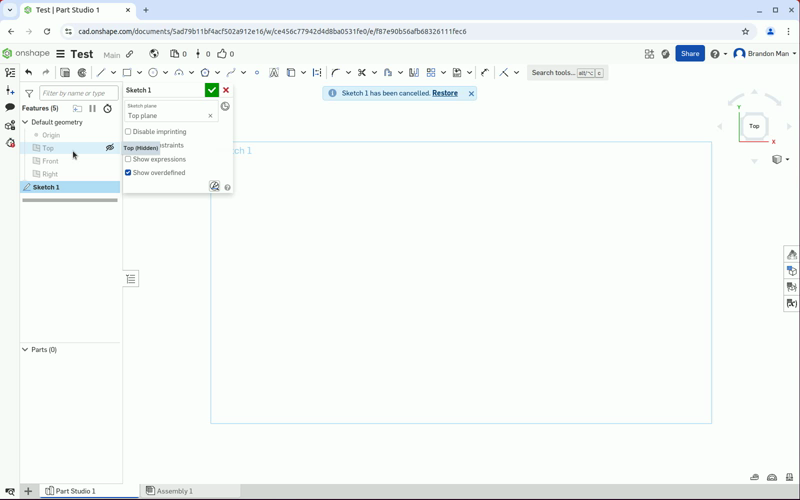
mouse_move(73, 352)
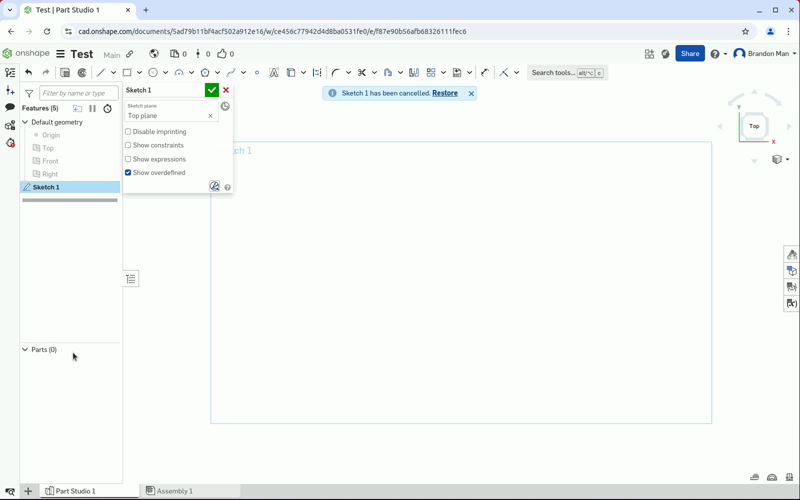
key(y)
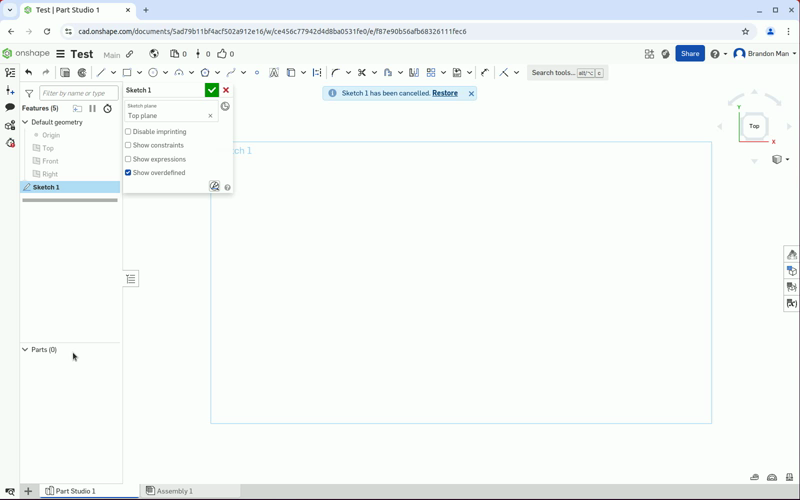
key(l)
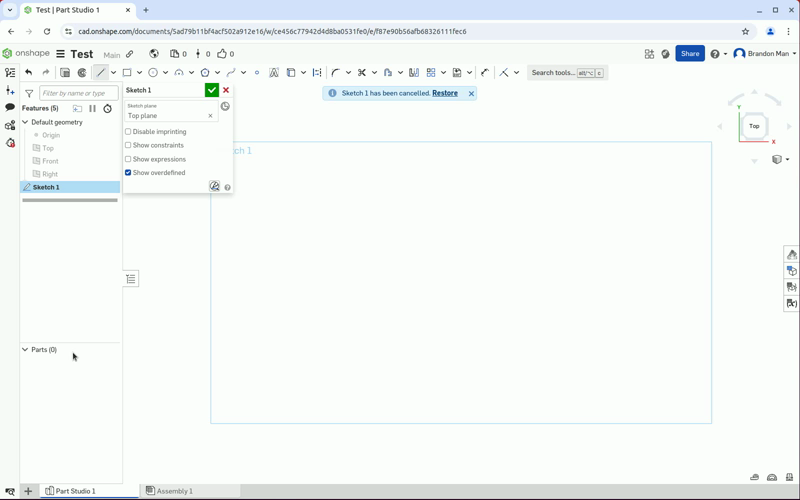
key_down(shift)
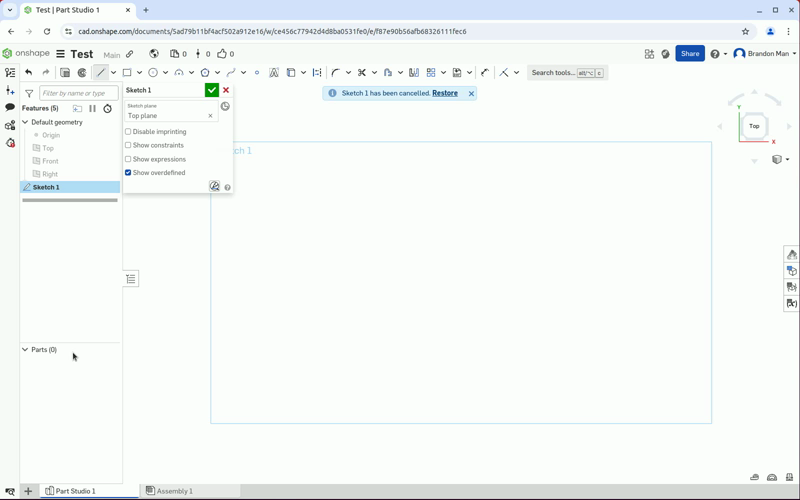
mouse_move(348, 357)
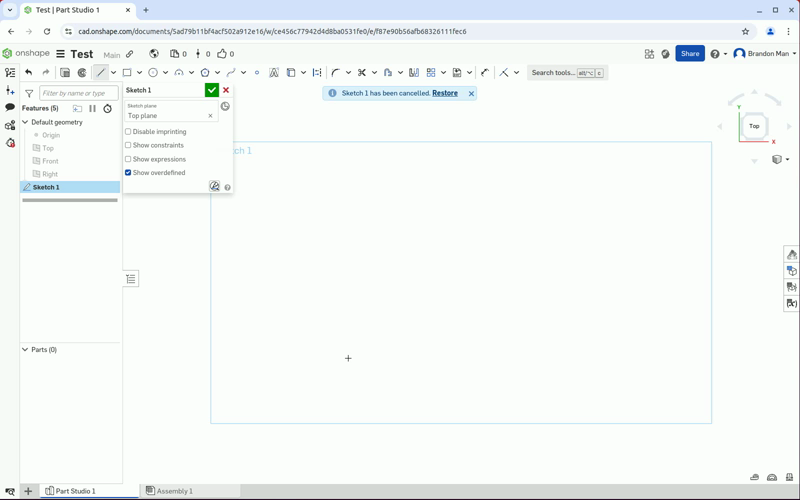
click(348, 357)
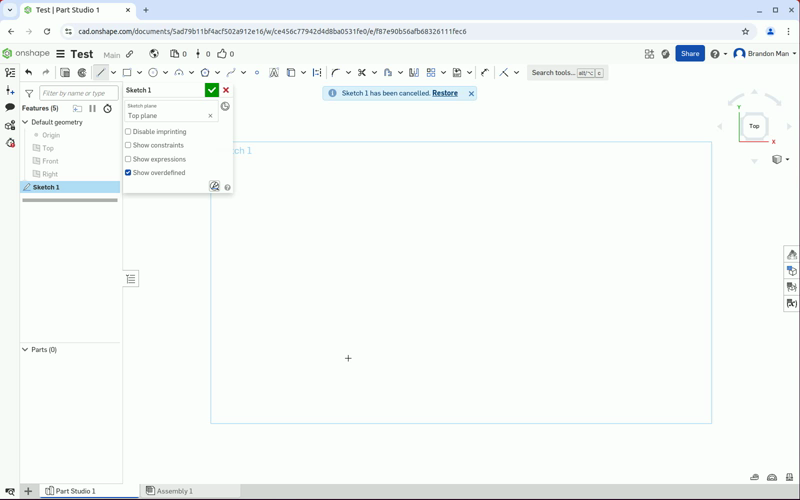
key_up(shift)
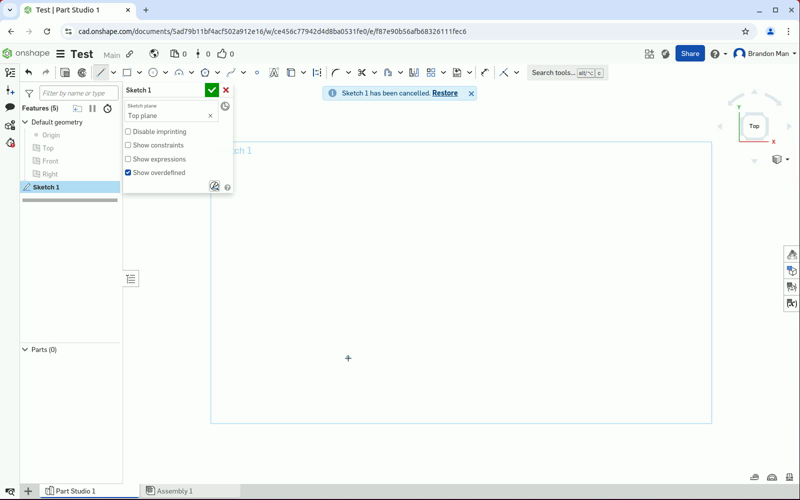
key_down(shift)
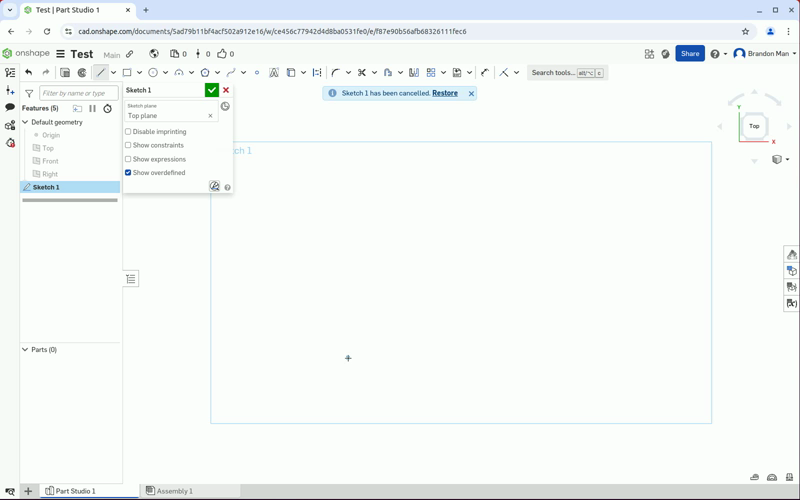
mouse_move(572, 357)
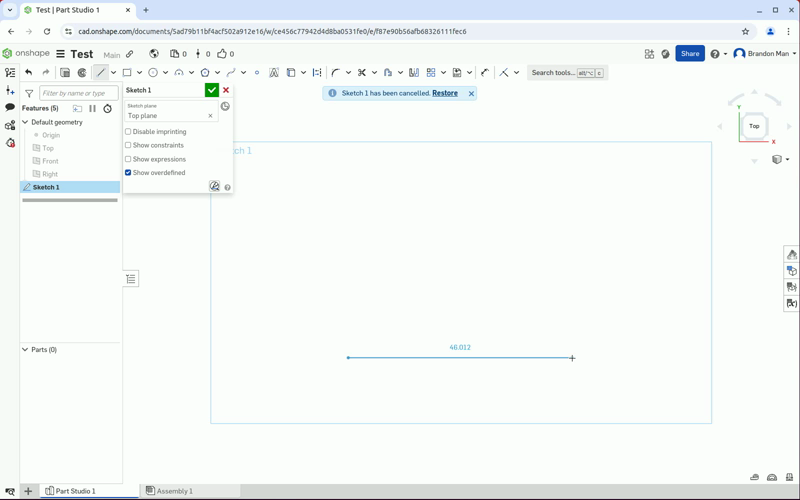
click(572, 357)
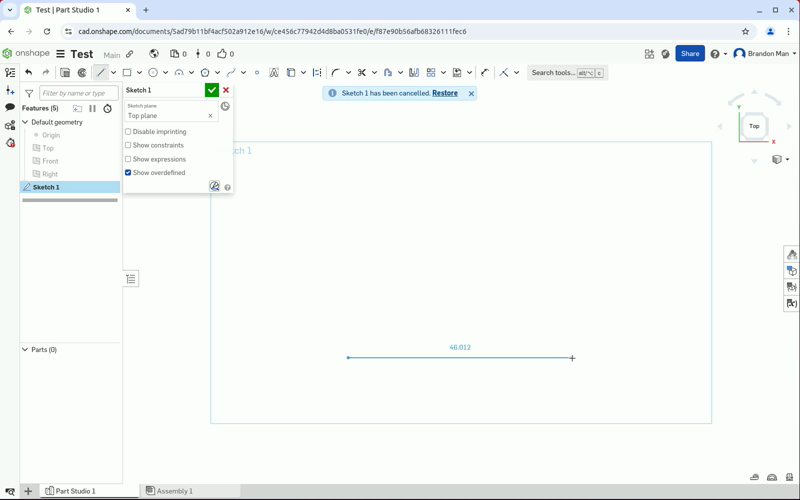
key_up(shift)
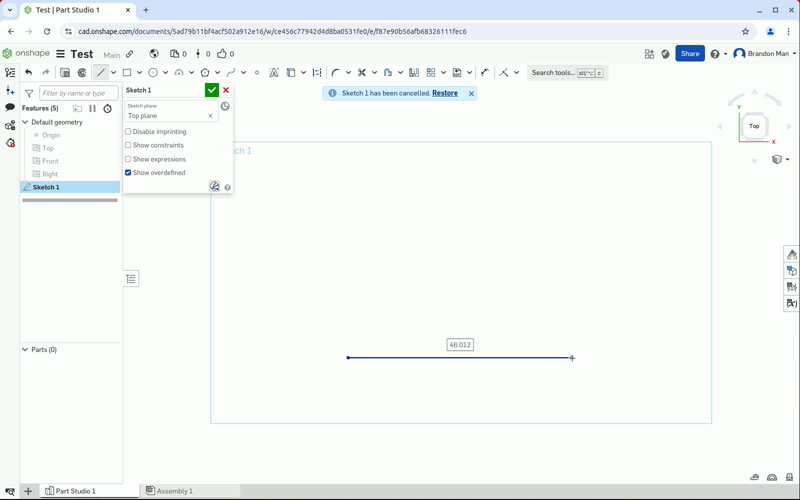
key_down(shift)
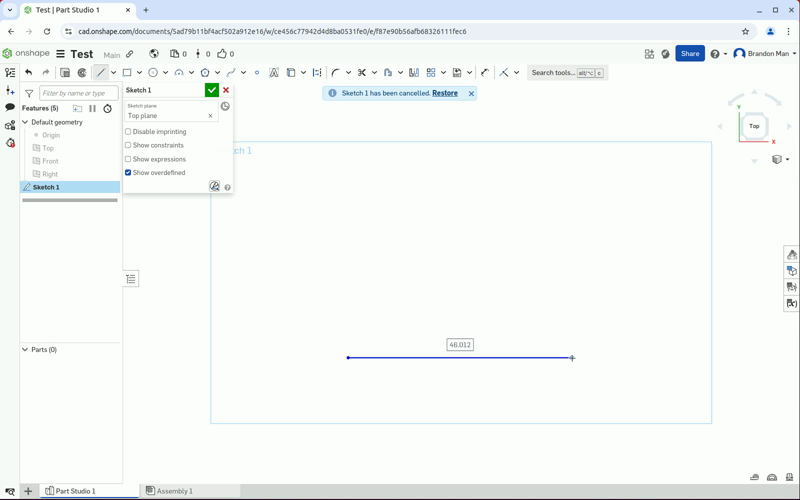
mouse_move(572, 209)
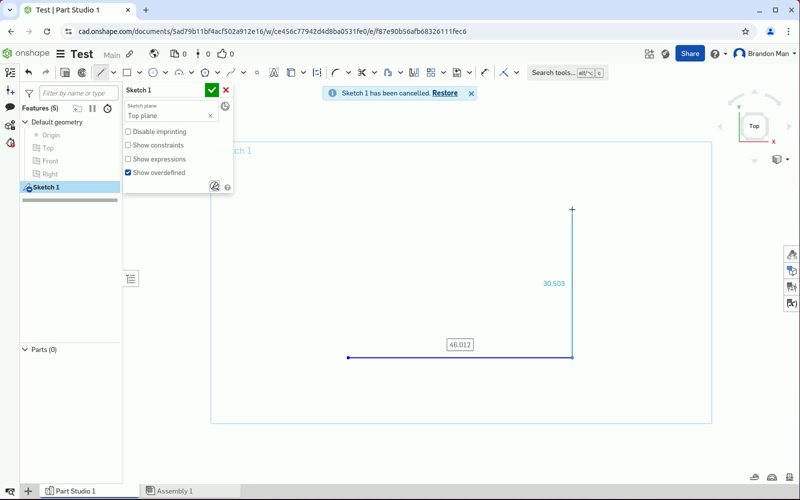
click(572, 209)
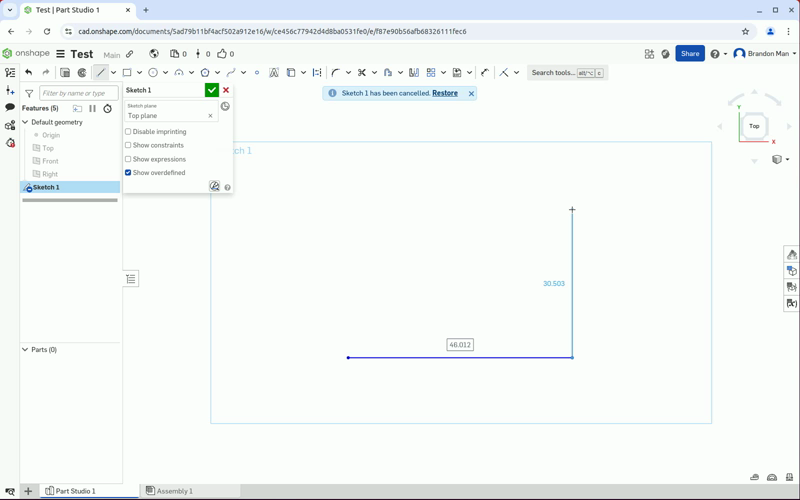
key_up(shift)
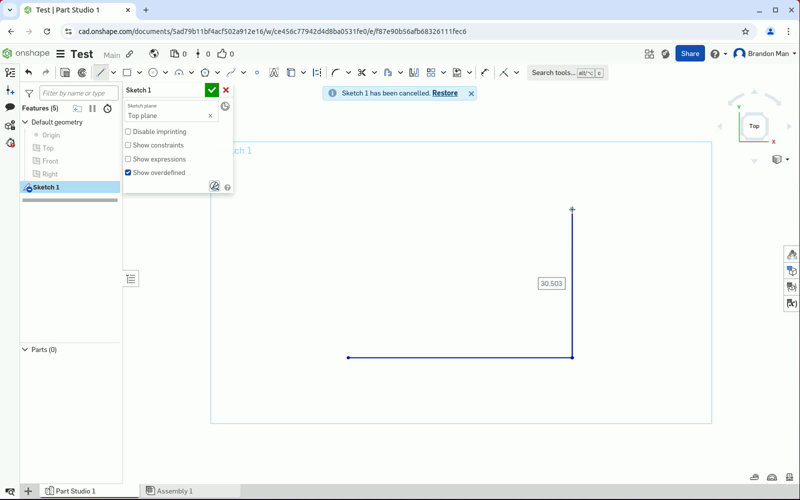
key_down(shift)
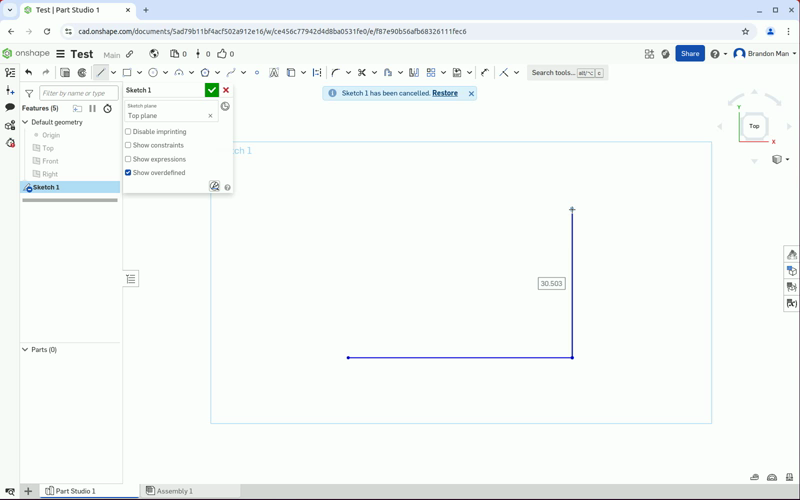
mouse_move(348, 209)
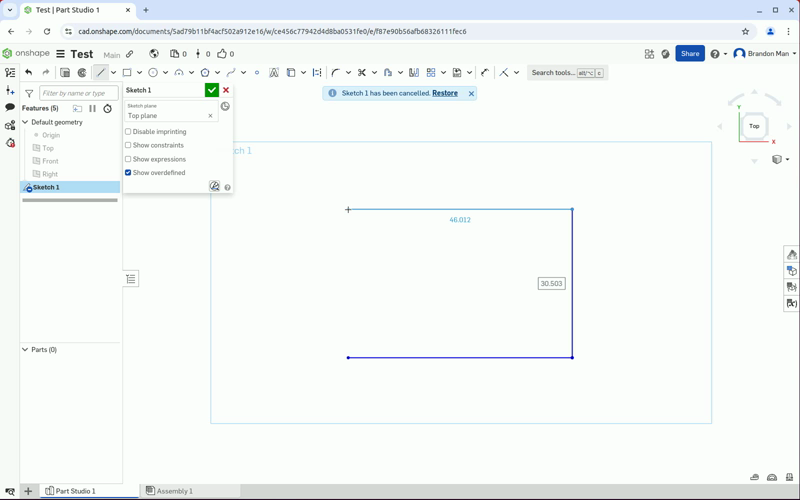
click(348, 209)
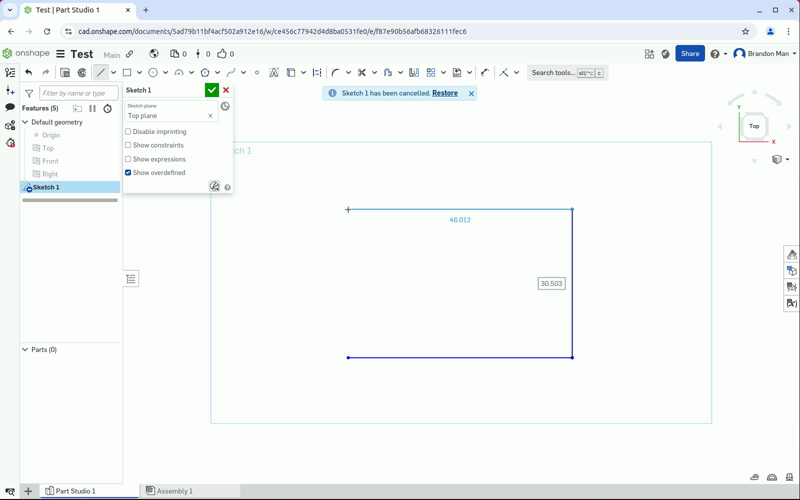
key_up(shift)
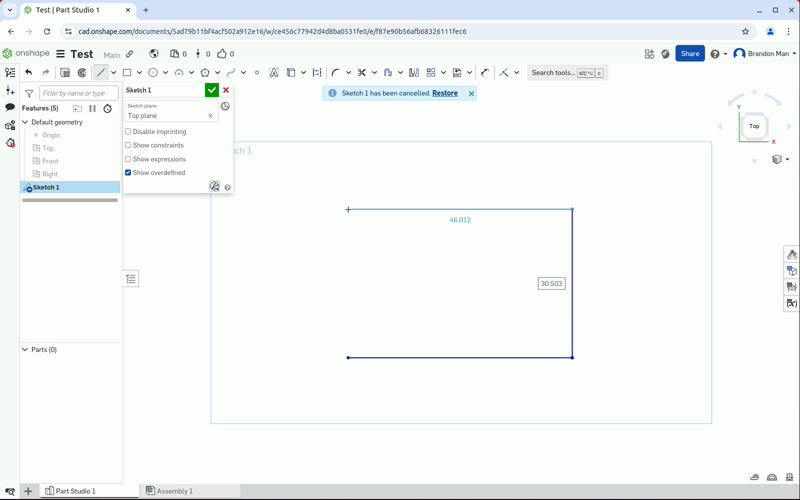
key_down(shift)
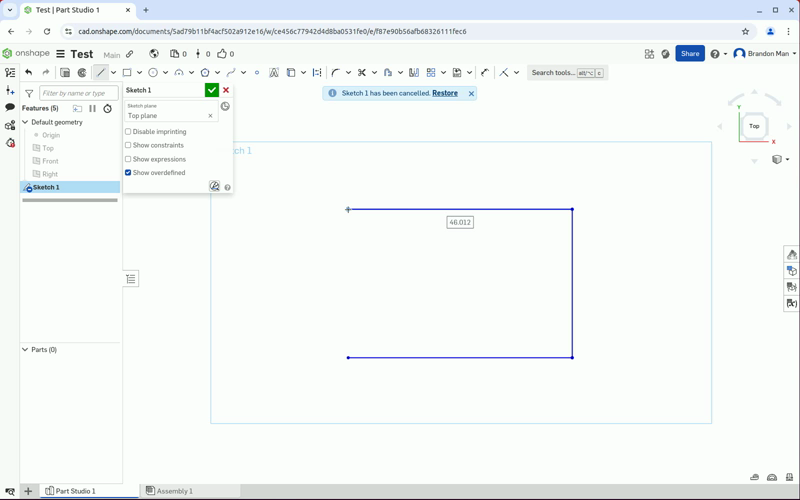
mouse_move(348, 357)
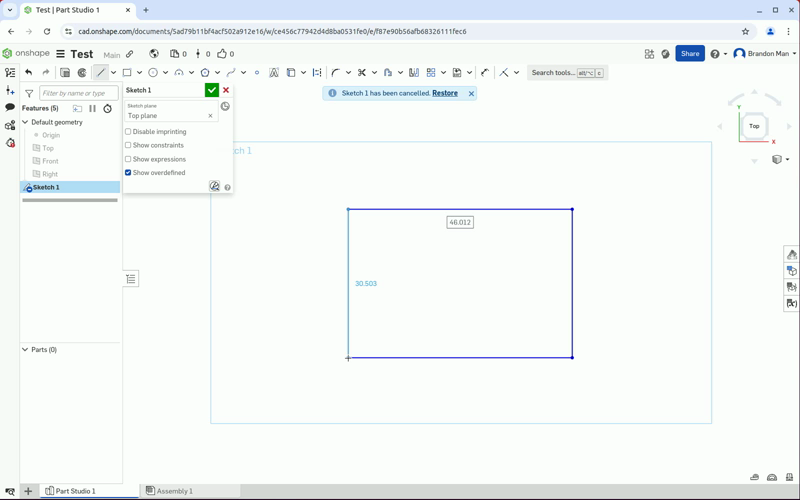
key_up(shift)
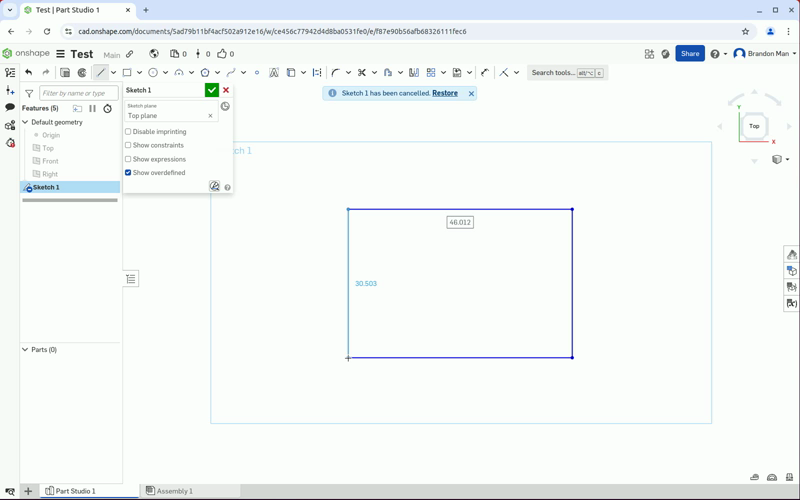
click(348, 357)
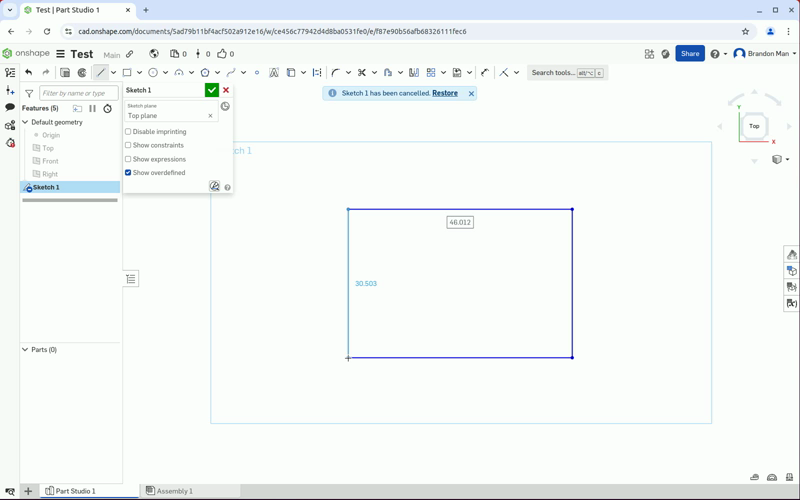
key(esc)
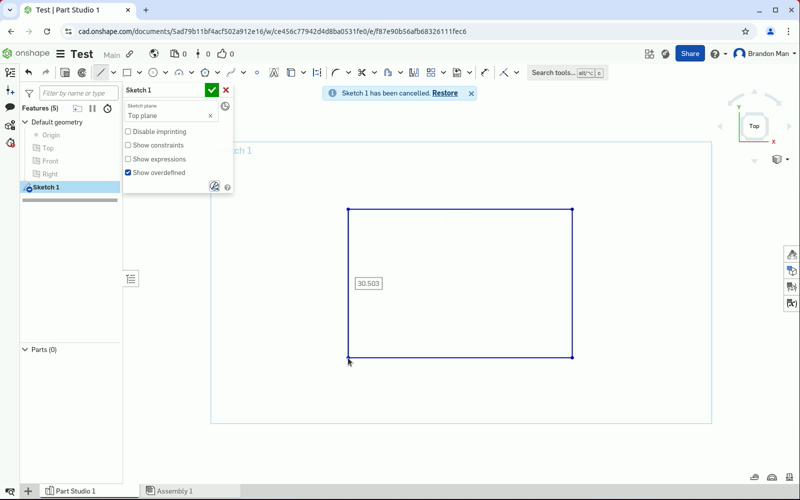
key(c)
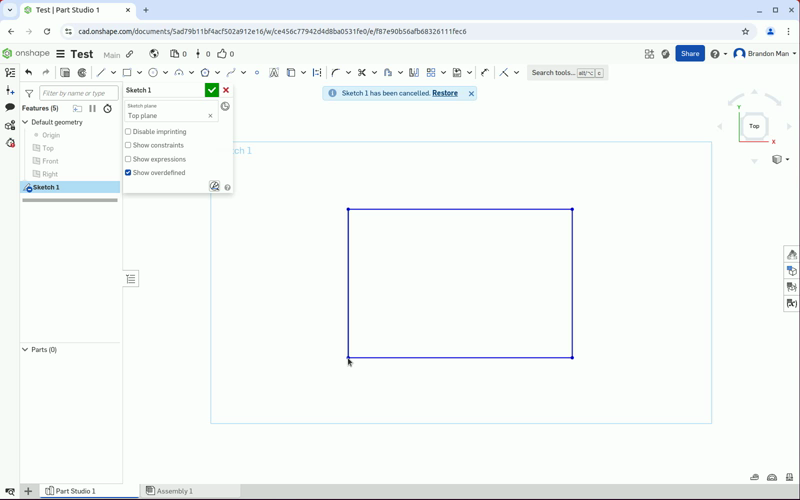
key_down(shift)
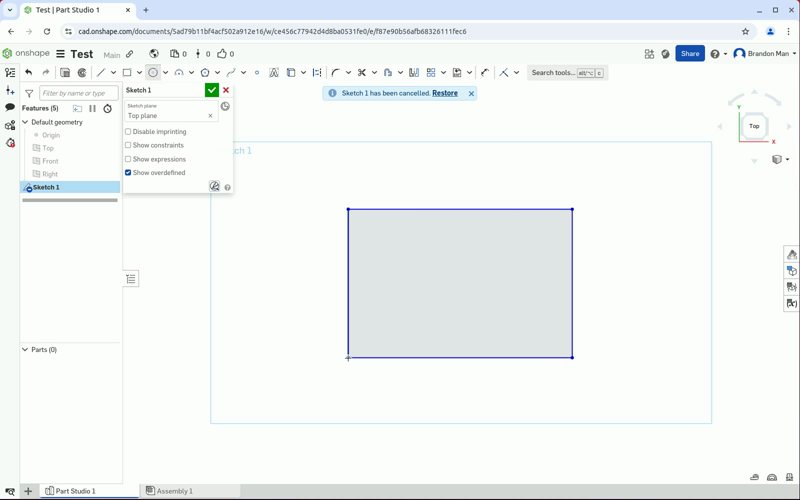
mouse_move(461, 282)
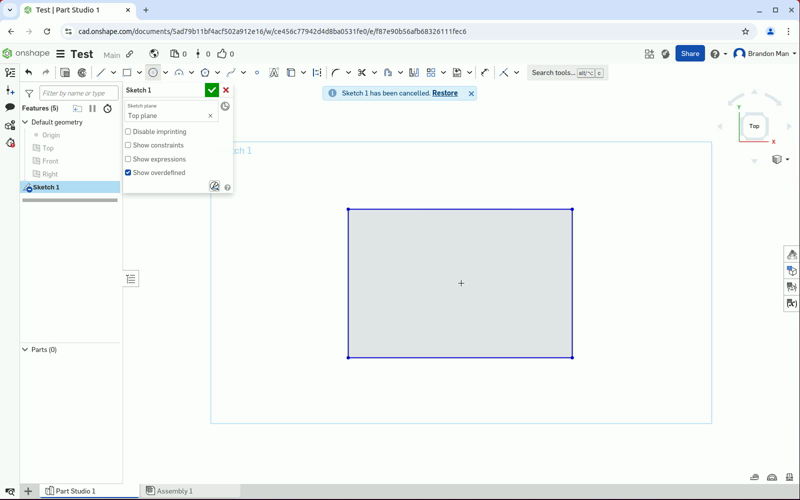
click(461, 282)
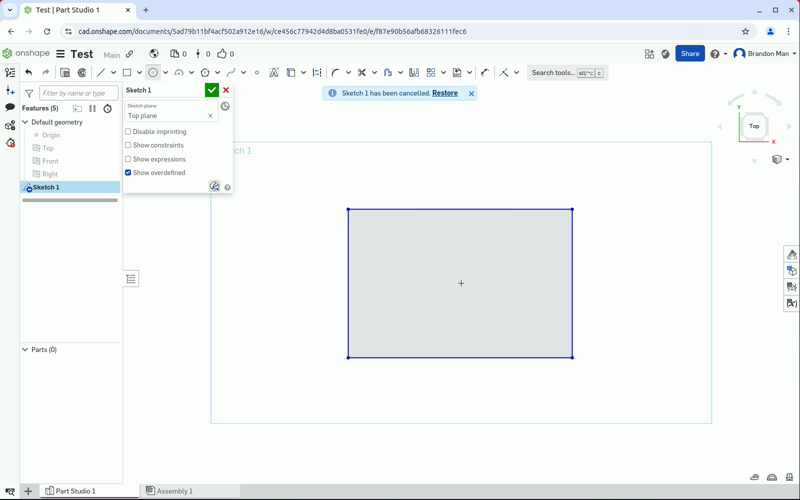
key_up(shift)
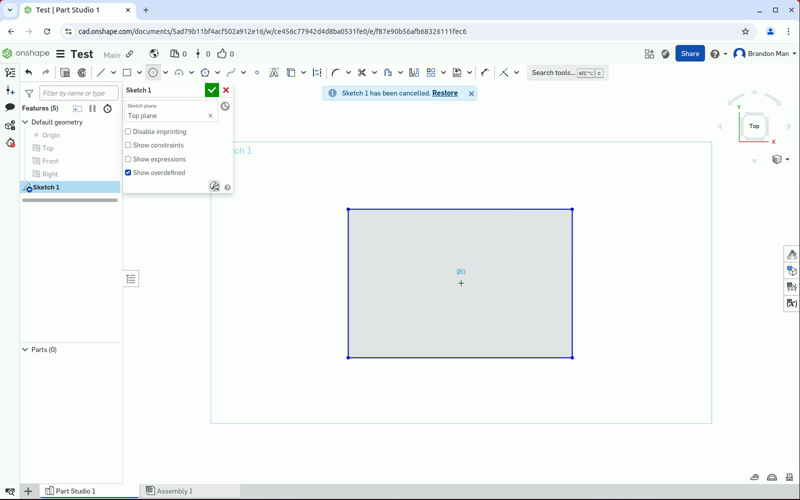
mouse_move(499, 282)
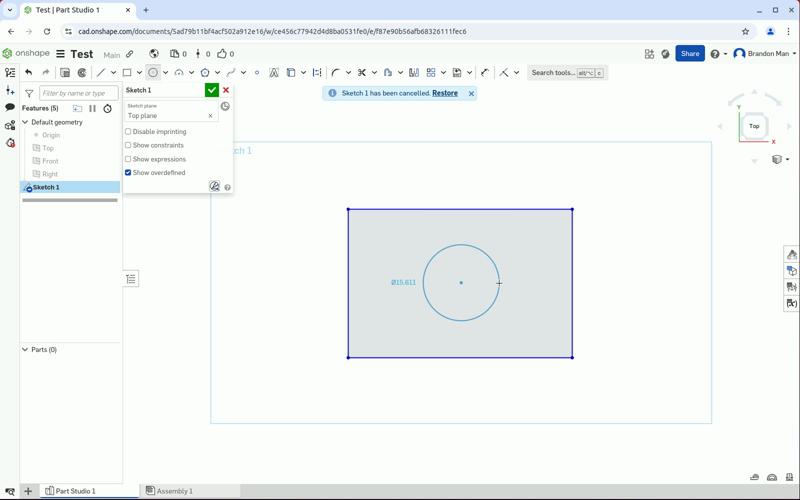
click(499, 282)
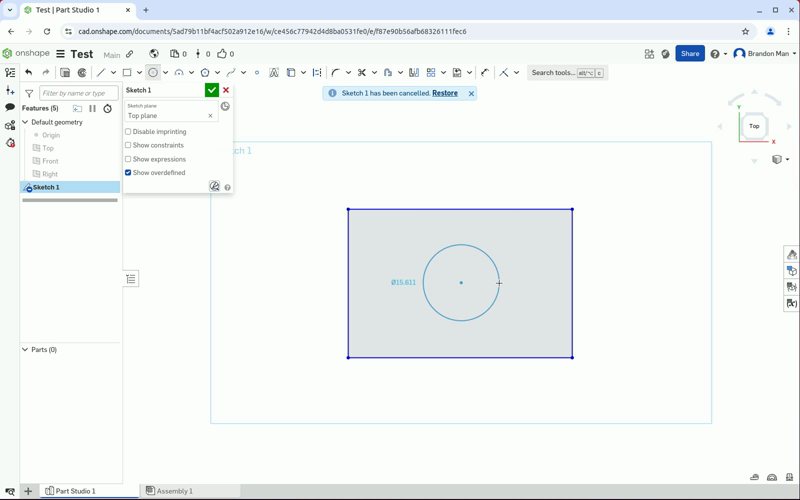
key(esc)
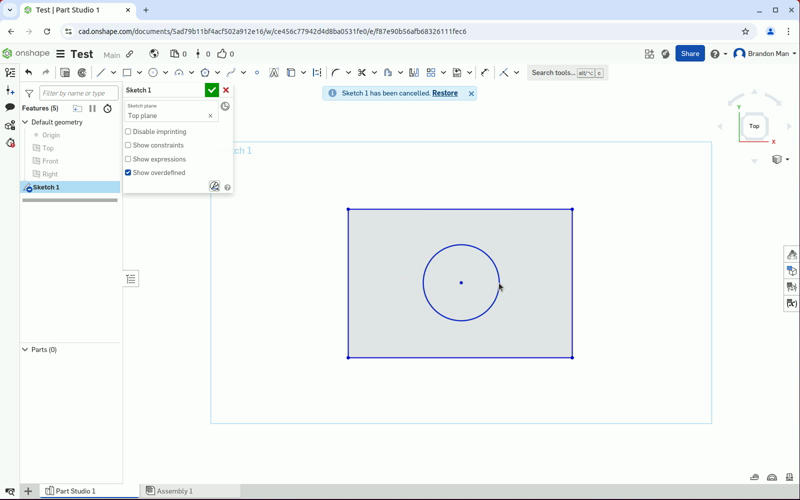
mouse_move(492, 228)
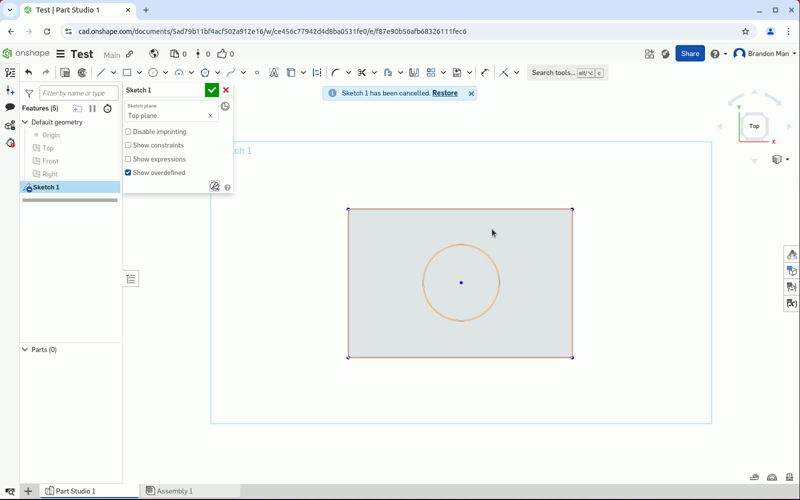
click(492, 228)
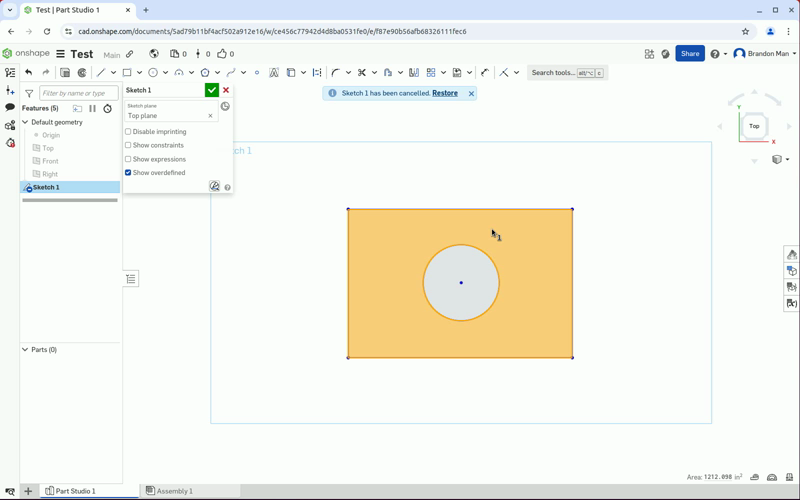
mouse_move(73, 352)
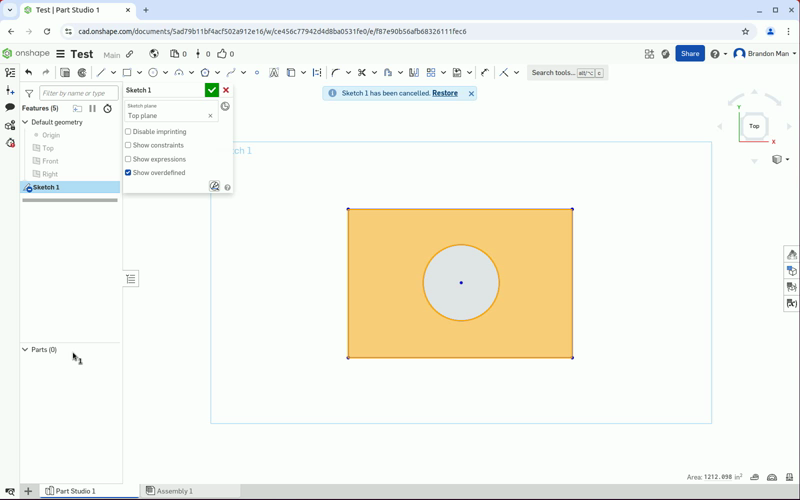
key(shift+y)
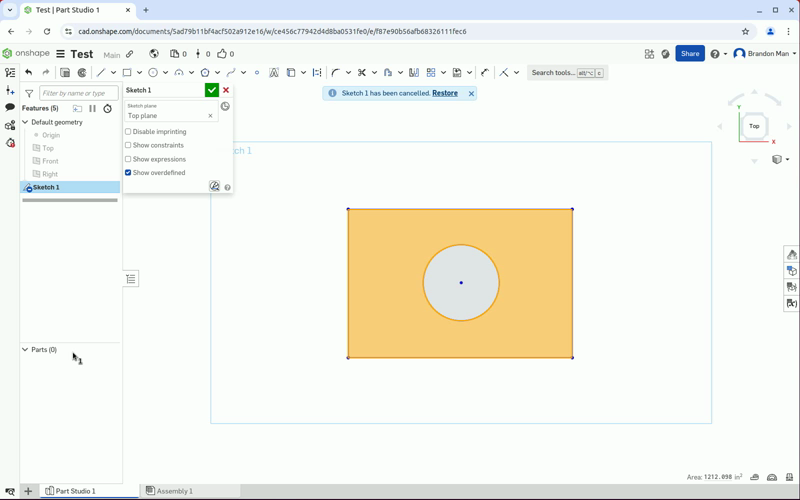
key(shift+e)
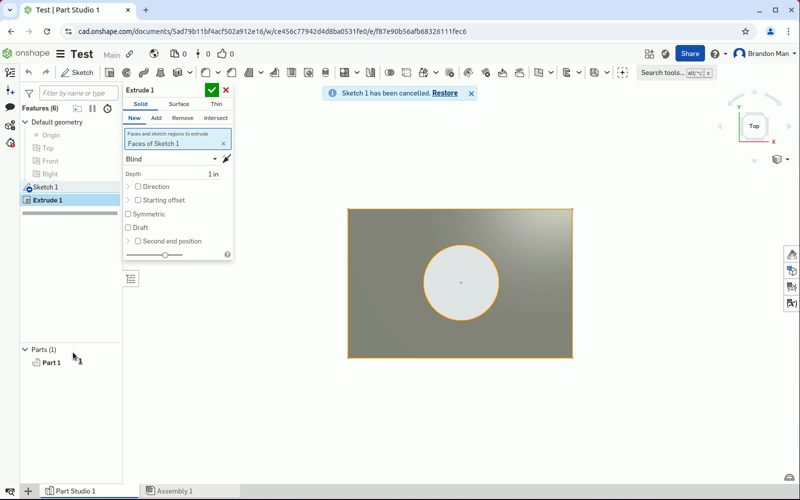
mouse_move(143, 106)
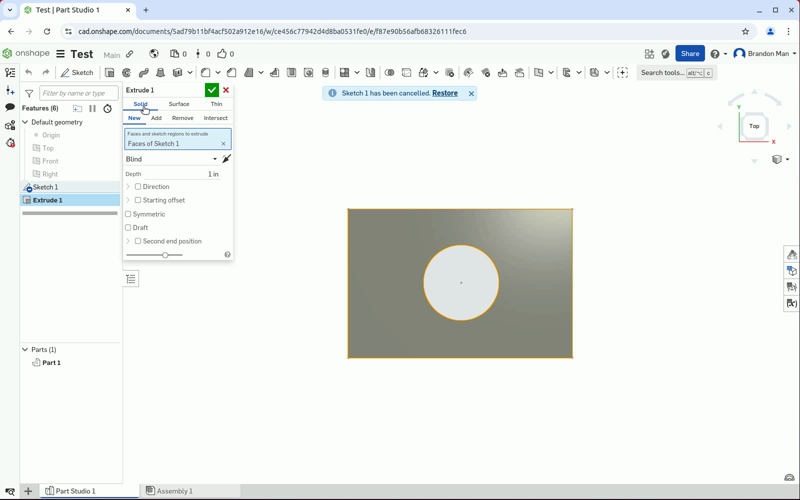
click(143, 106)
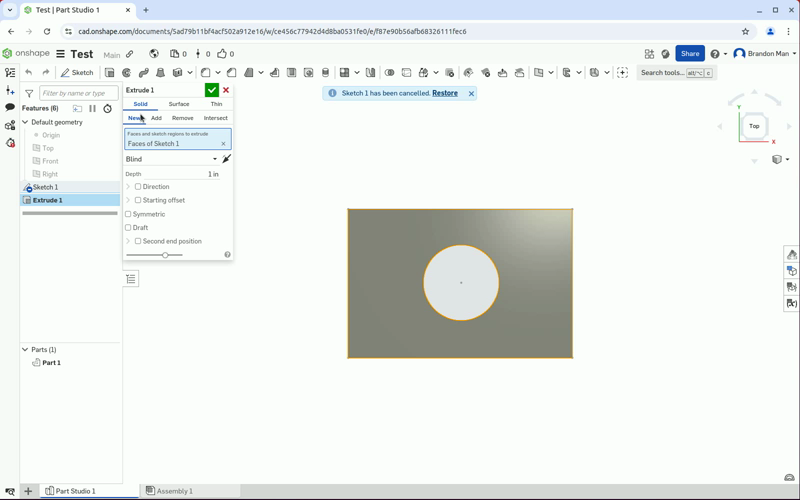
mouse_move(137, 120)
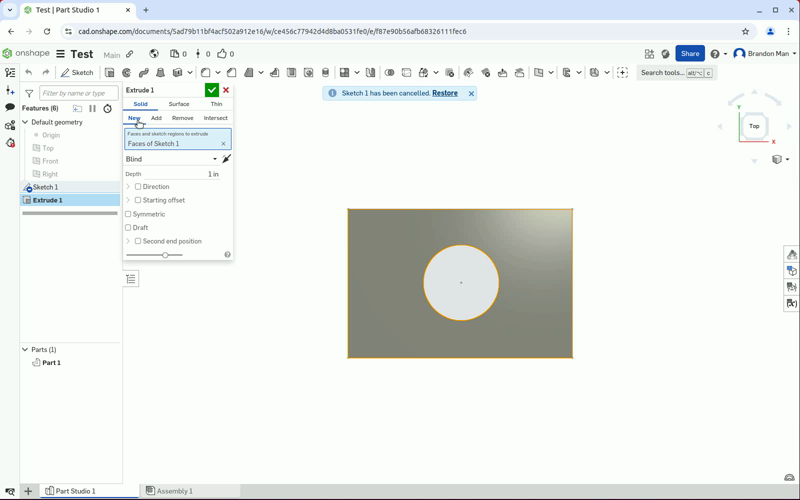
click(137, 120)
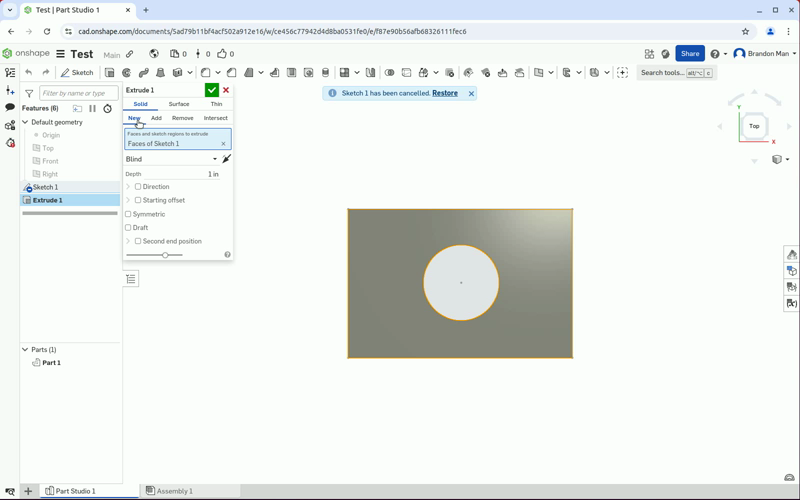
key(tab, 4)
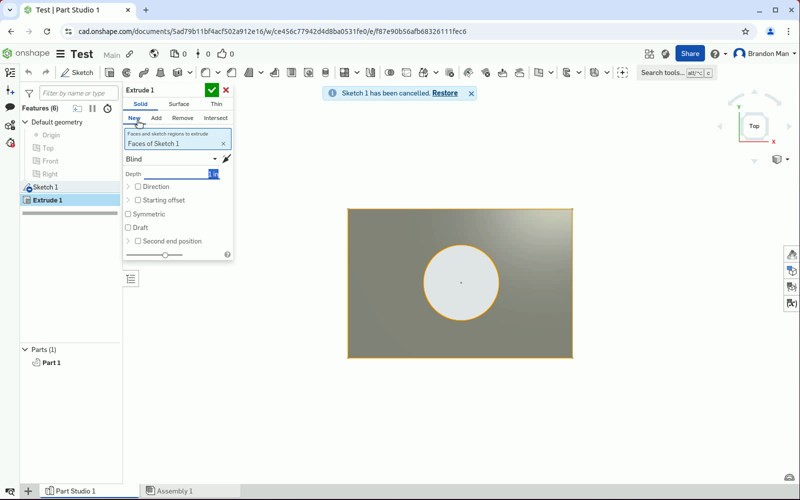
text(7.703)
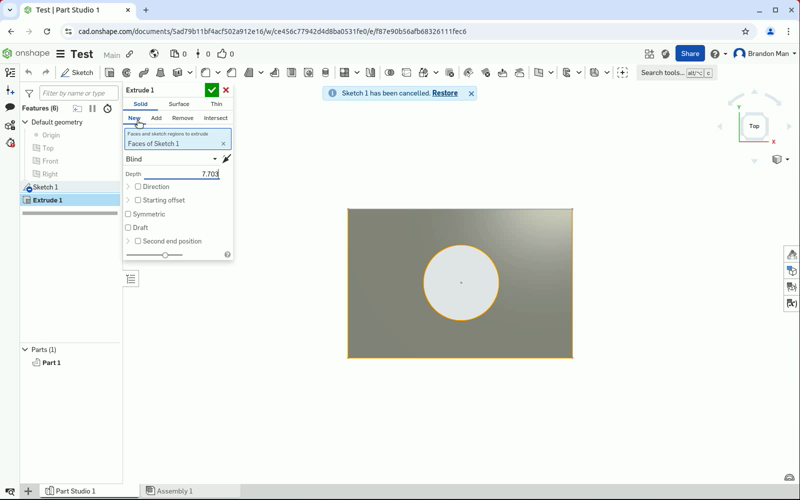
key(enter)
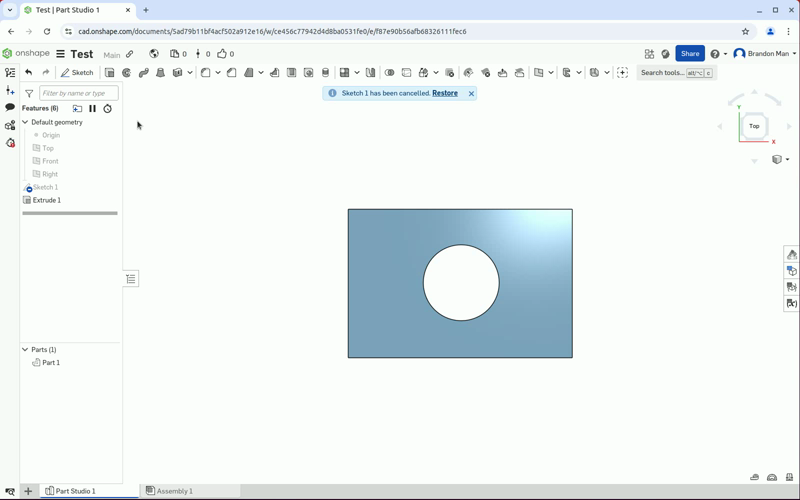
key(shift+h)
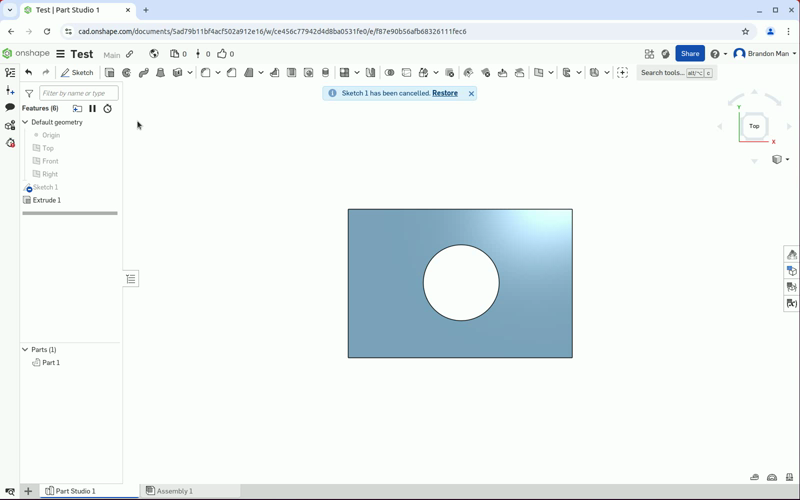
key(shift+h)
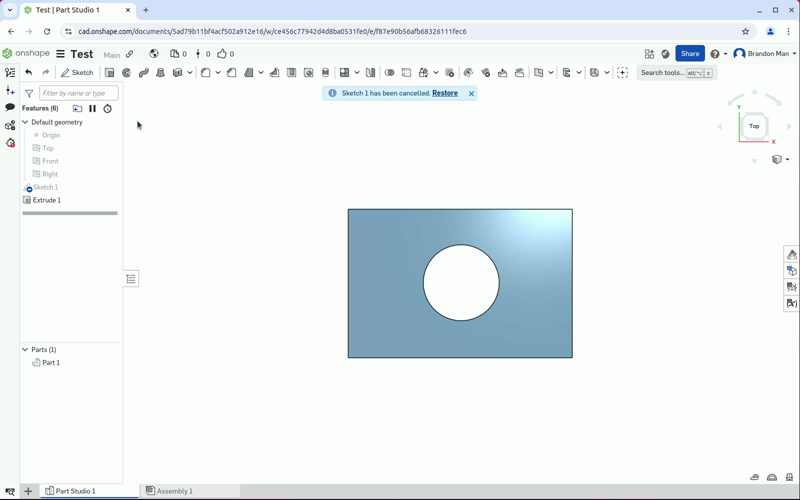
mouse_move(73, 189)
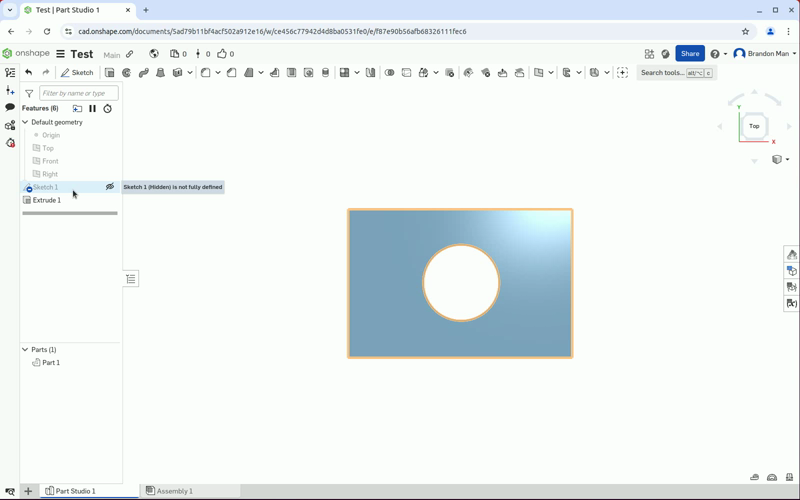
click(73, 189)
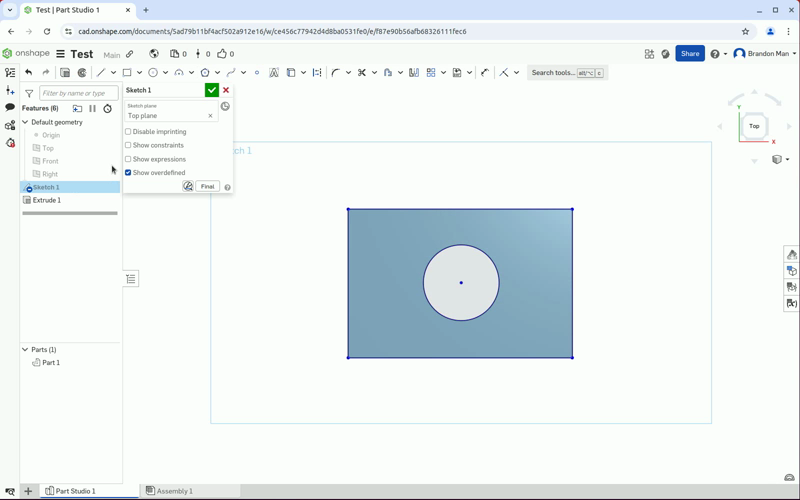
mouse_move(229, 92)
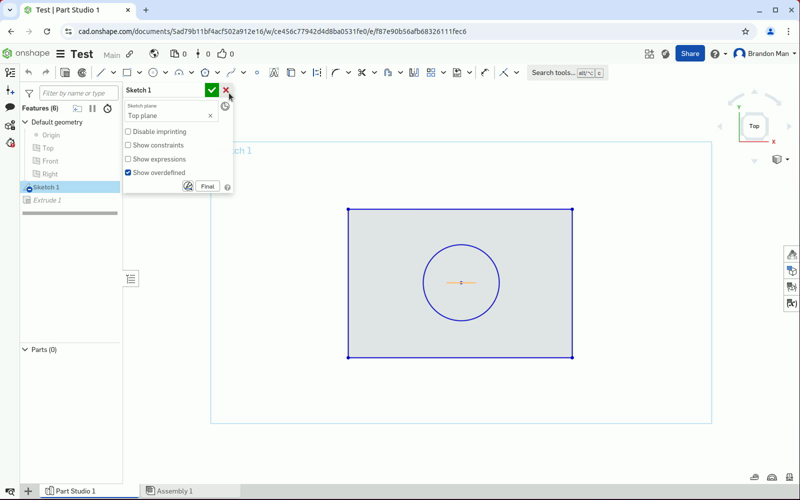
click(229, 92)
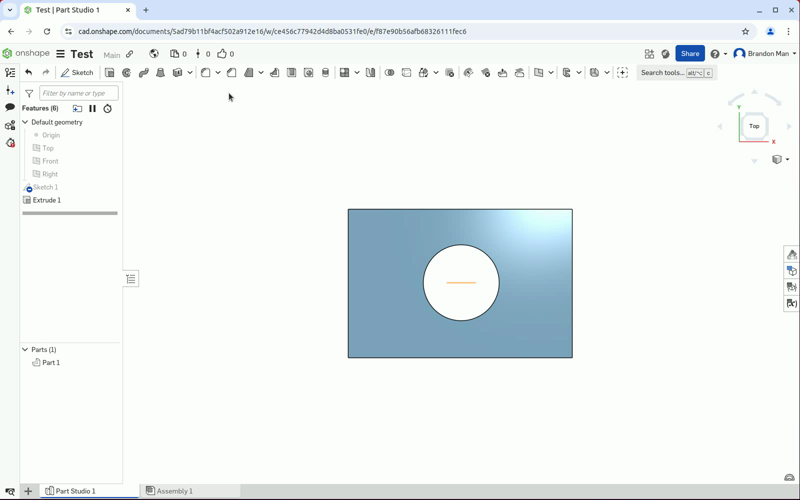
mouse_move(541, 75)
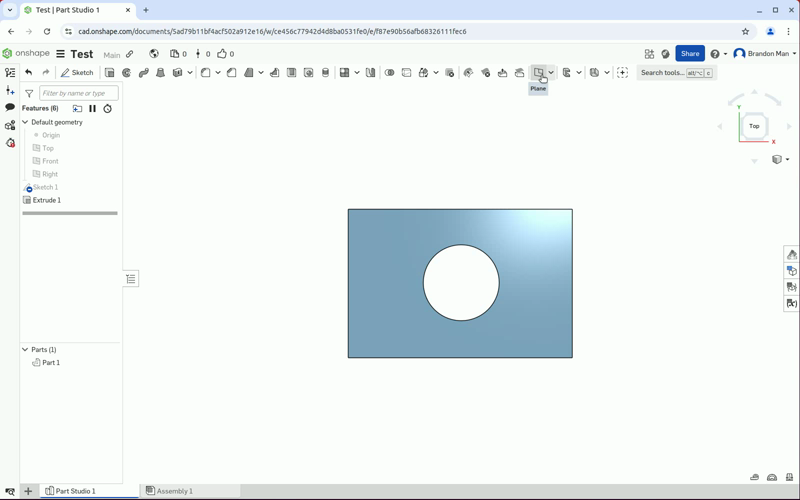
click(541, 75)
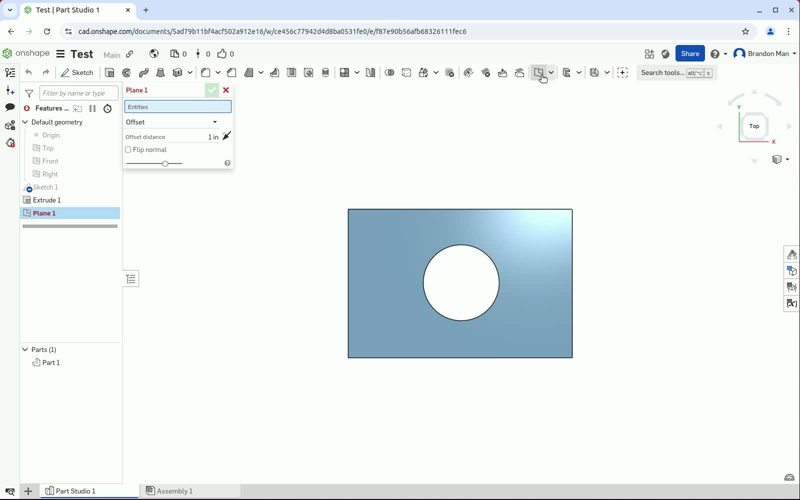
mouse_move(73, 150)
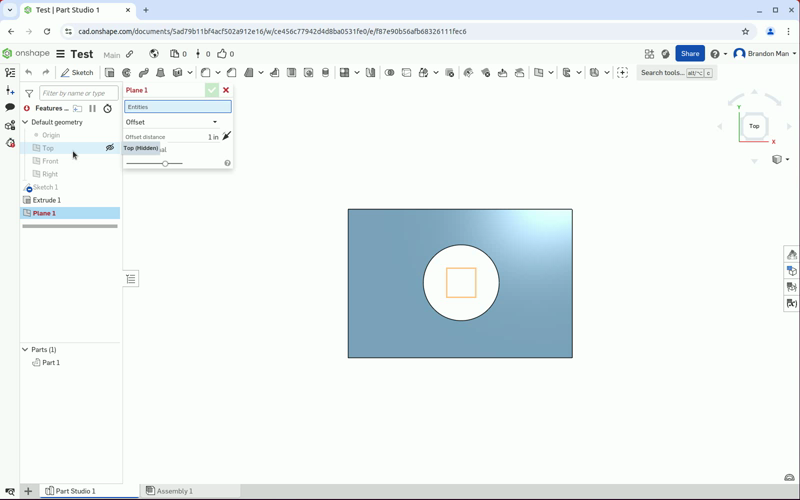
click(73, 150)
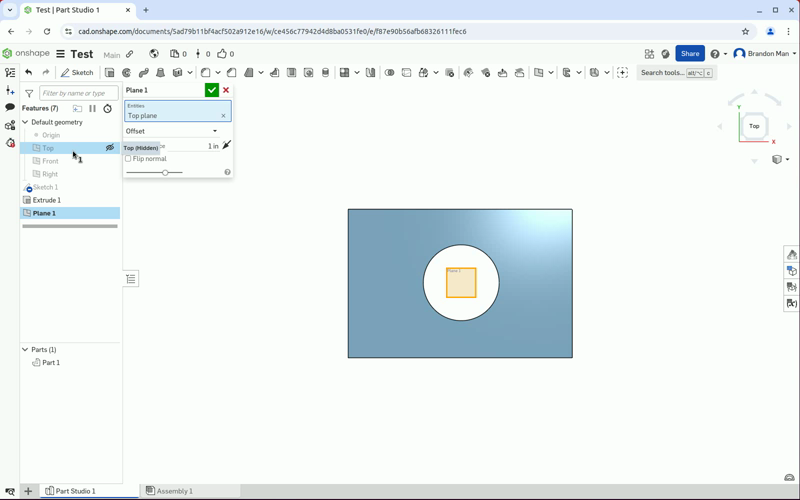
key(tab, 2)
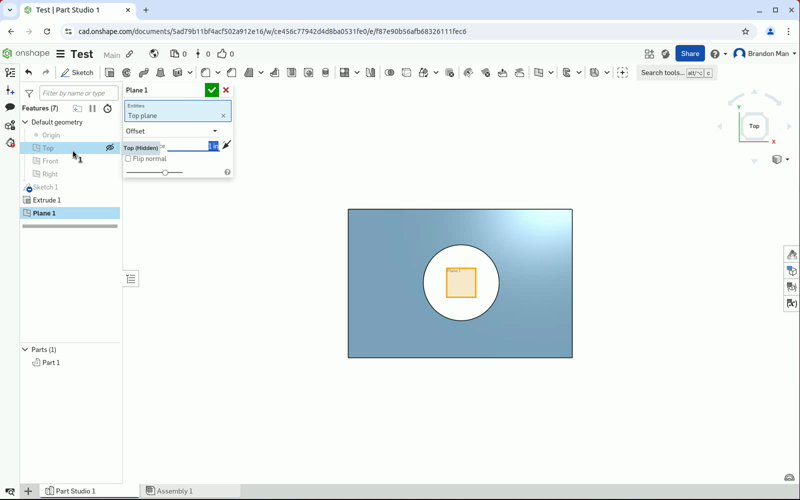
text(7.703)
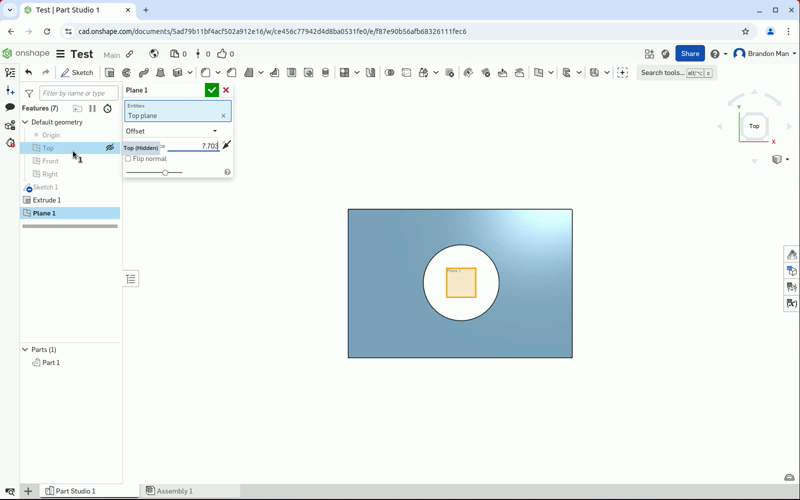
key(enter, 2)
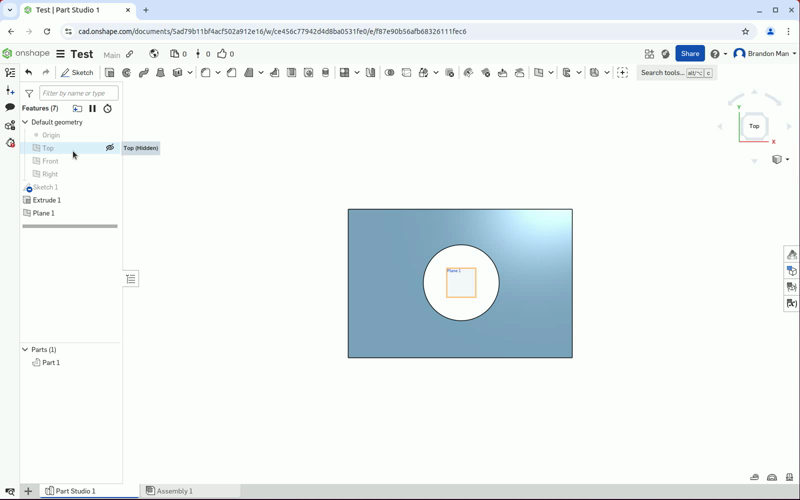
key(shift+s)
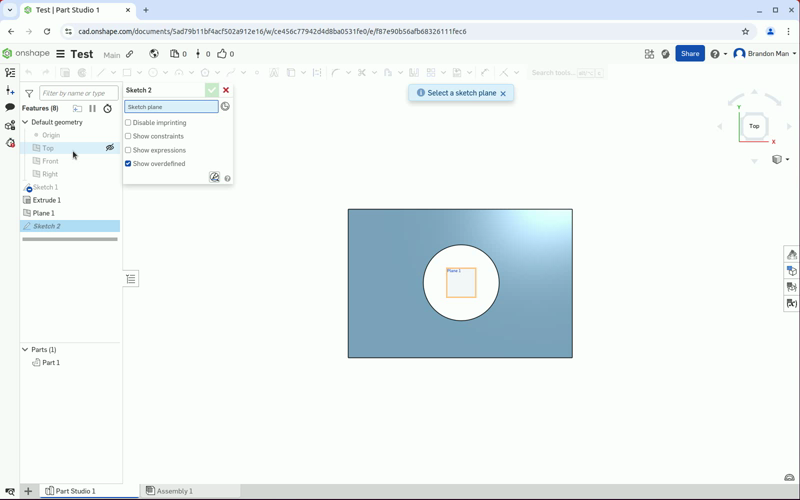
mouse_move(73, 215)
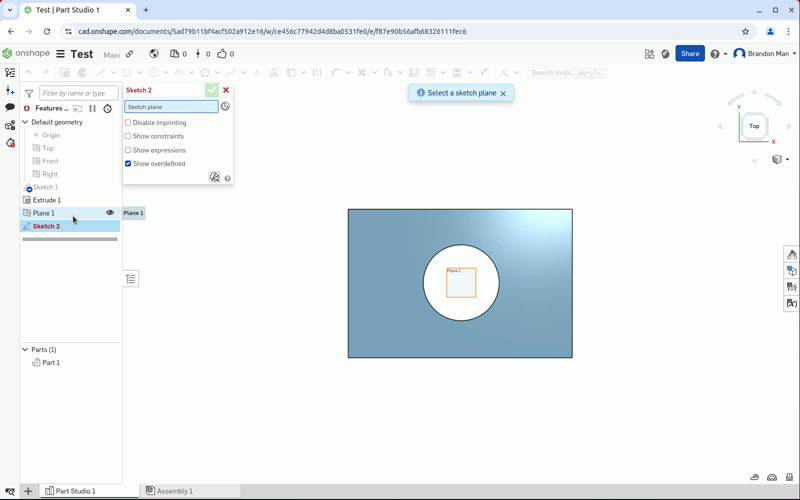
click(73, 215)
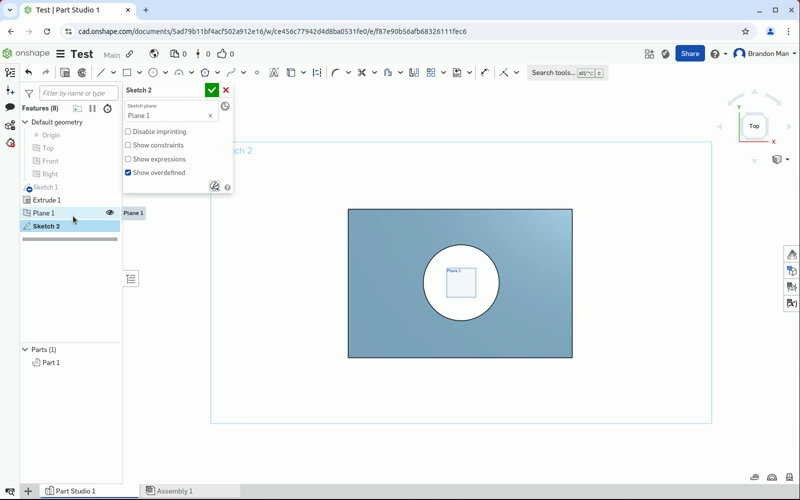
mouse_move(73, 352)
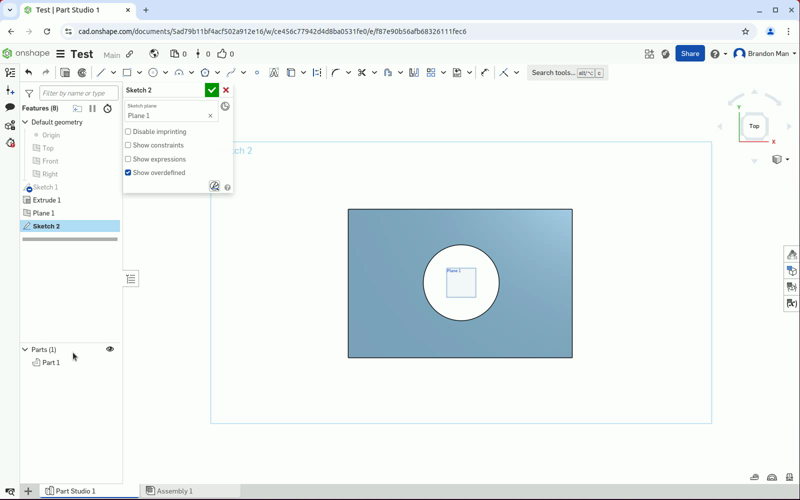
key(y)
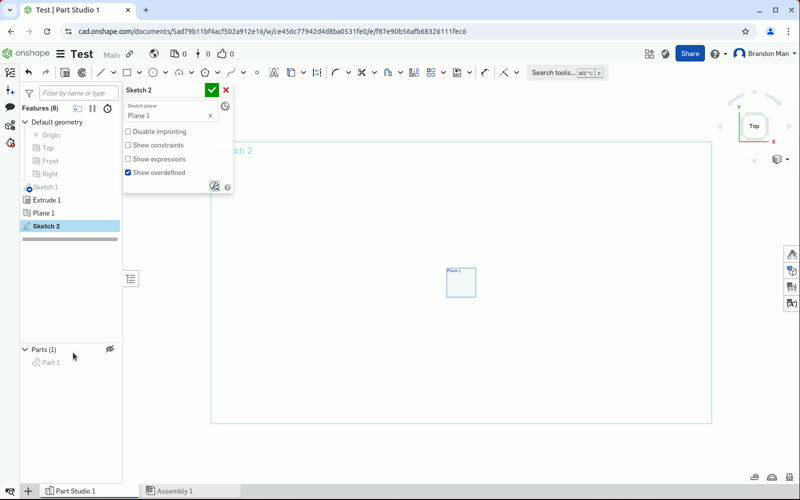
key(l)
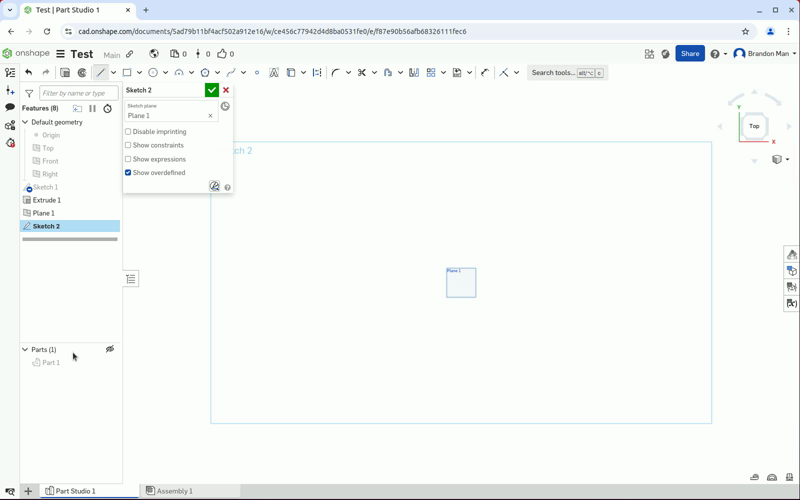
key_down(shift)
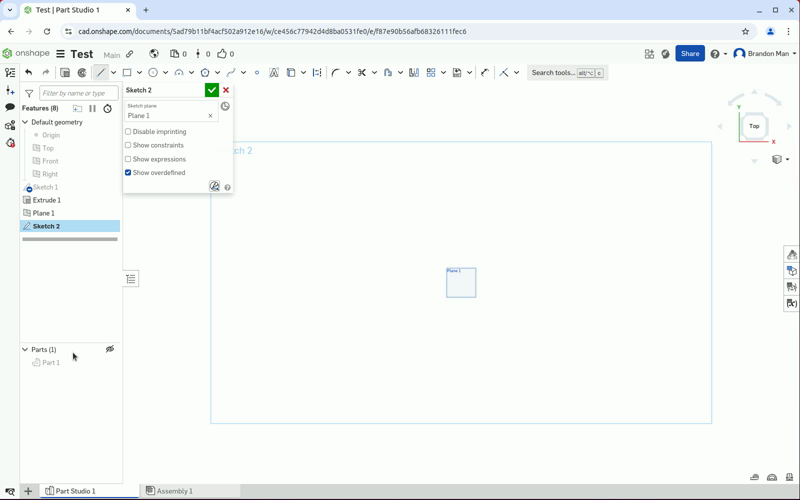
mouse_move(355, 357)
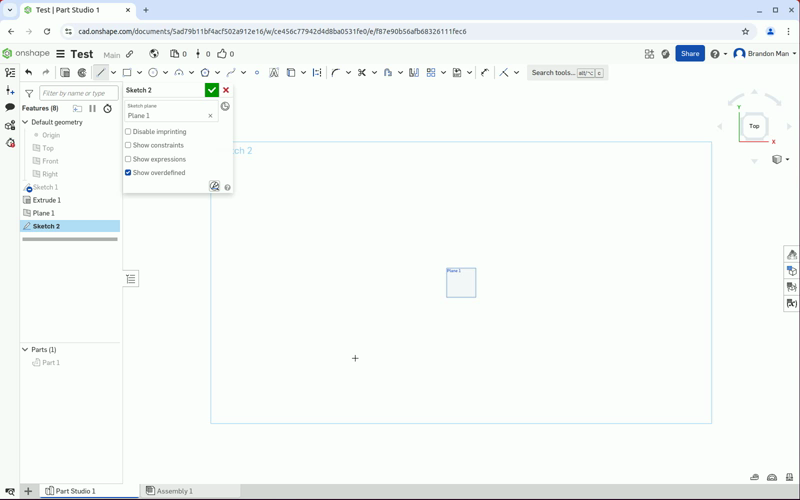
click(355, 357)
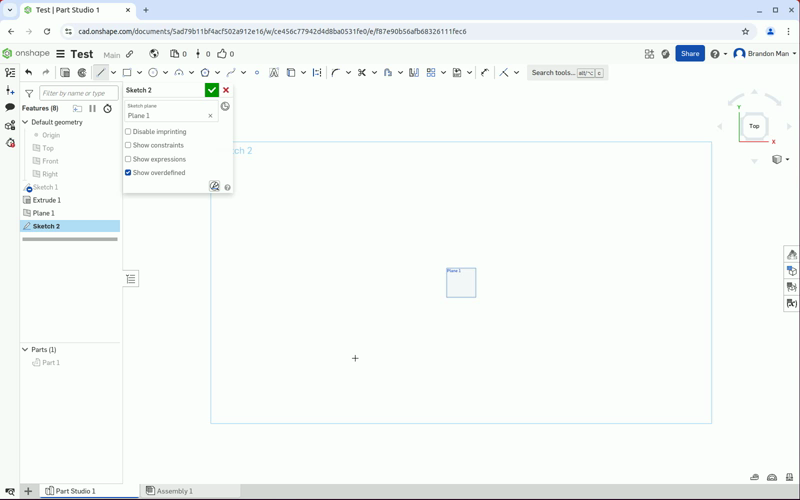
key_up(shift)
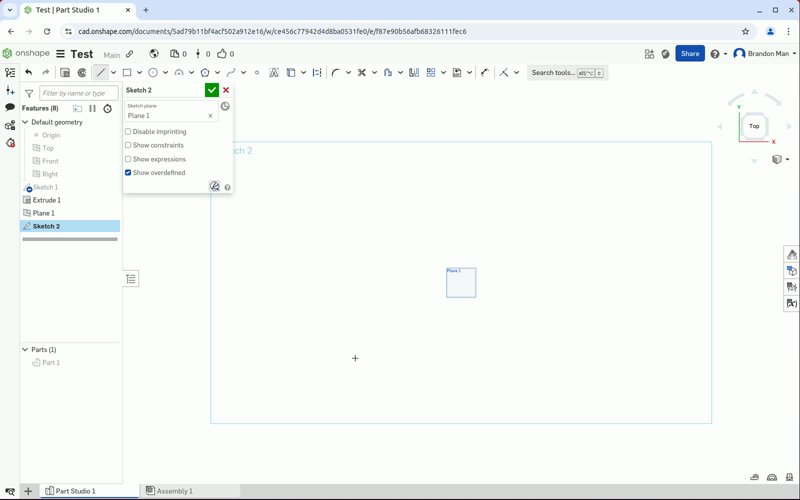
key_down(shift)
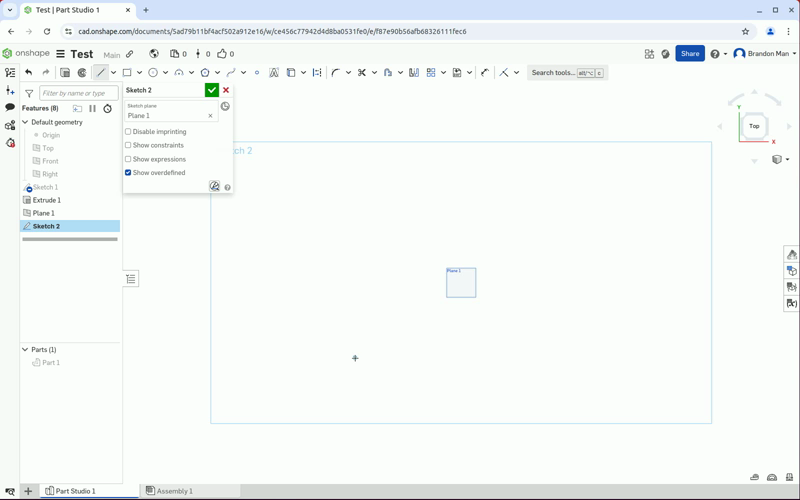
mouse_move(385, 357)
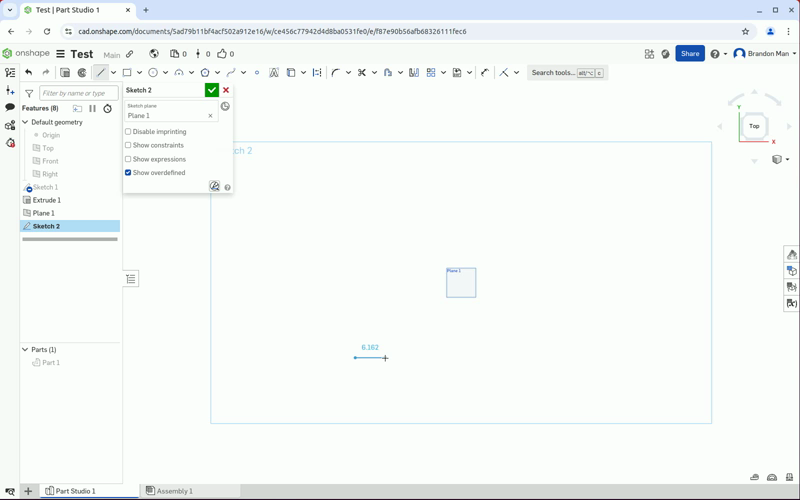
mouse_move(374, 357)
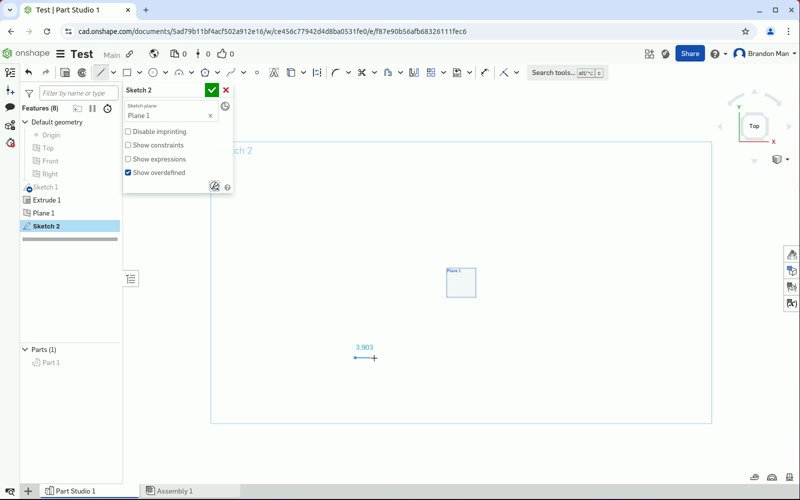
click(374, 357)
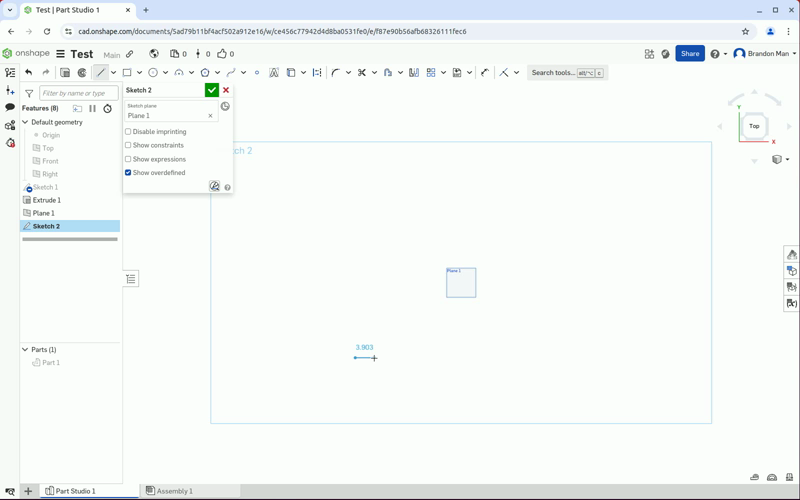
key_up(shift)
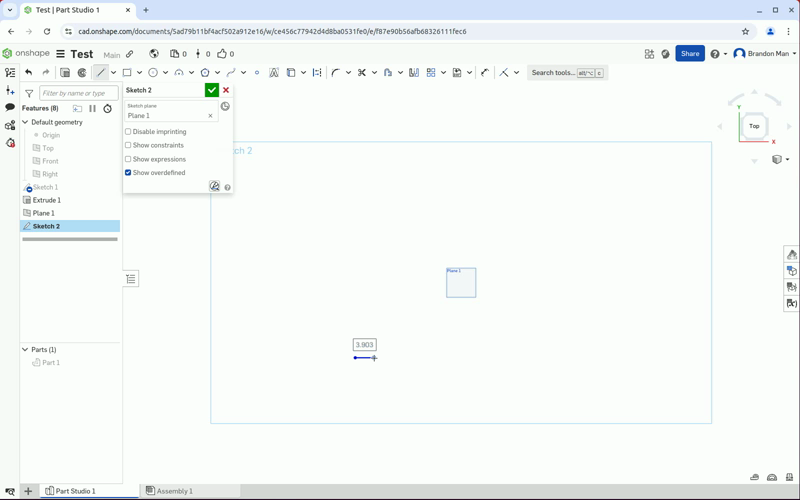
key_down(shift)
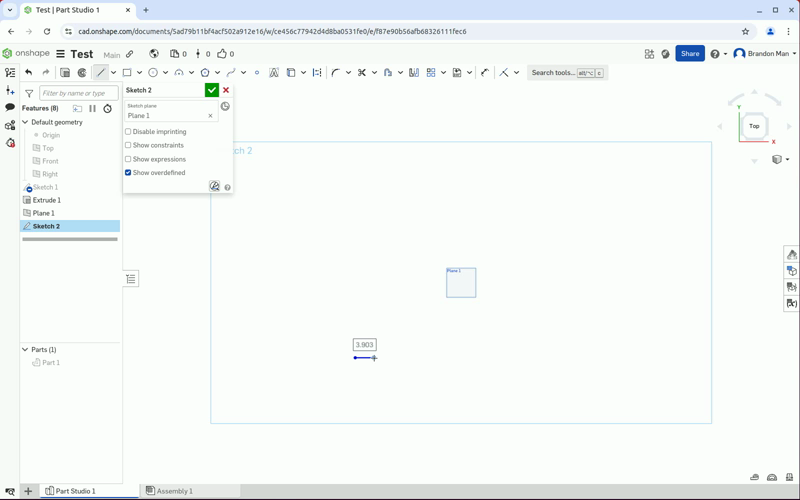
mouse_move(374, 208)
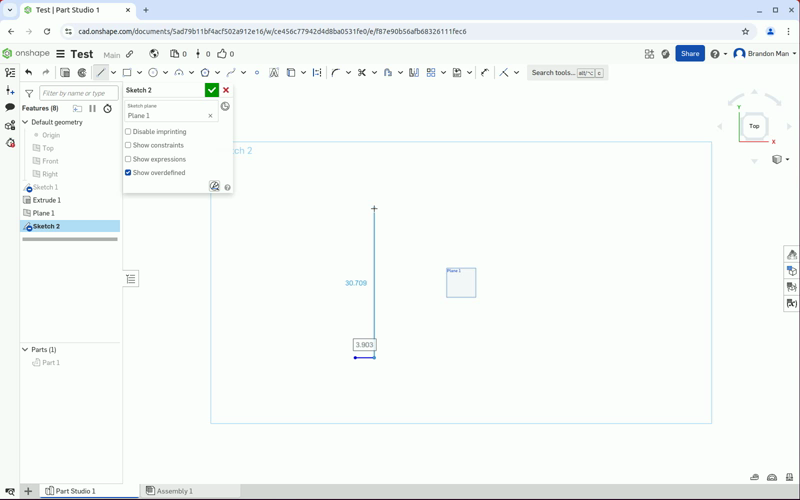
click(374, 208)
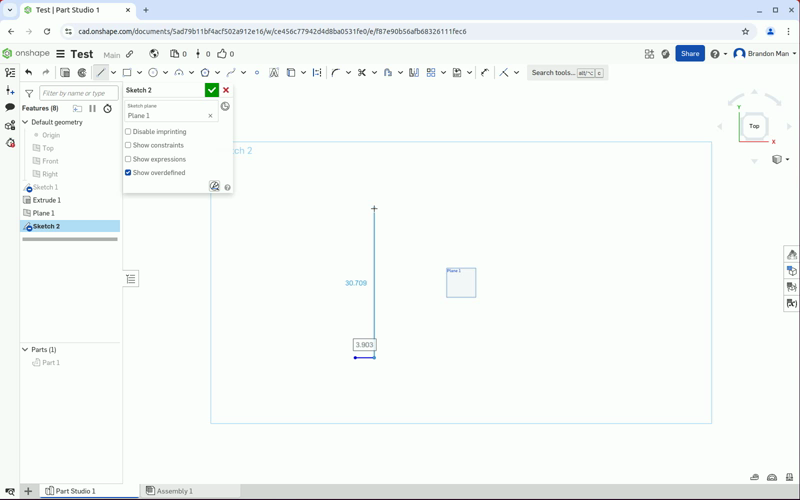
key_up(shift)
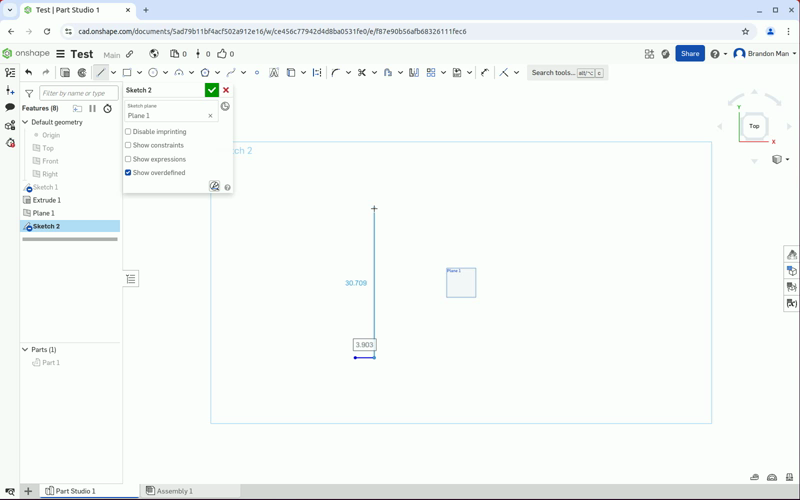
key_down(shift)
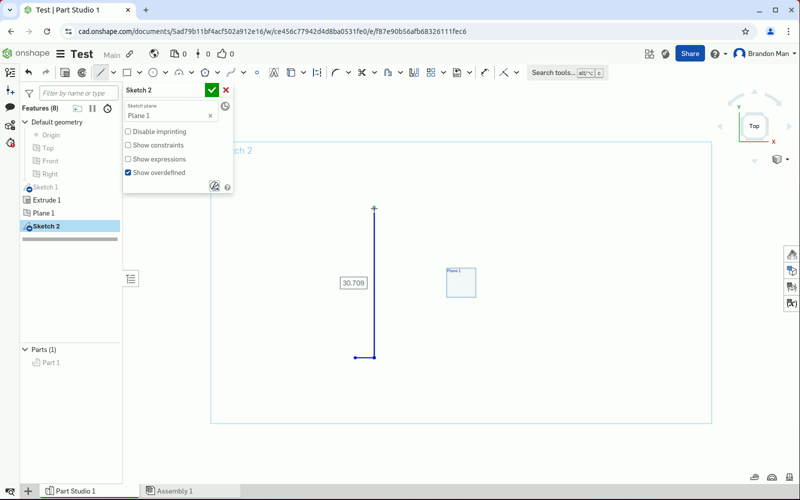
mouse_move(404, 208)
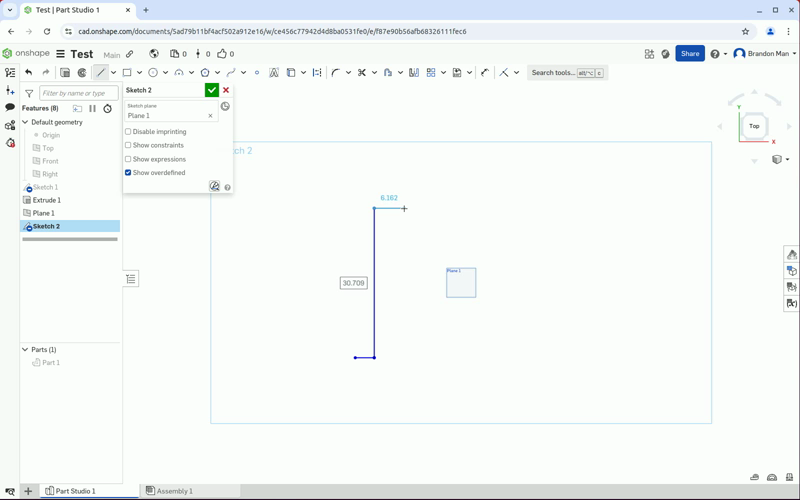
mouse_move(355, 208)
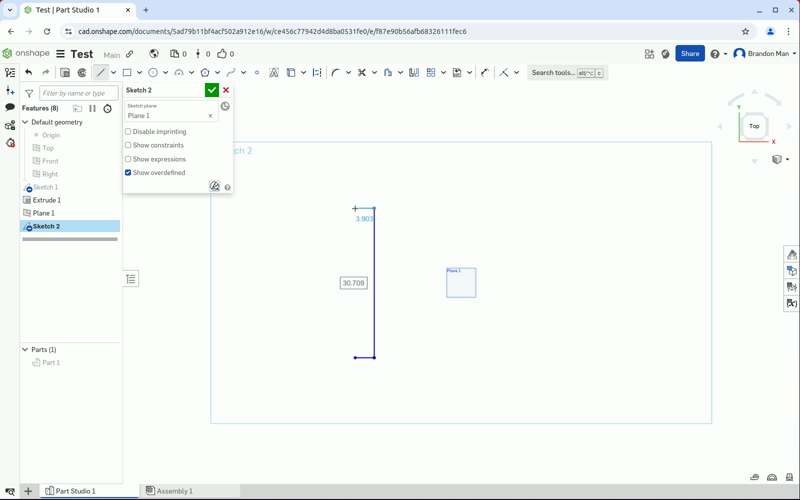
click(355, 208)
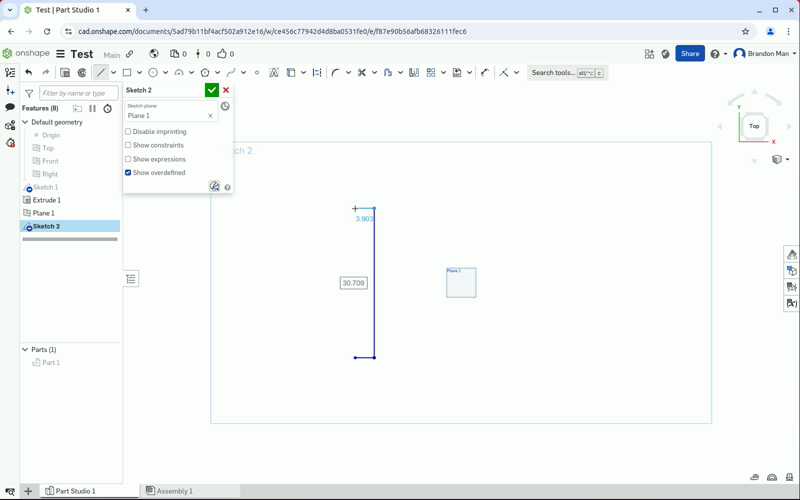
key_up(shift)
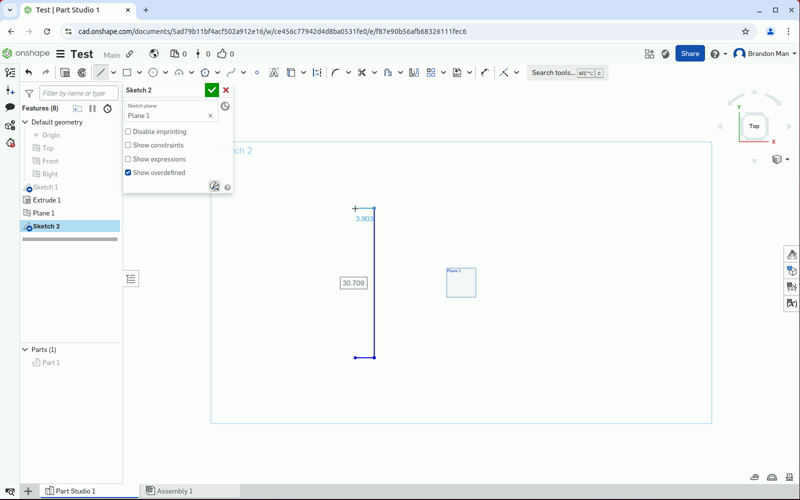
key_down(shift)
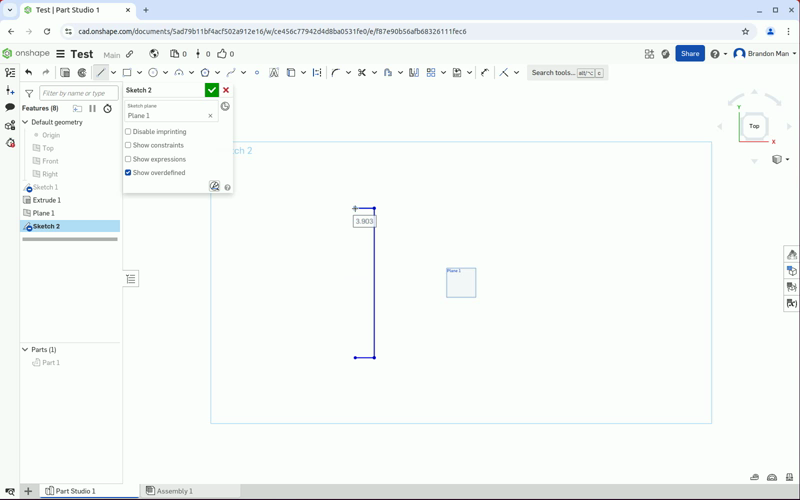
mouse_move(355, 357)
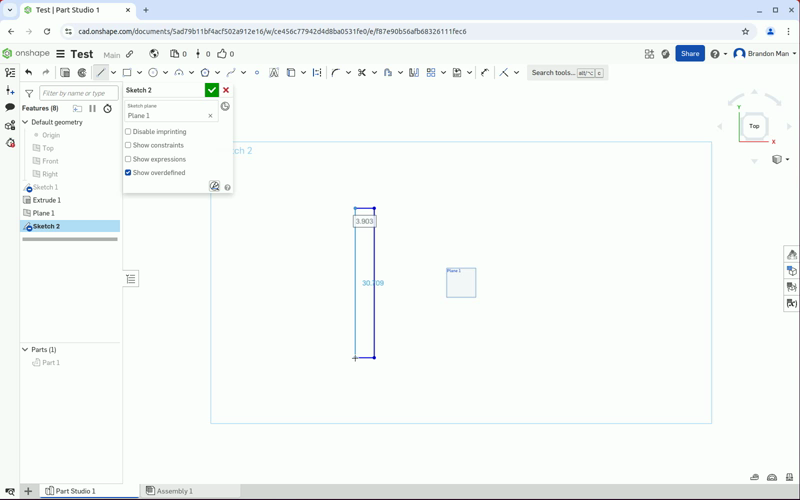
key_up(shift)
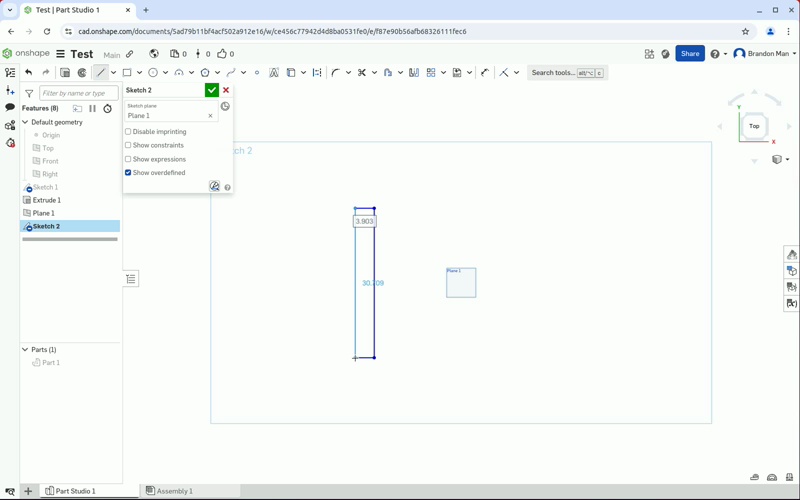
click(355, 357)
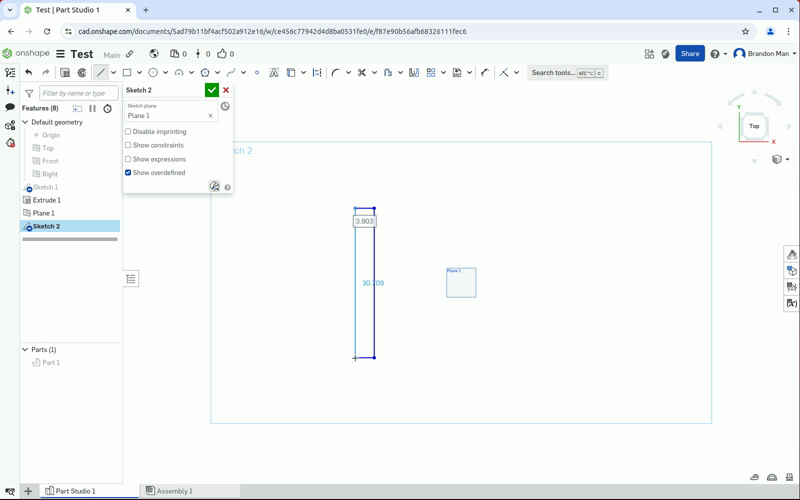
key(esc)
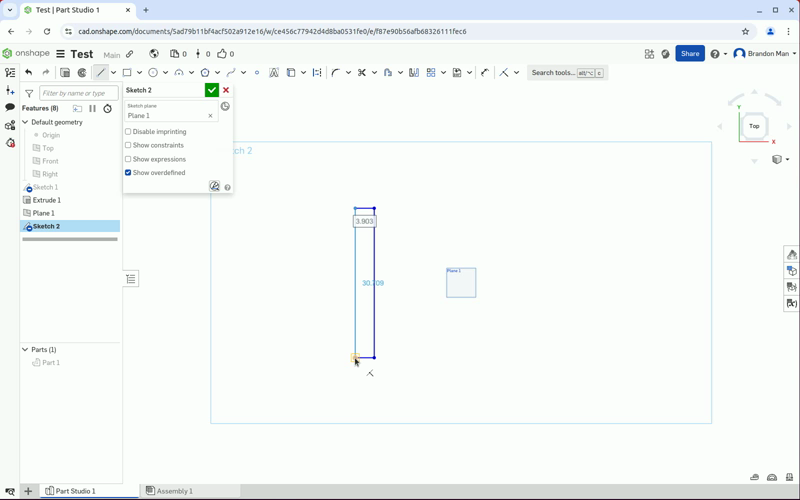
mouse_move(360, 252)
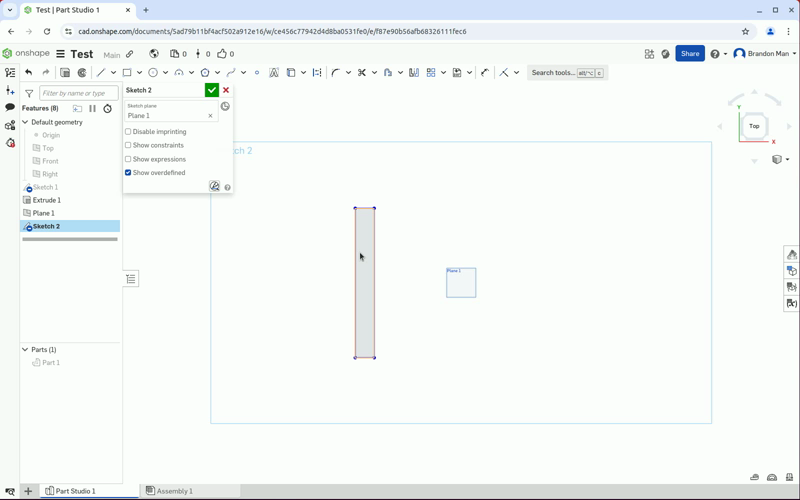
click(360, 252)
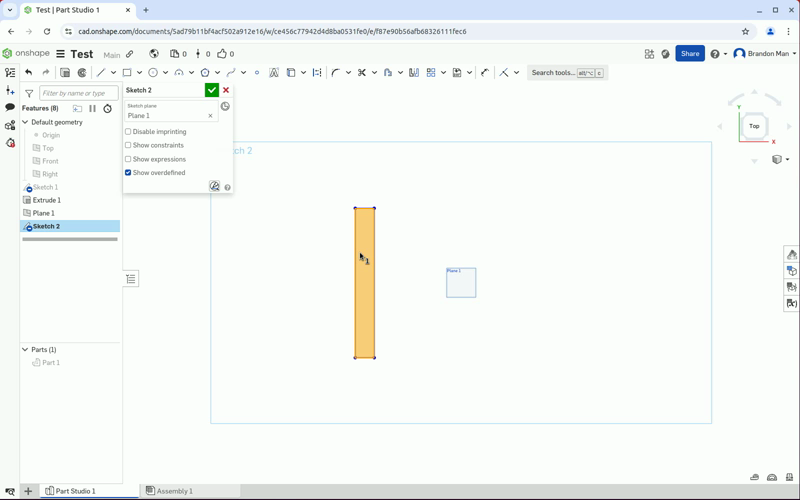
mouse_move(73, 352)
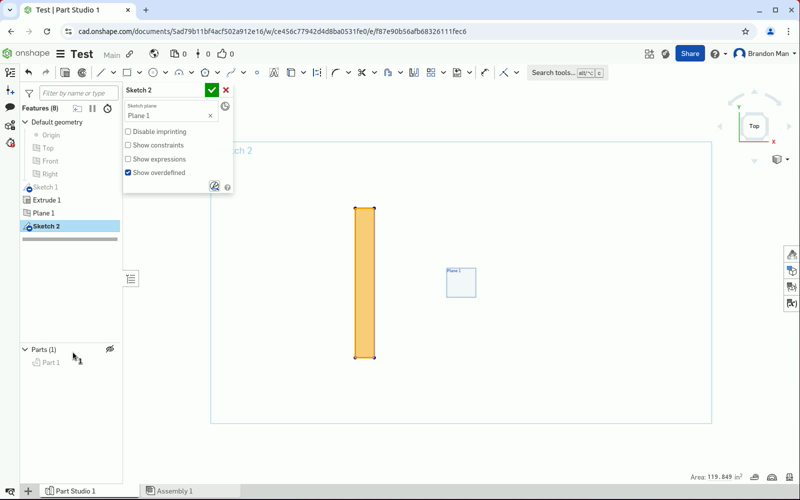
key(shift+y)
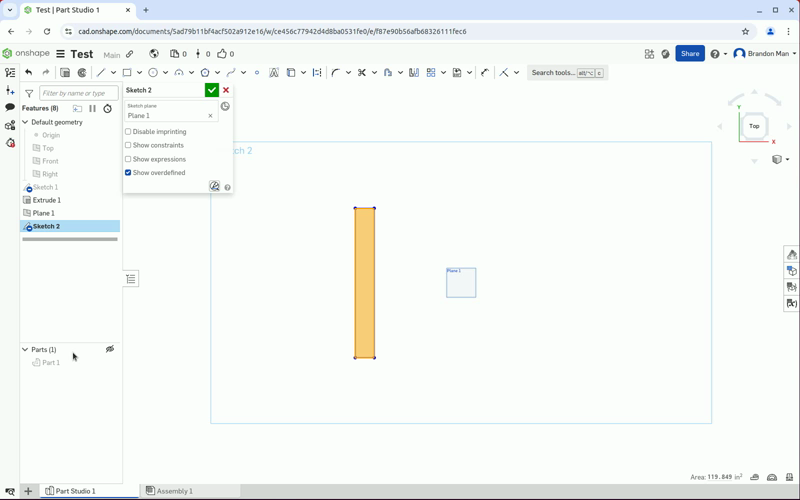
key(shift+e)
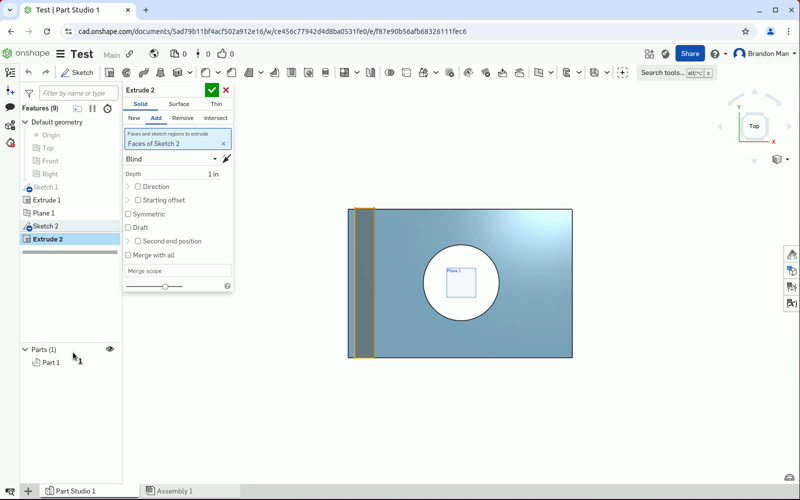
mouse_move(143, 106)
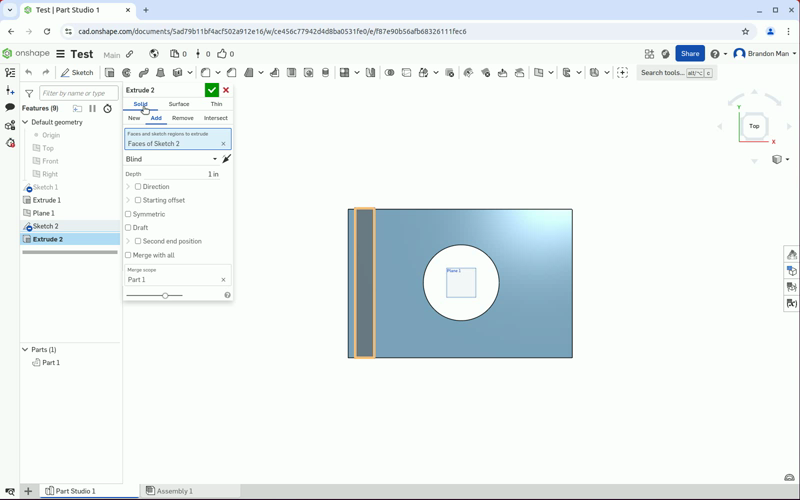
click(143, 106)
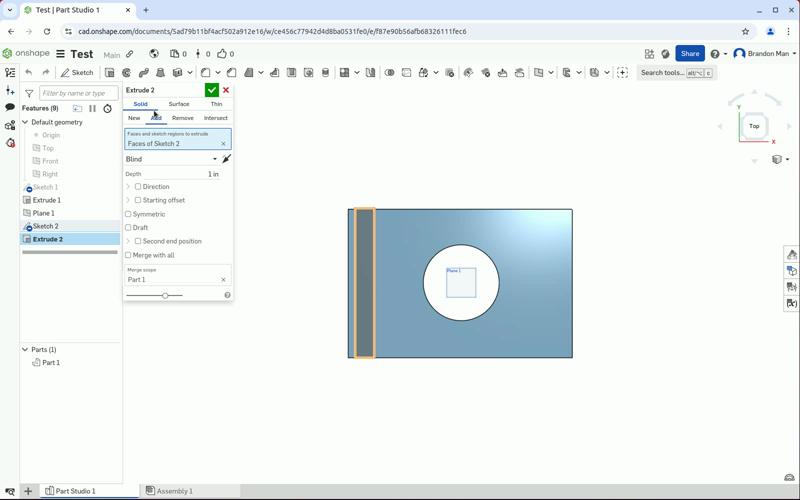
mouse_move(186, 120)
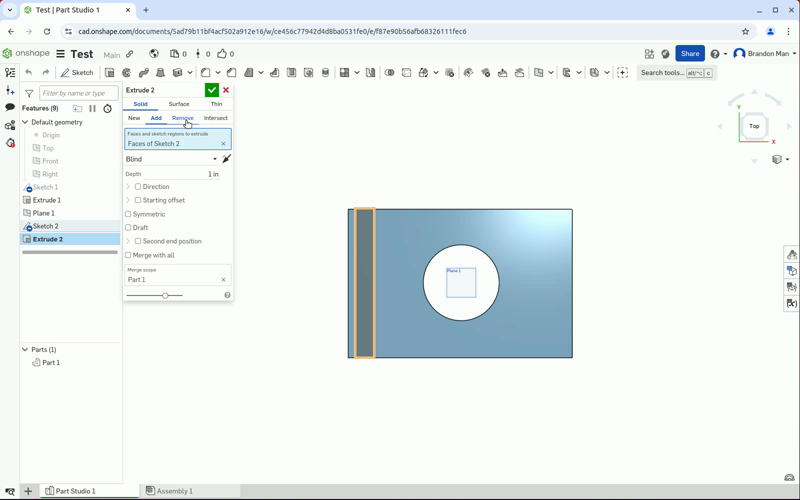
click(186, 120)
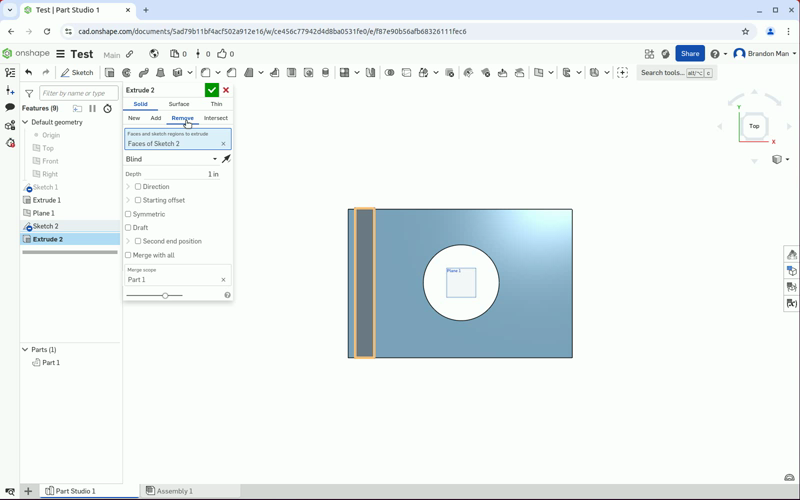
key(tab, 4)
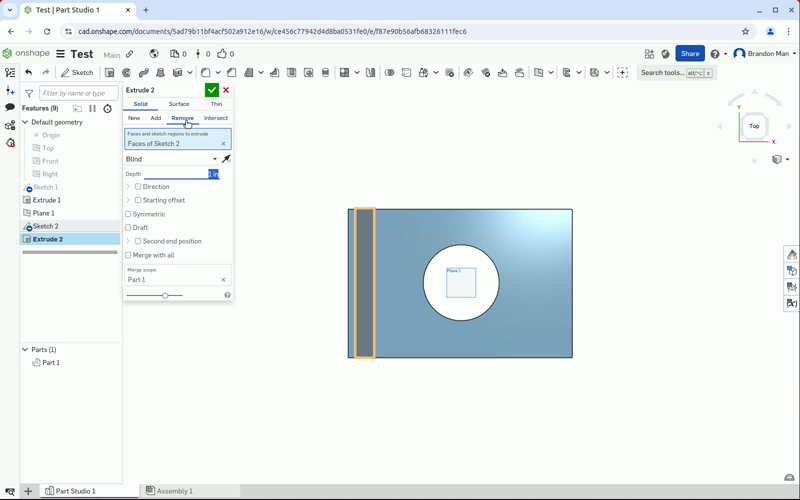
text(1.444)
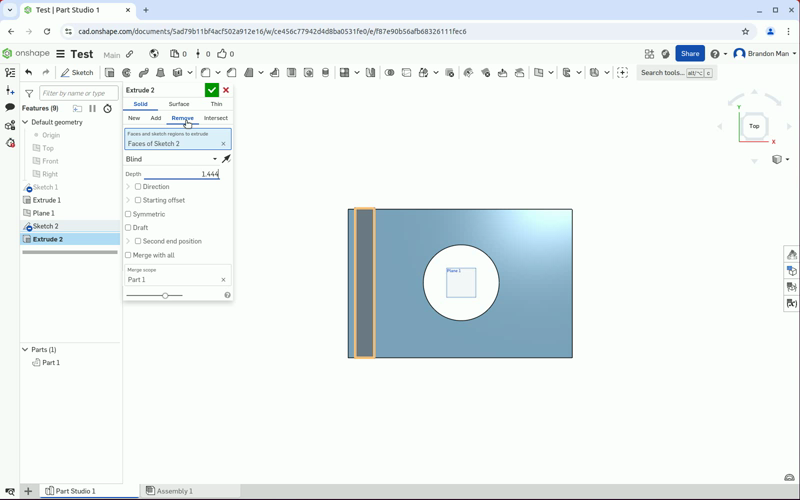
key(tab, 6)
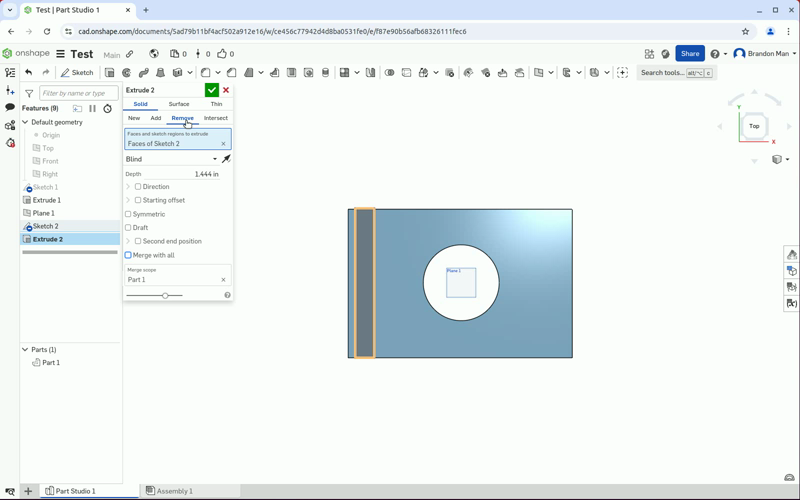
key(space)
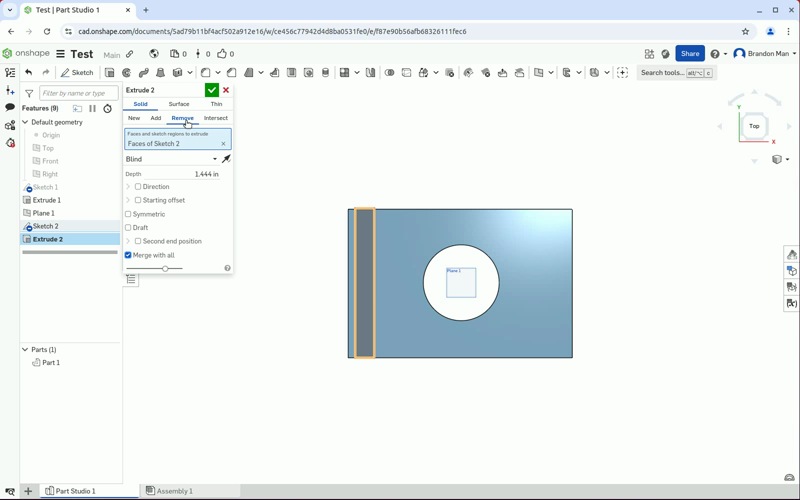
key(enter)
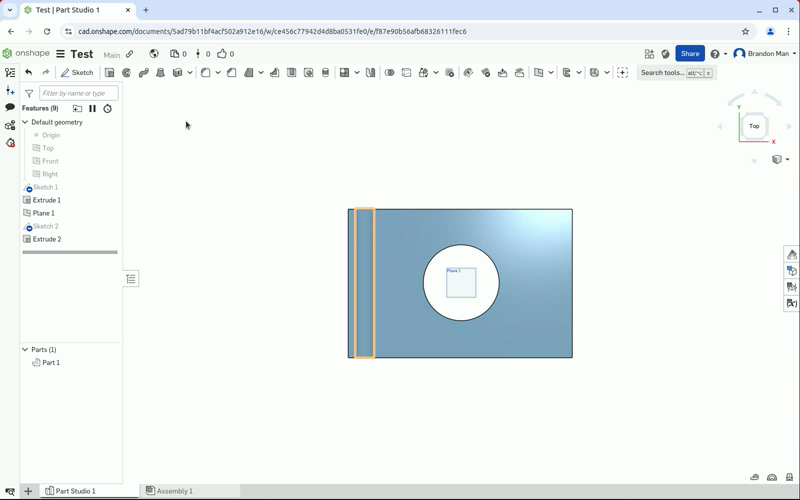
key(shift+h)
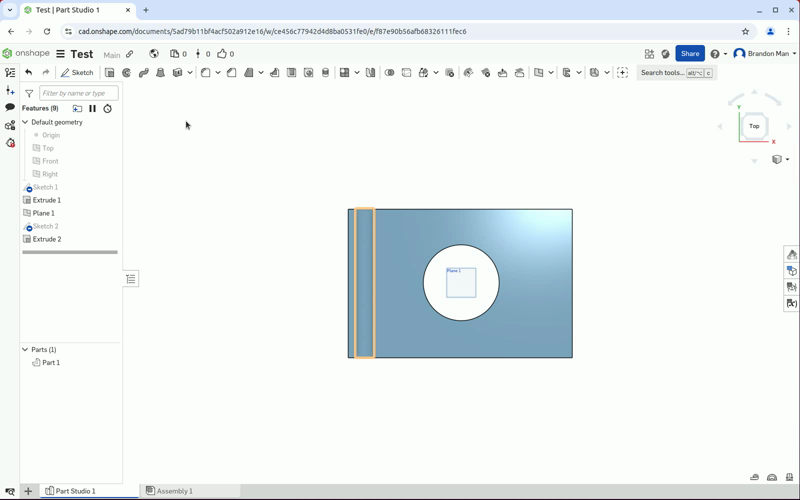
key(shift+h)
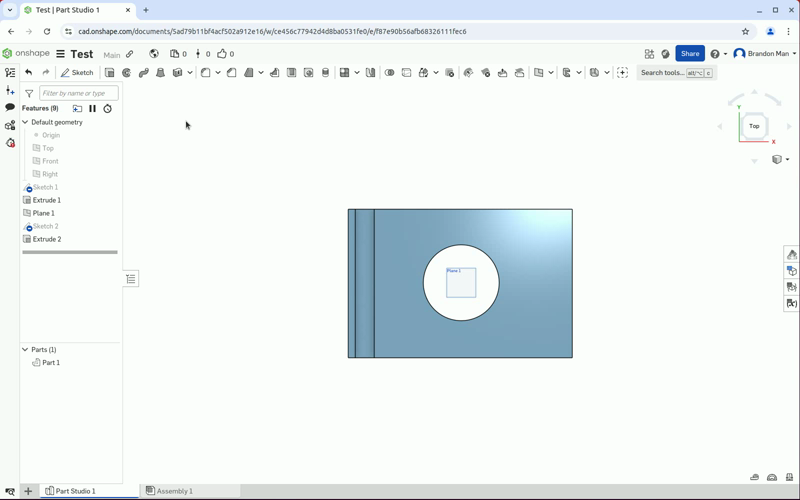
mouse_move(73, 189)
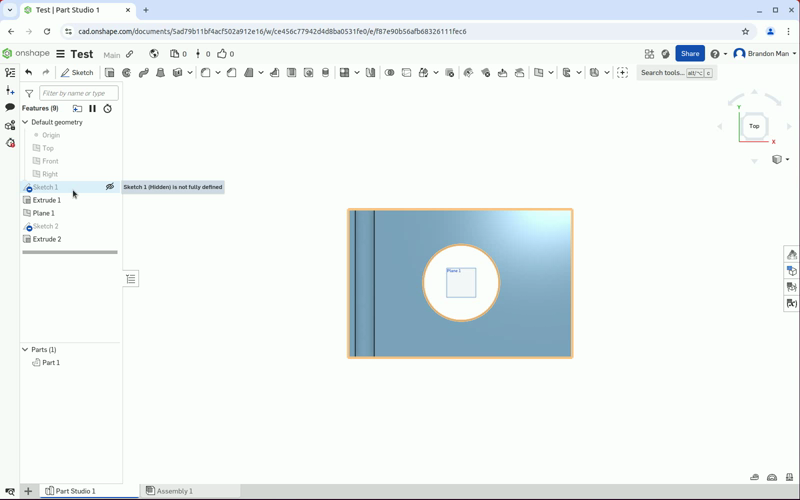
click(73, 189)
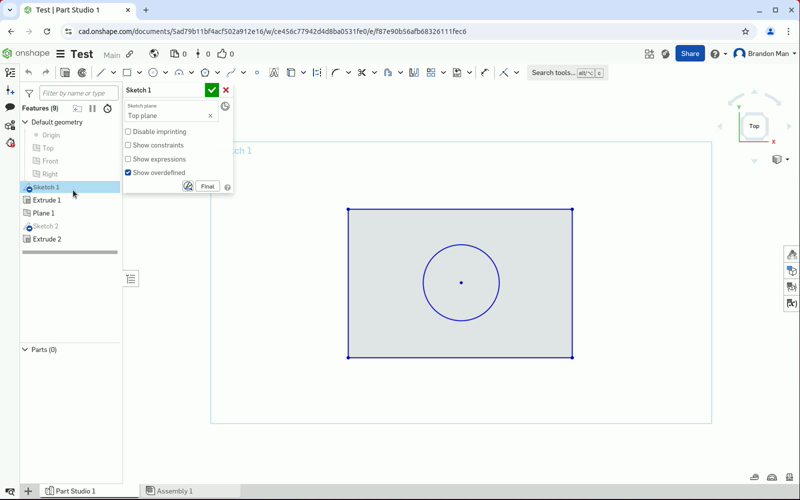
mouse_move(229, 92)
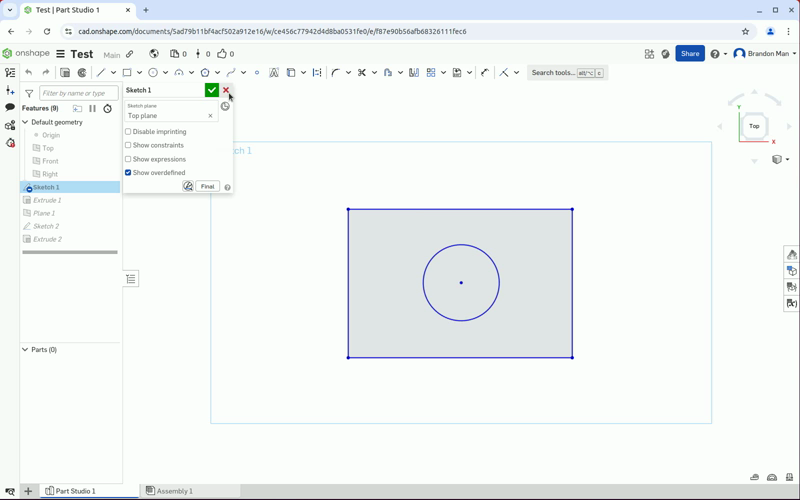
click(229, 92)
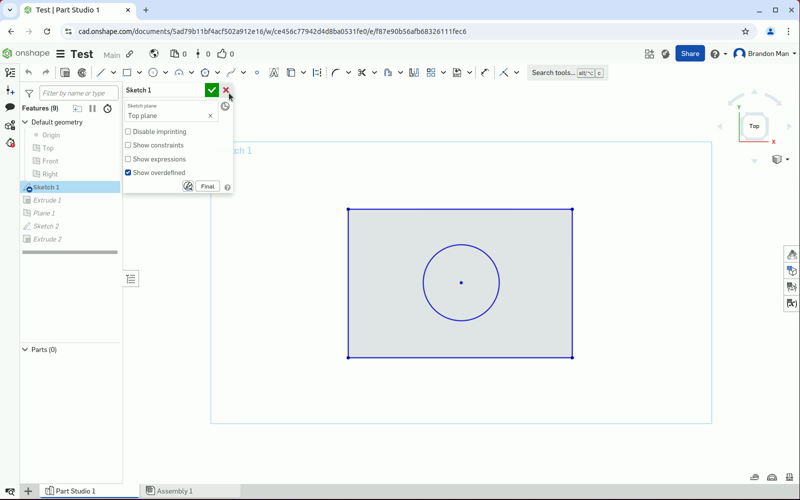
key(shift+s)
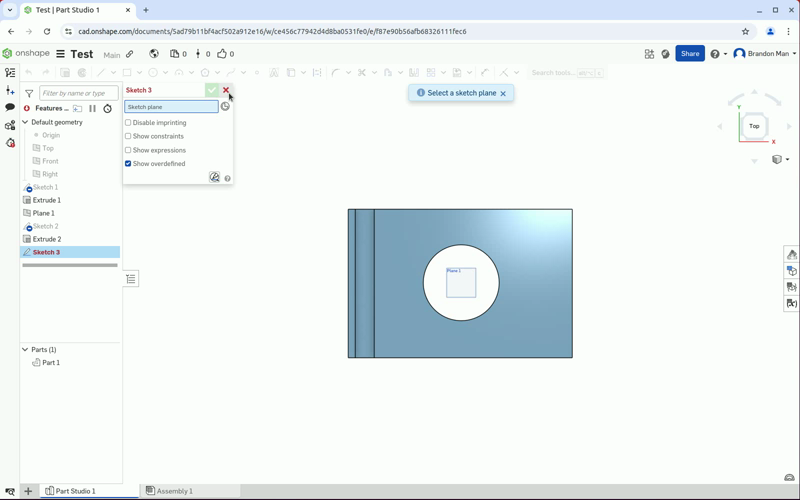
mouse_move(73, 215)
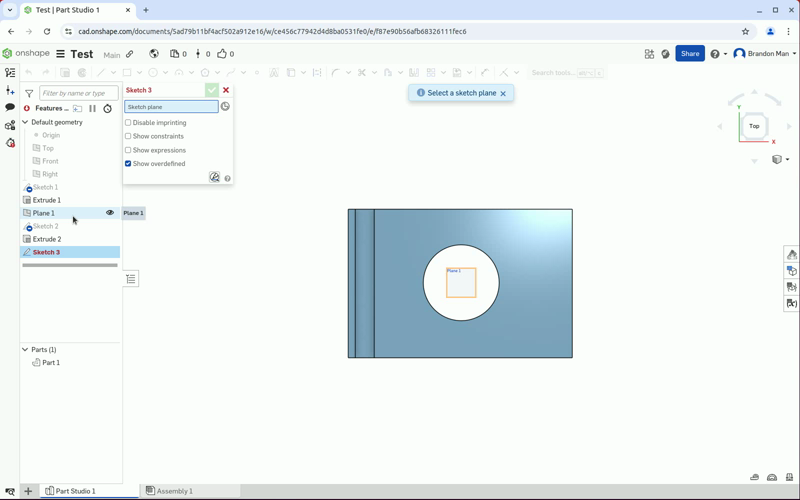
click(73, 215)
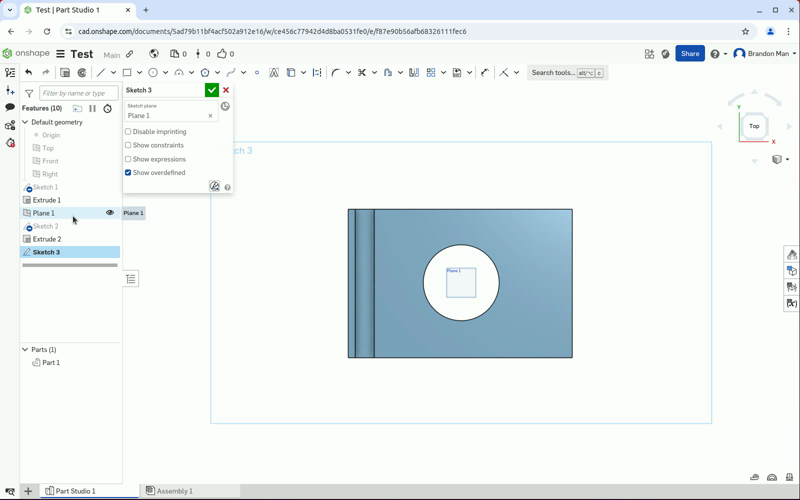
mouse_move(73, 352)
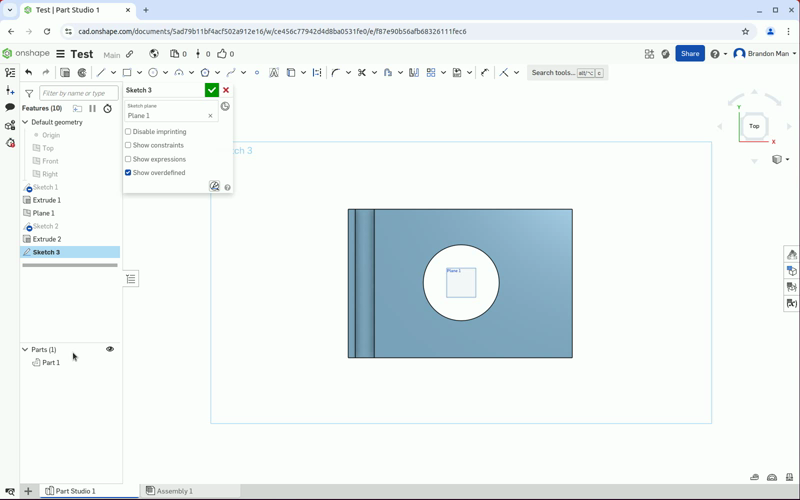
key(y)
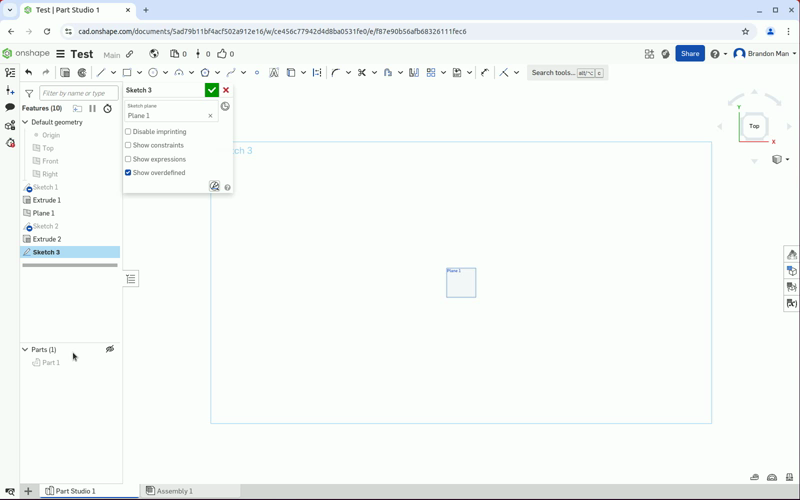
key(a)
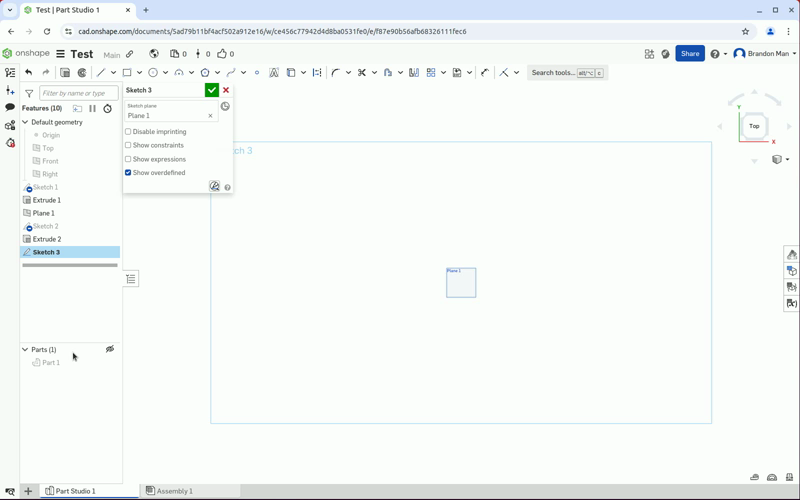
key_down(shift)
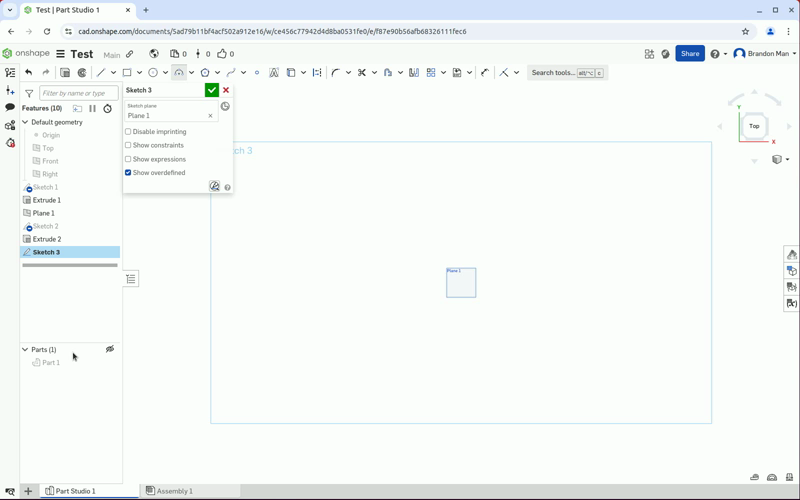
mouse_move(441, 250)
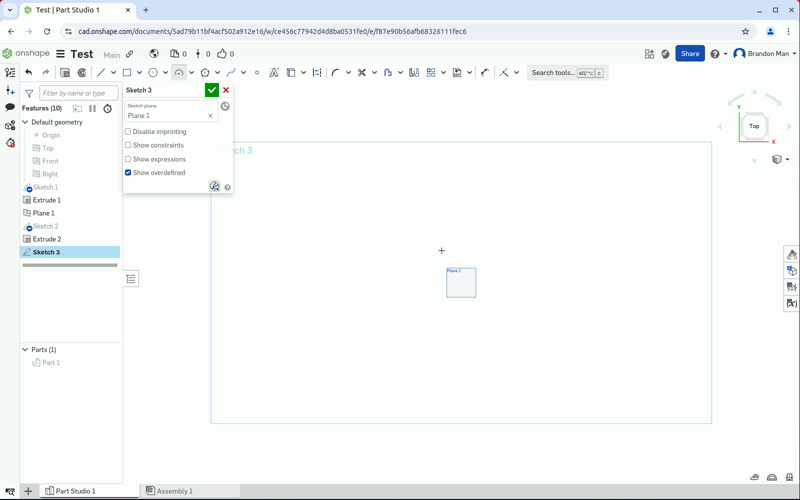
click(441, 250)
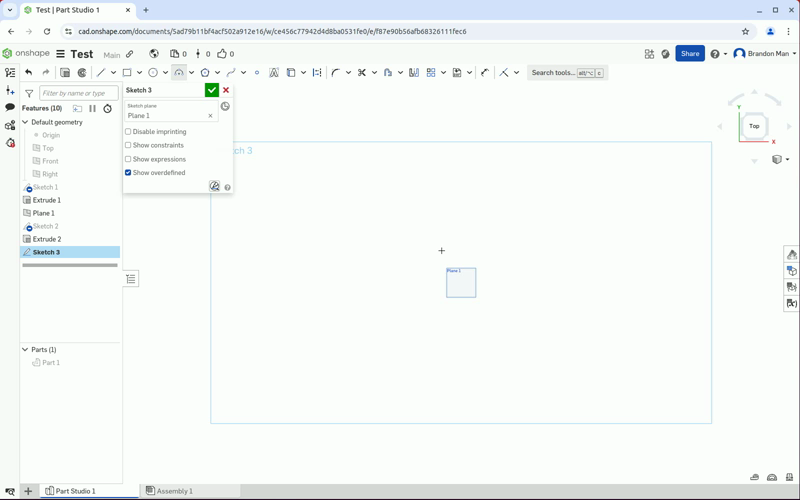
key_up(shift)
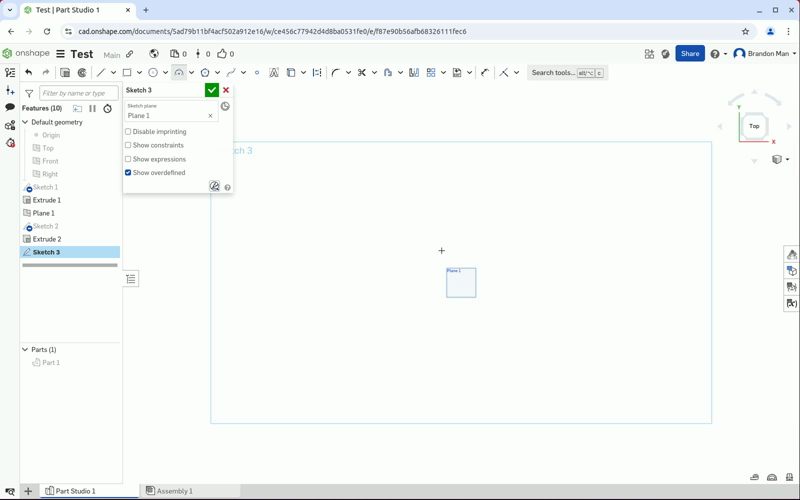
key_down(shift)
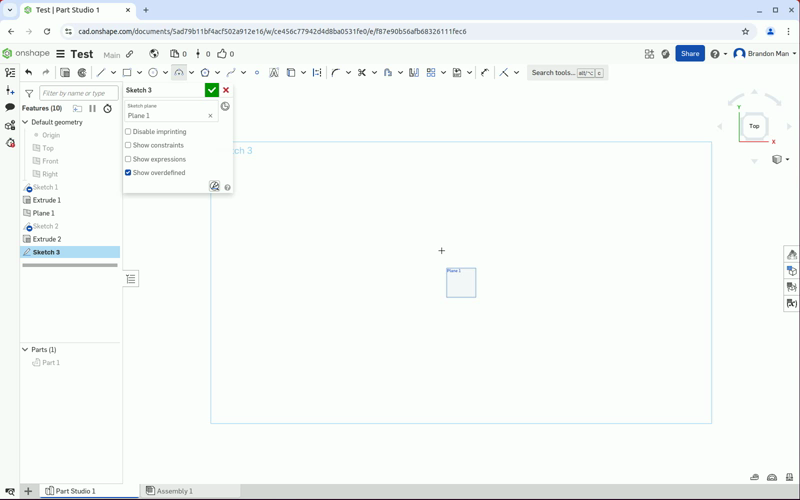
mouse_move(480, 250)
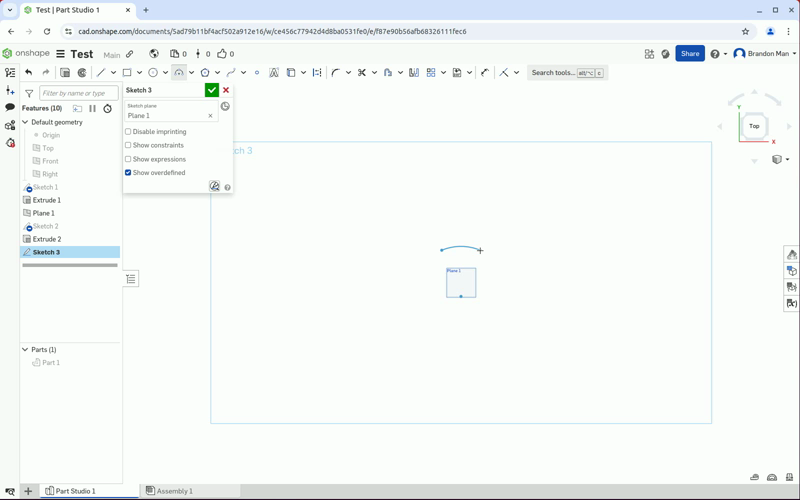
click(480, 250)
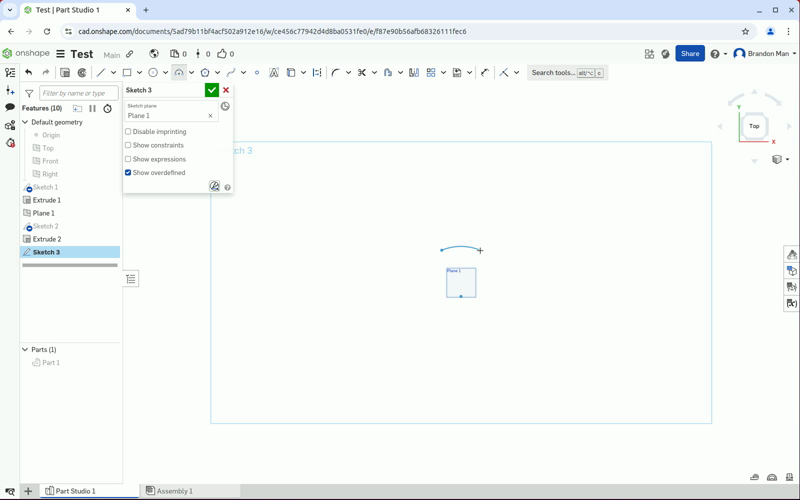
mouse_move(461, 244)
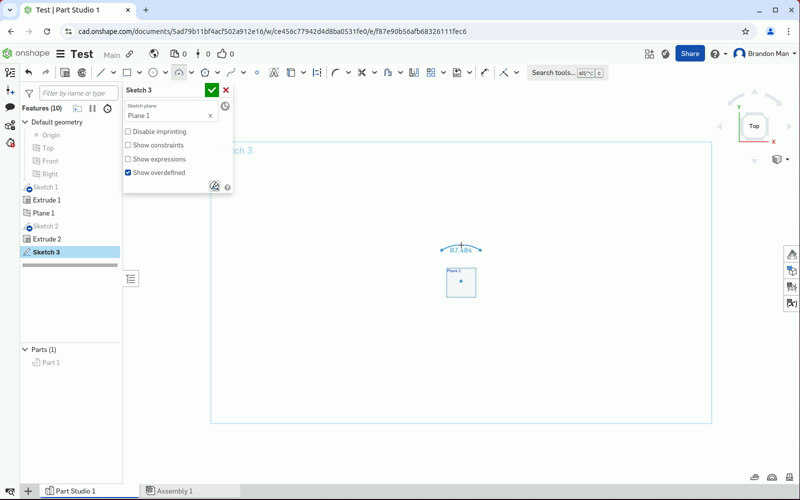
click(461, 244)
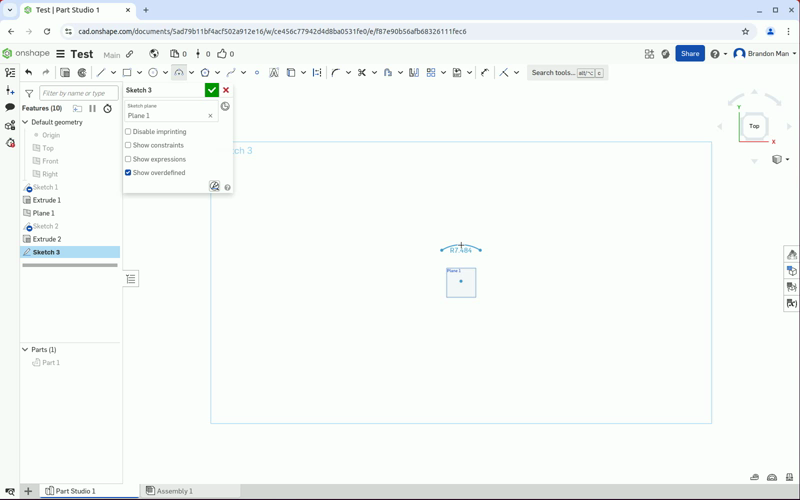
key_up(shift)
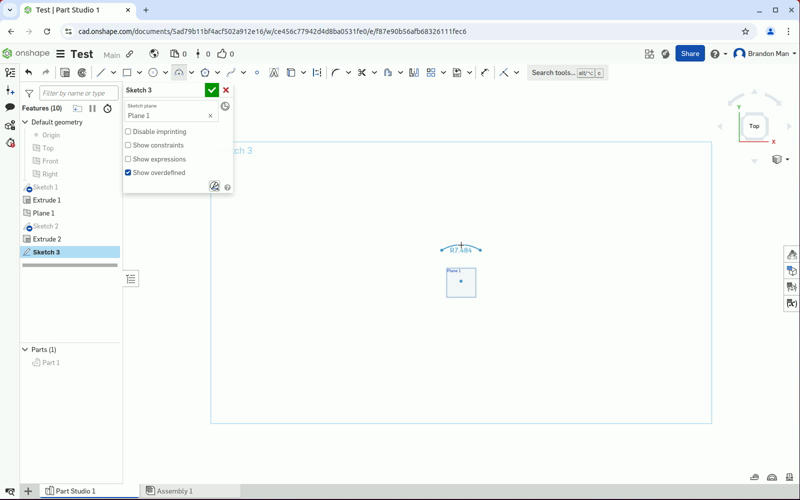
key(esc)
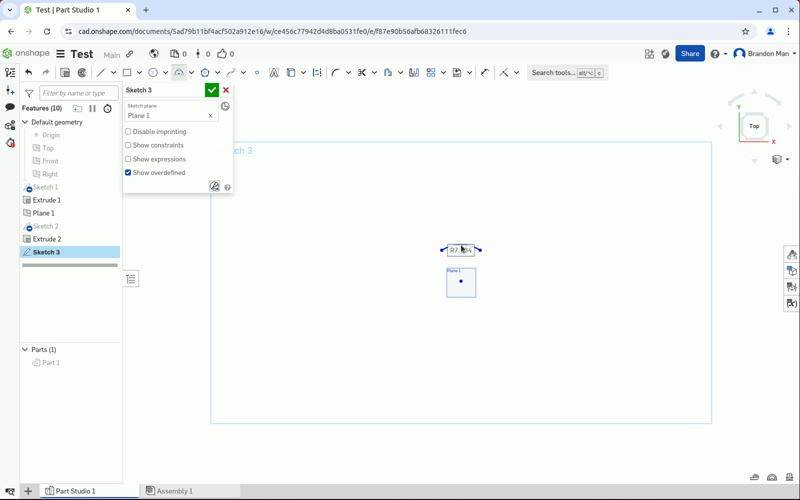
key(l)
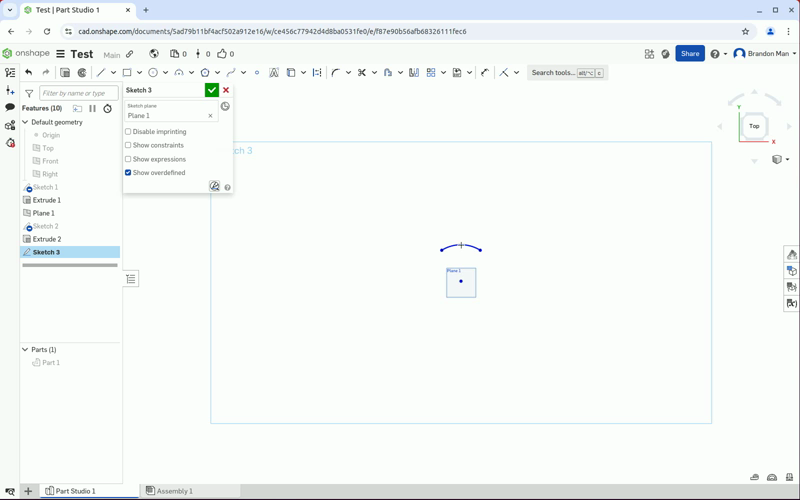
mouse_move(480, 250)
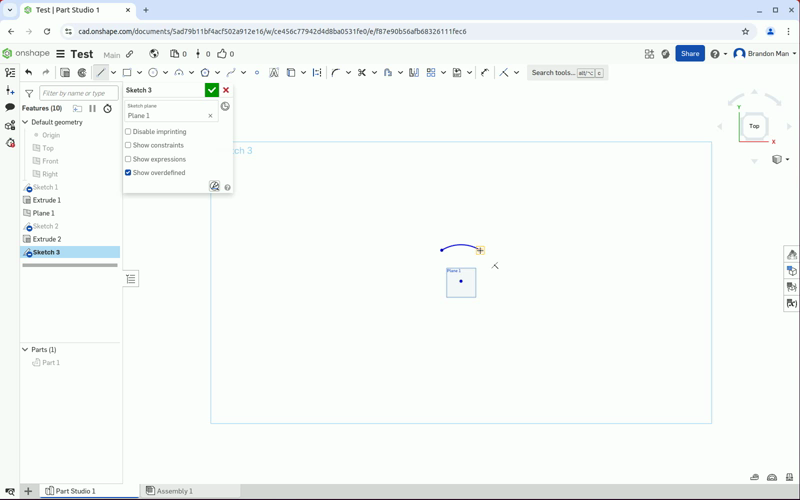
click(480, 250)
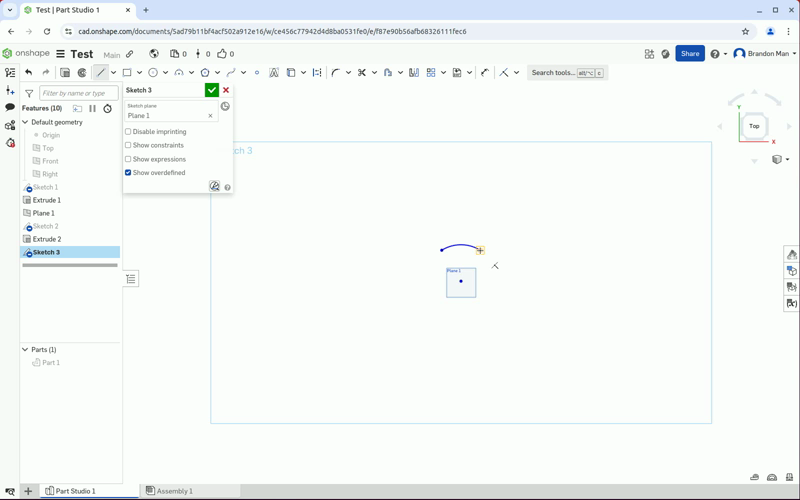
key_down(shift)
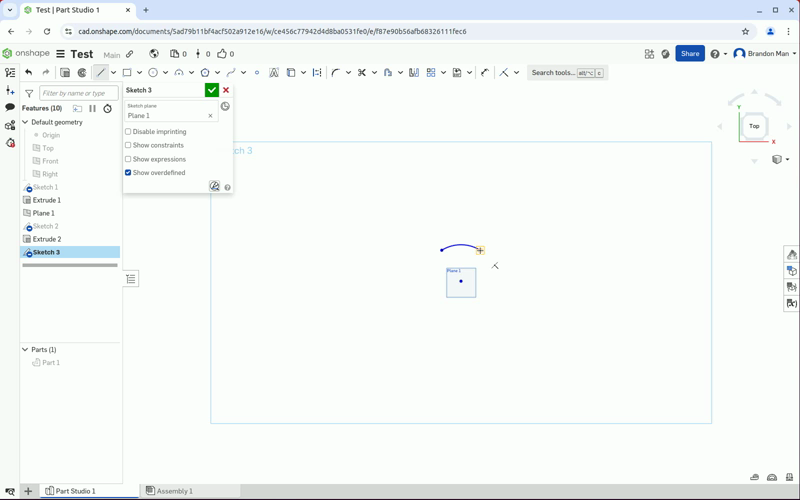
mouse_move(510, 250)
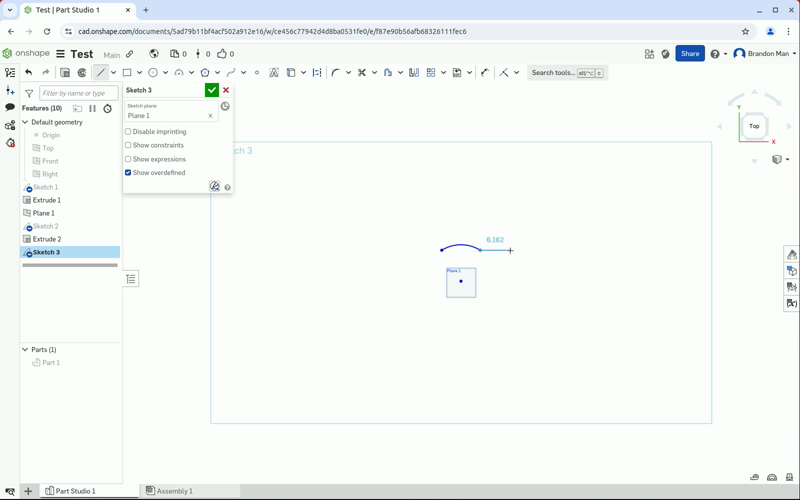
mouse_move(480, 207)
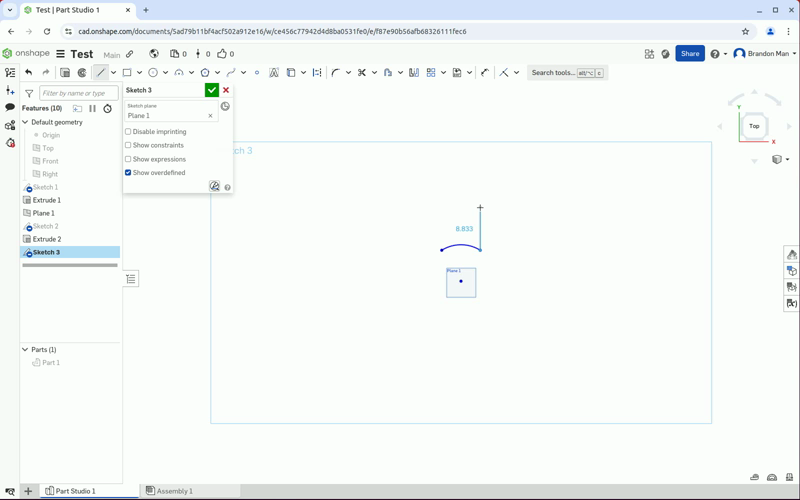
click(480, 207)
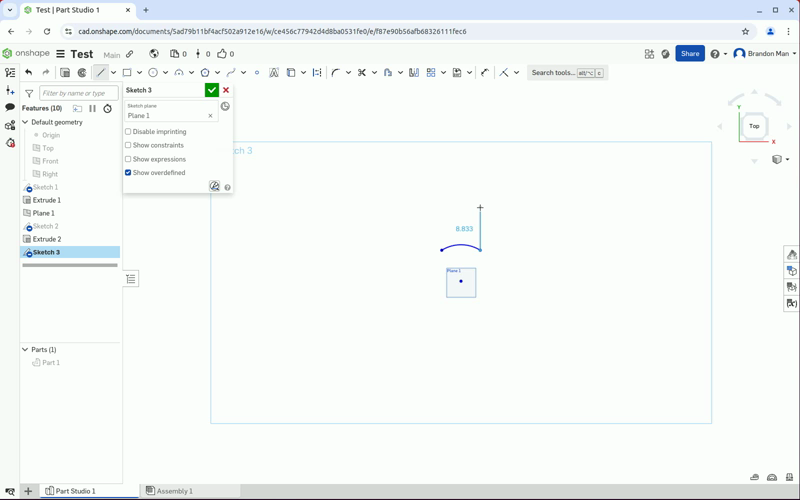
key_up(shift)
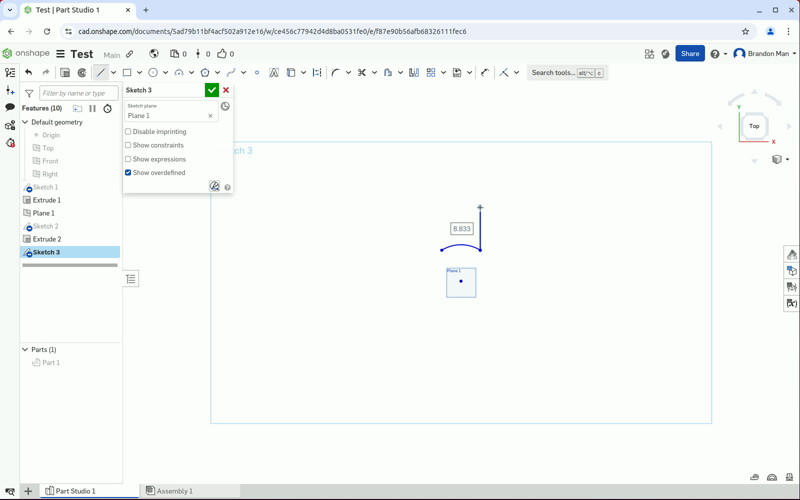
key_down(shift)
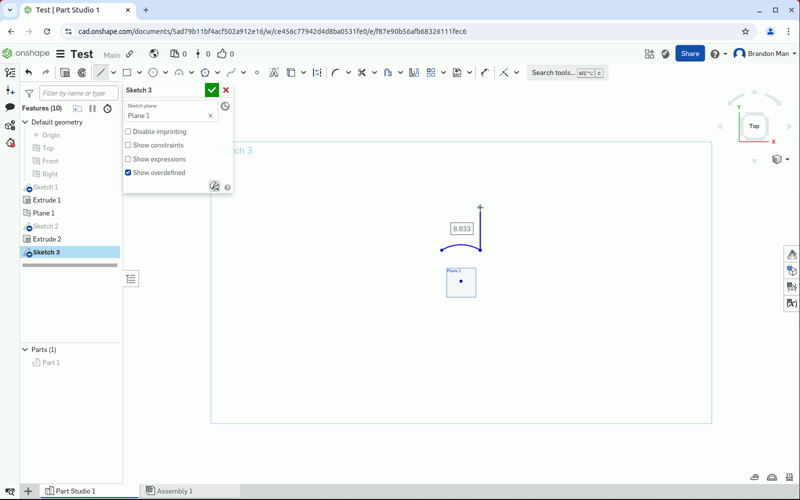
mouse_move(510, 207)
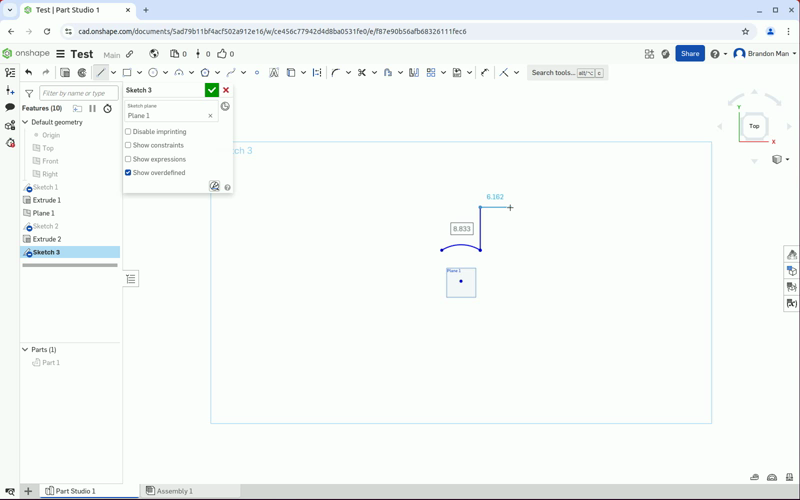
mouse_move(441, 207)
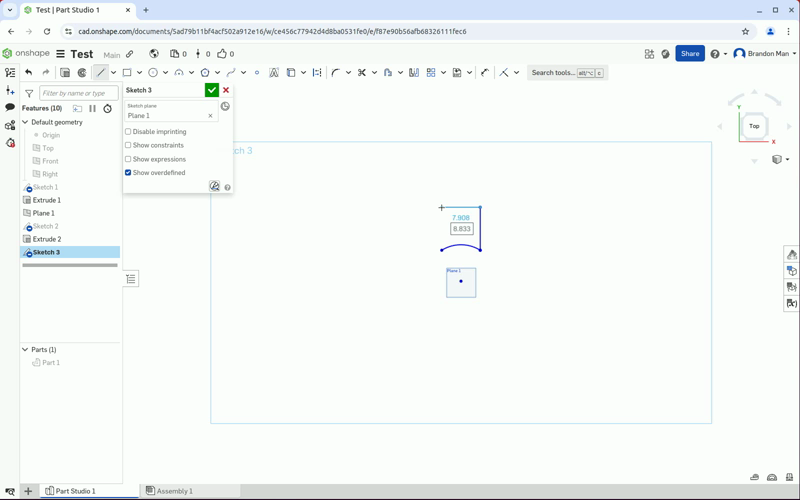
click(441, 207)
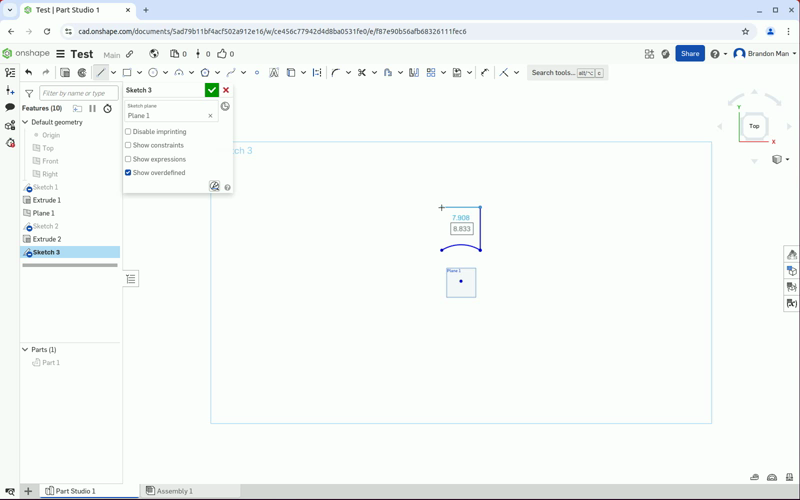
key_up(shift)
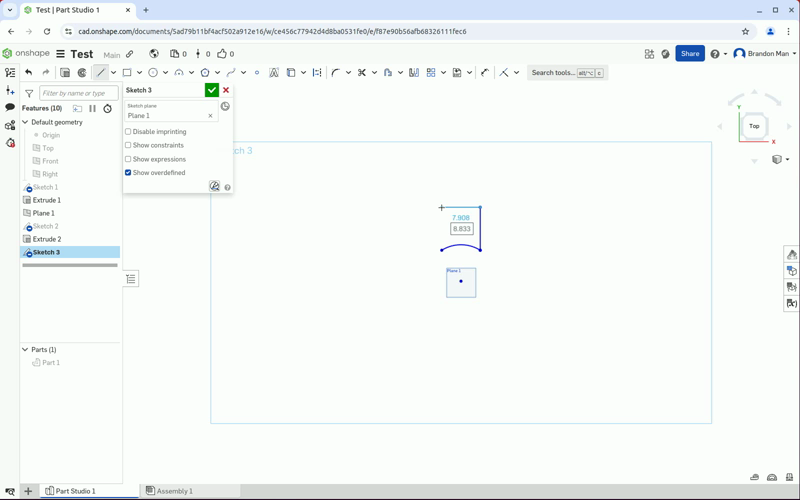
mouse_move(471, 207)
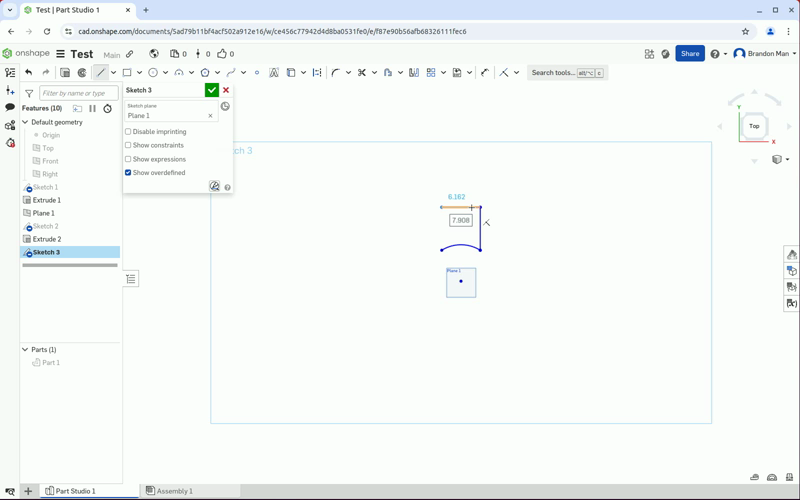
key_down(shift)
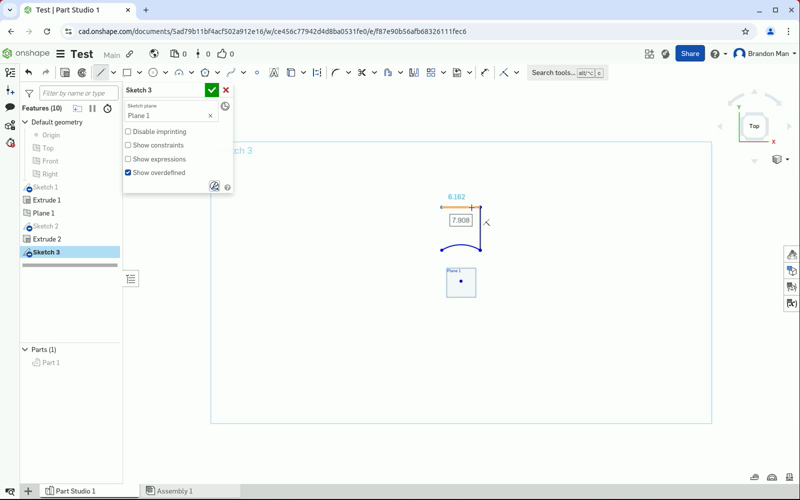
mouse_move(441, 250)
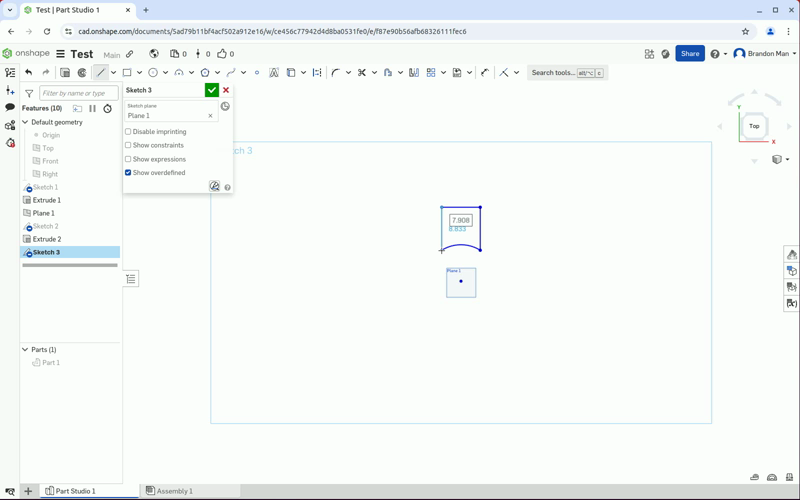
key_up(shift)
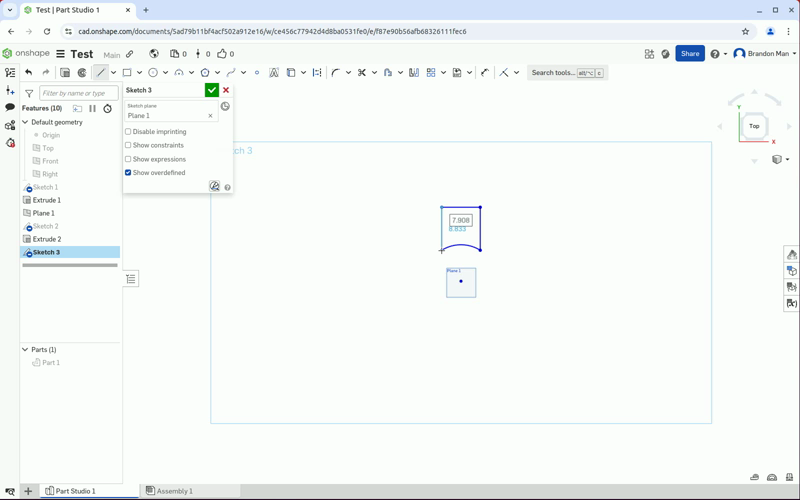
click(441, 250)
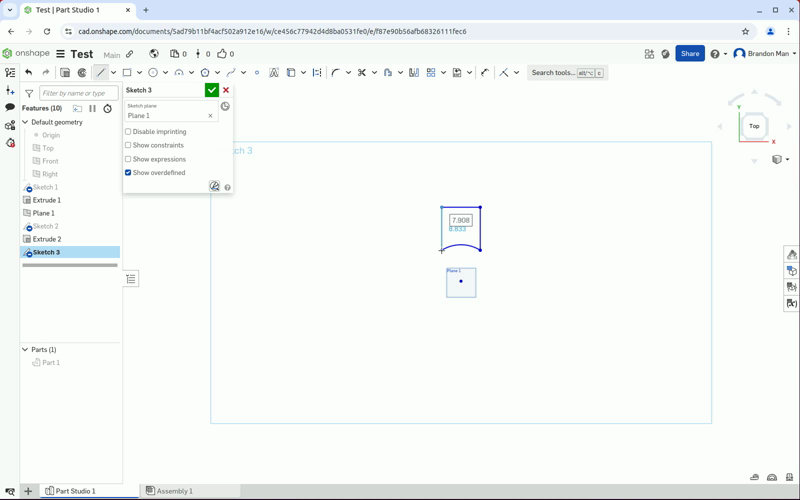
key(esc)
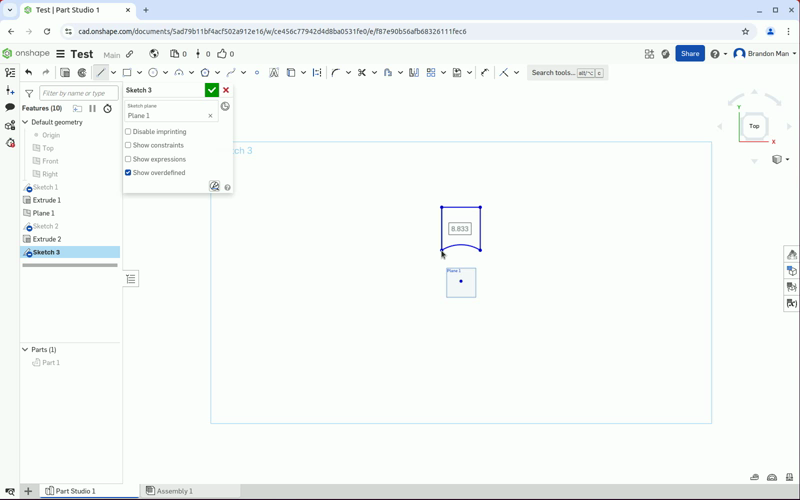
mouse_move(457, 220)
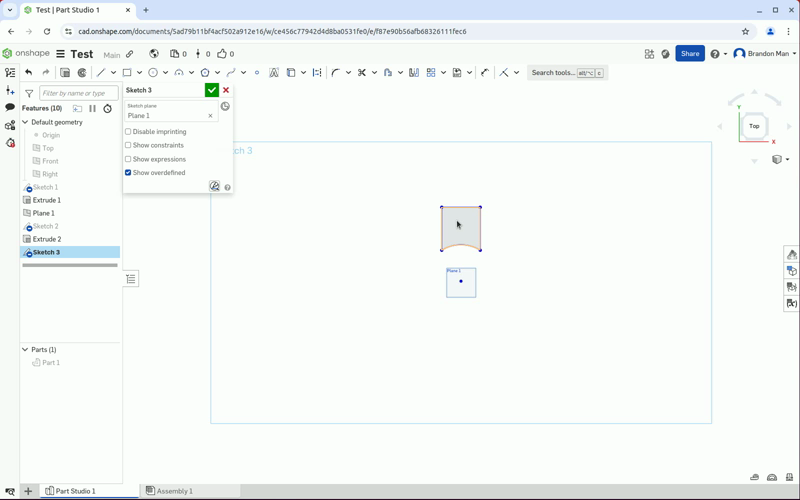
scroll(6)
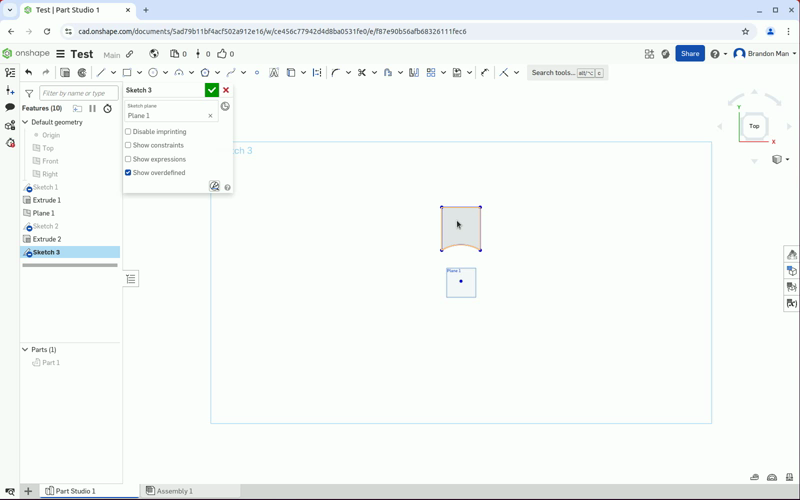
scroll(6)
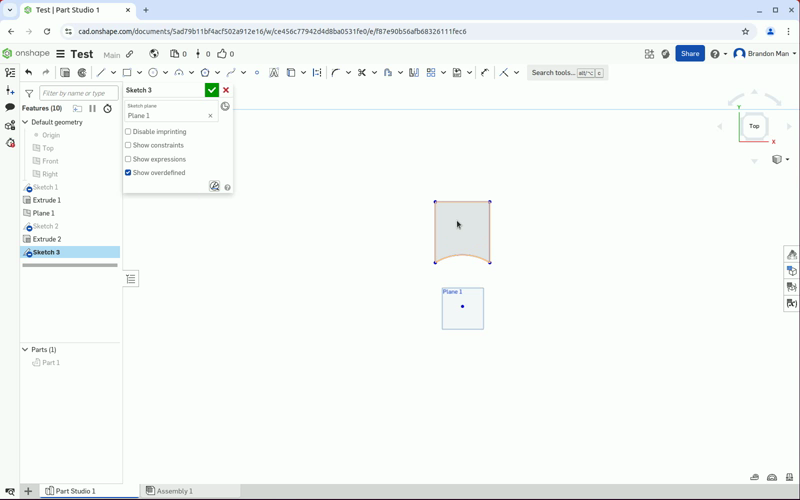
scroll(6)
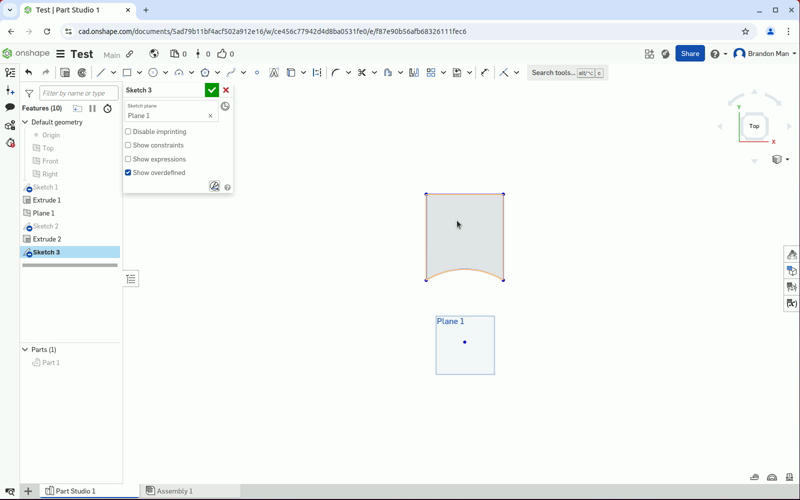
scroll(6)
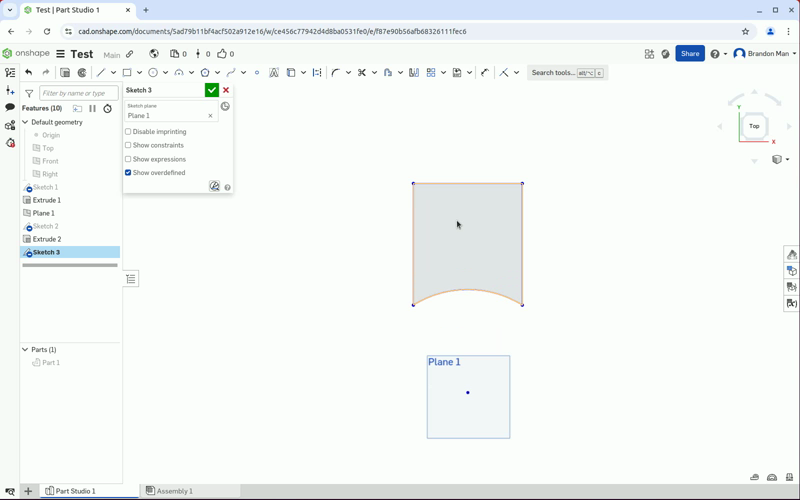
scroll(6)
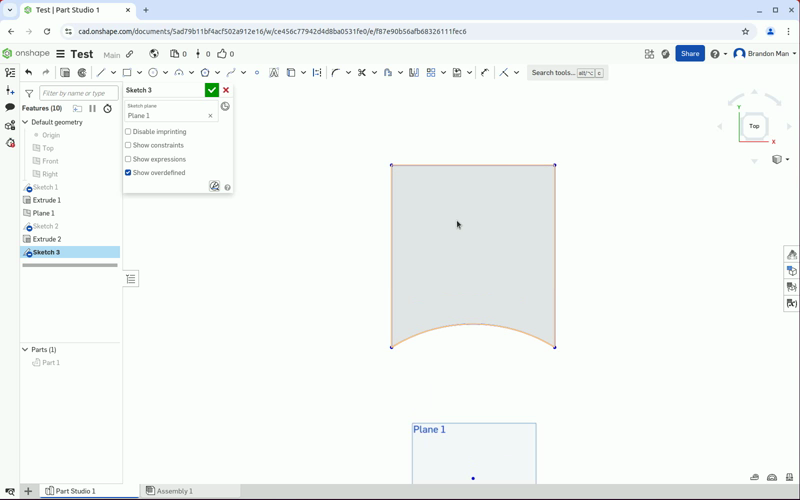
scroll(6)
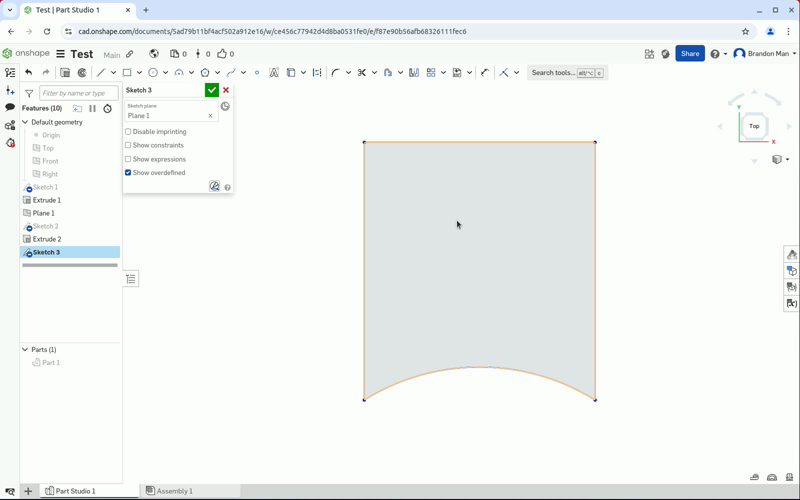
scroll(6)
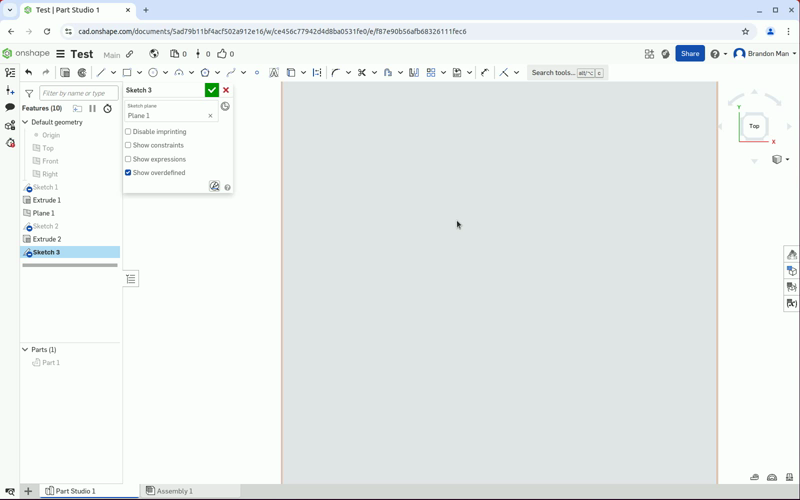
click(457, 220)
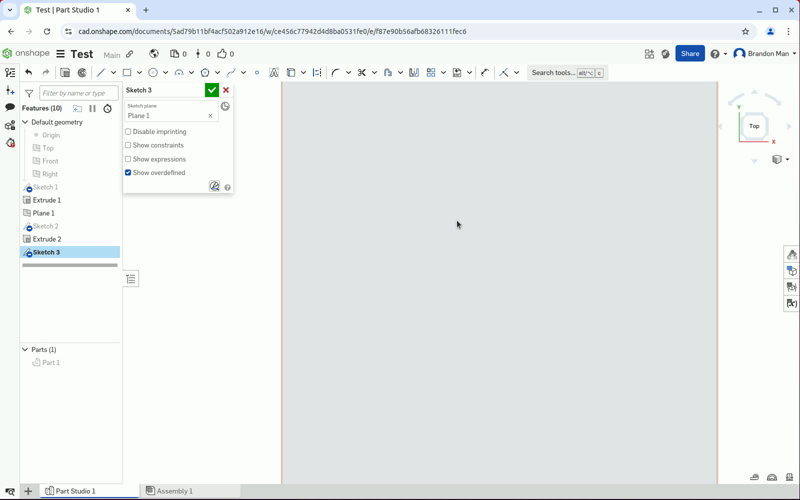
scroll(-6)
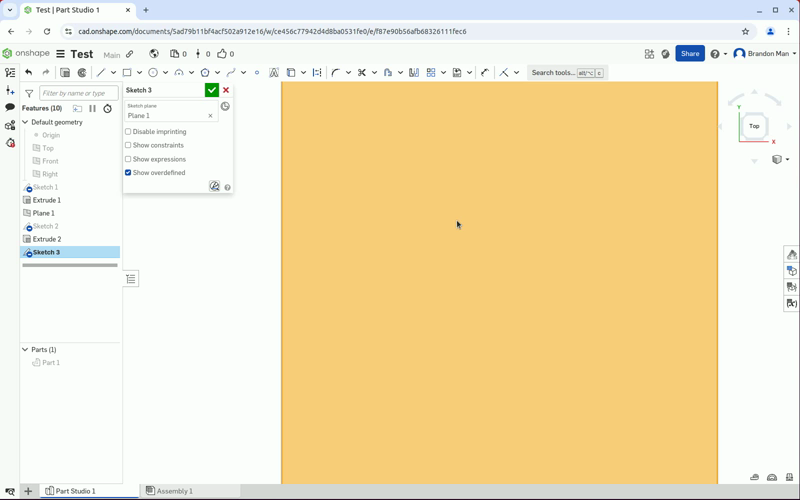
scroll(-6)
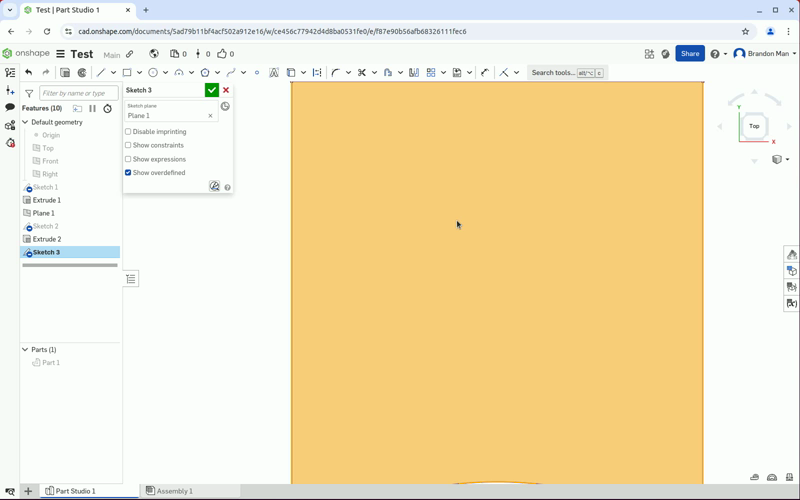
scroll(-6)
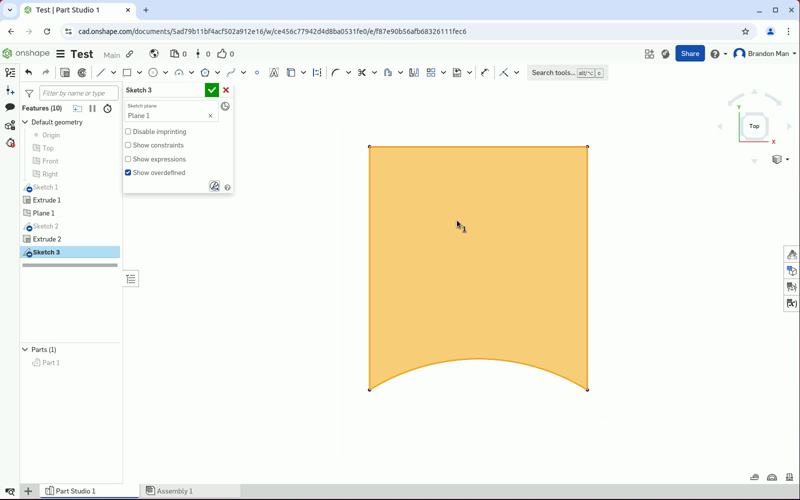
scroll(-6)
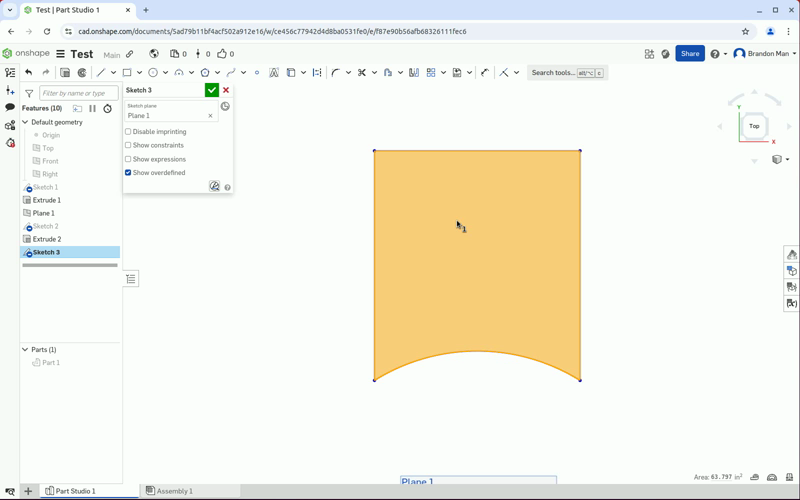
scroll(-6)
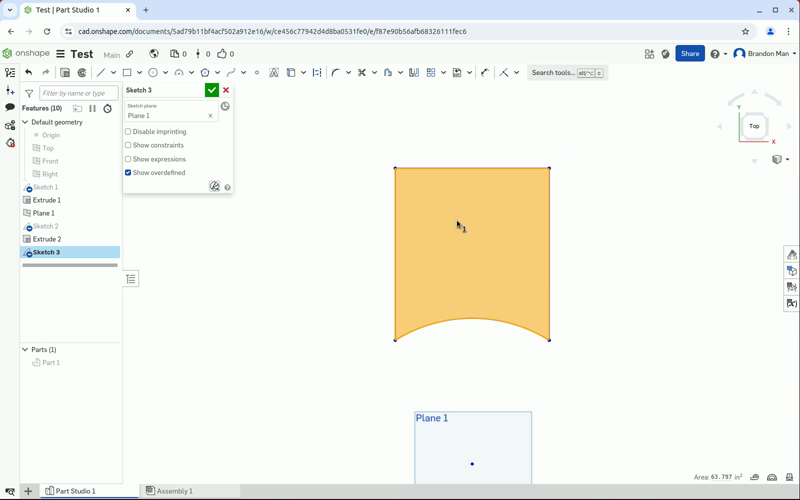
scroll(-6)
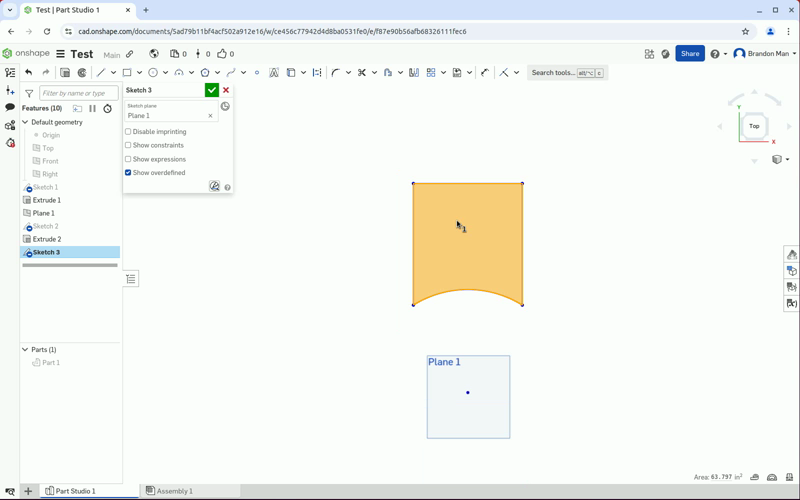
scroll(-6)
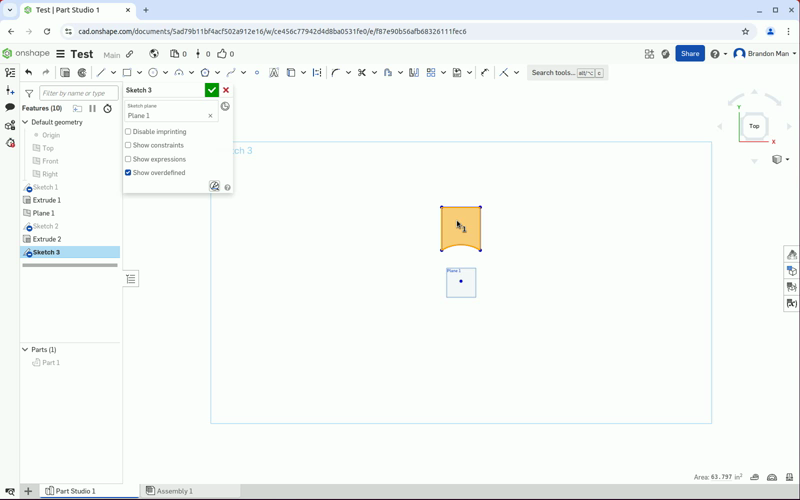
mouse_move(73, 352)
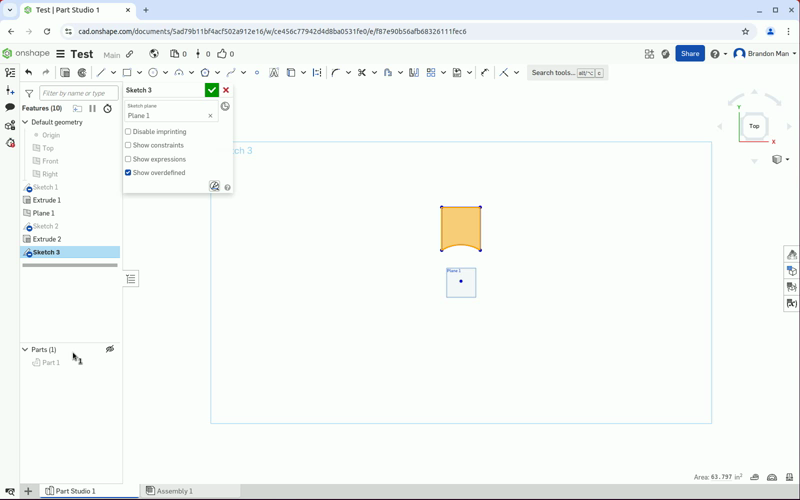
key(shift+y)
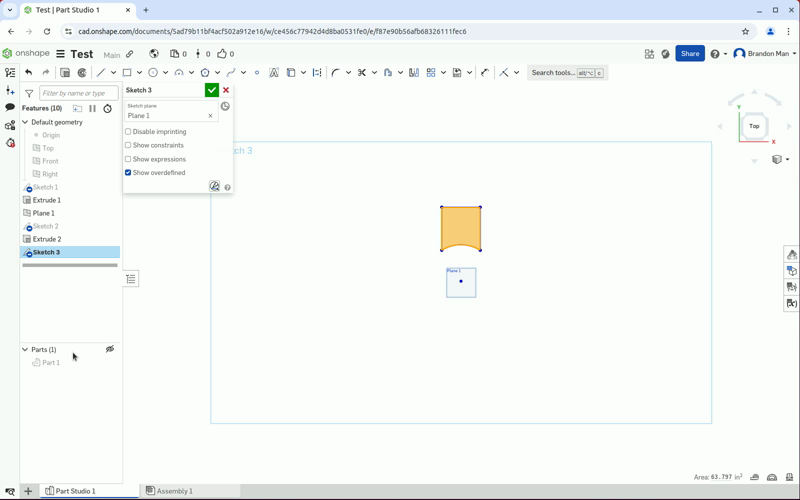
key(shift+e)
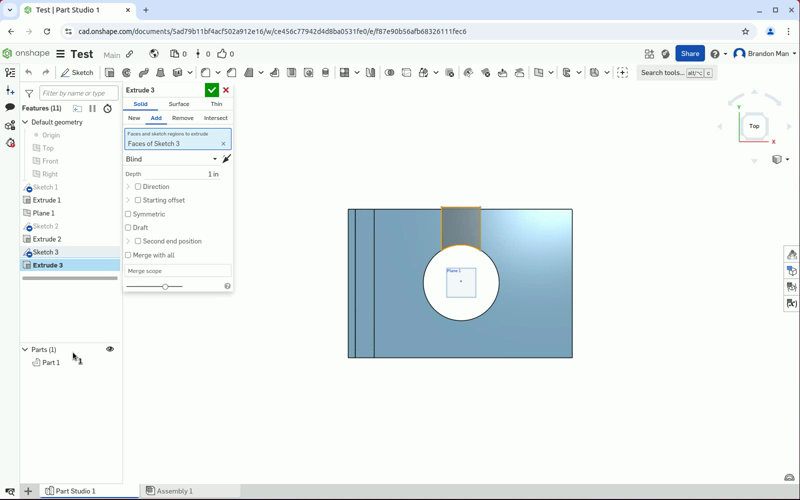
mouse_move(143, 106)
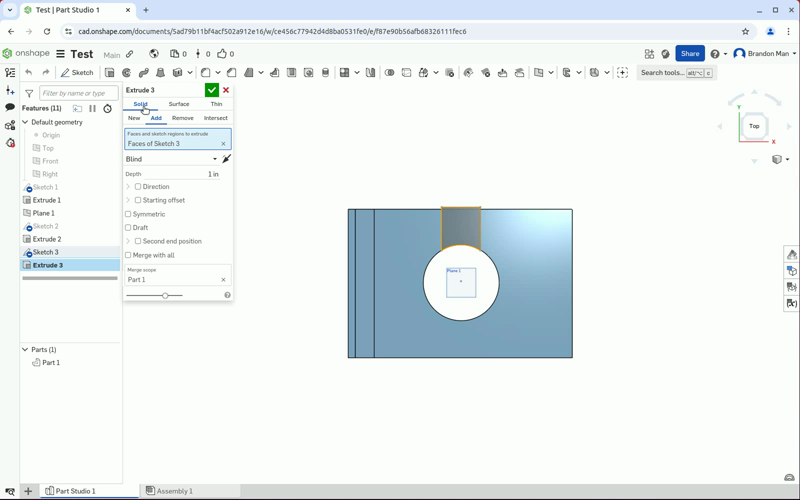
click(143, 106)
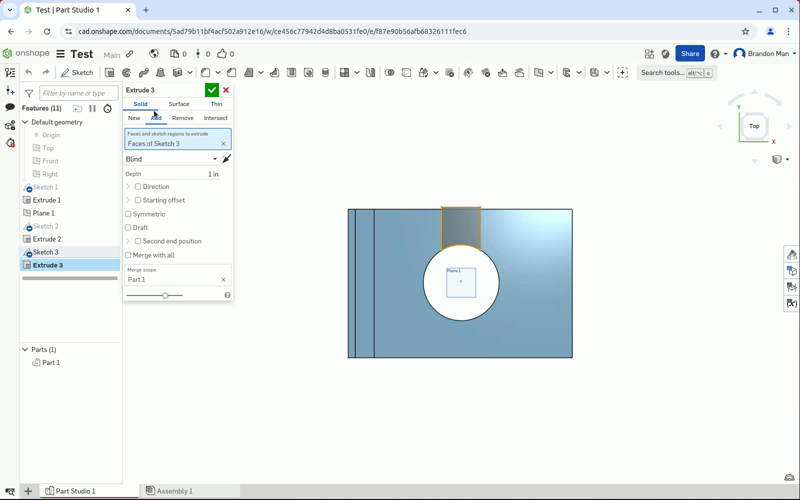
mouse_move(186, 120)
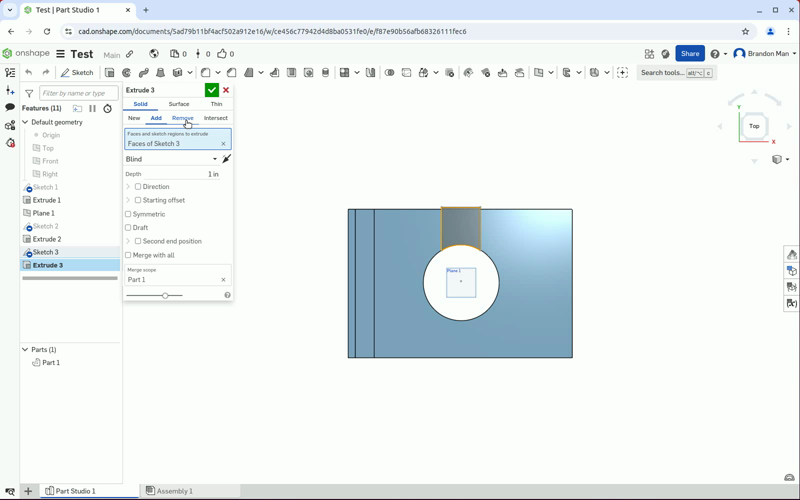
click(186, 120)
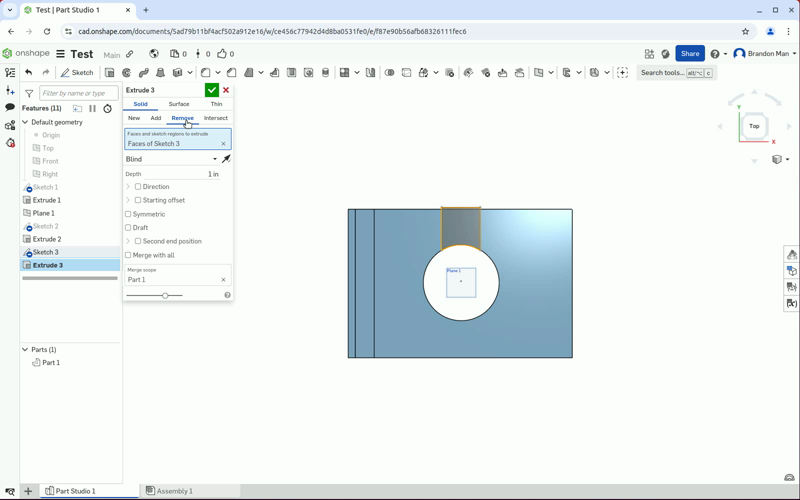
key(tab, 4)
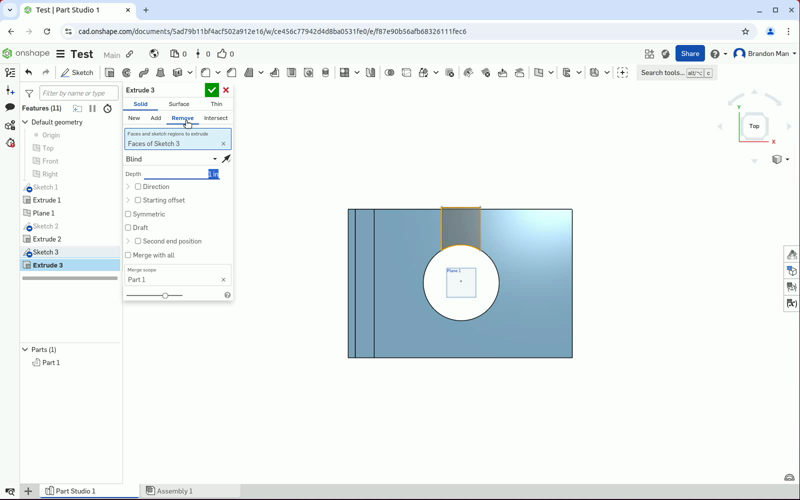
text(1.444)
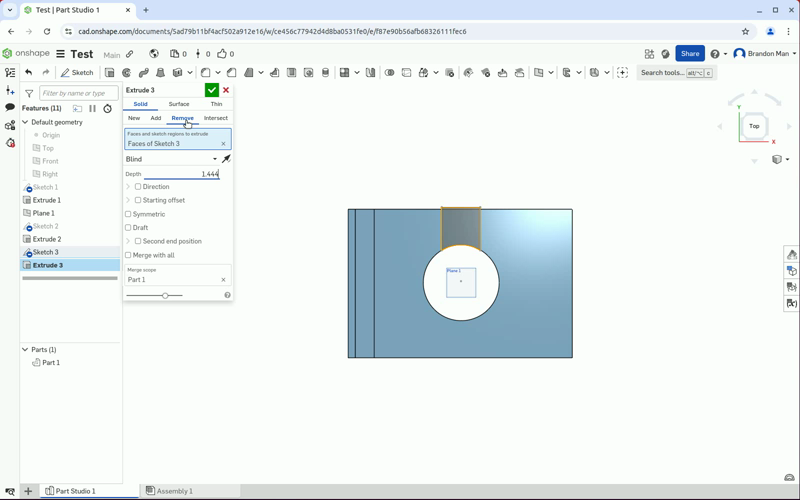
key(tab, 6)
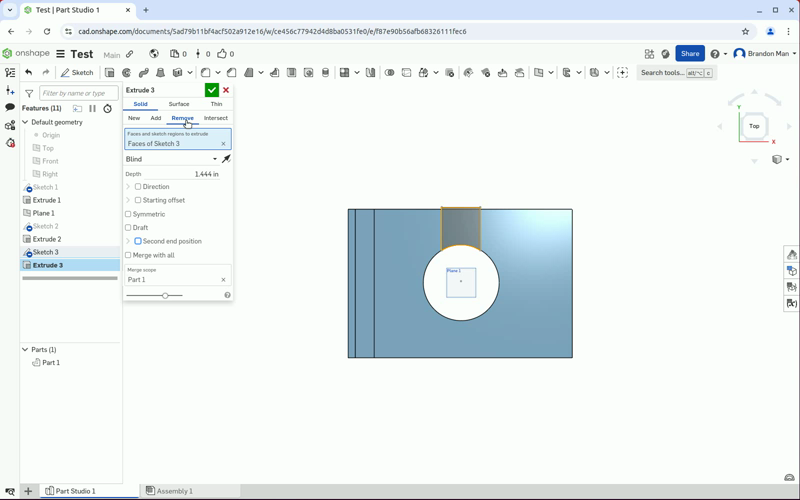
key(space)
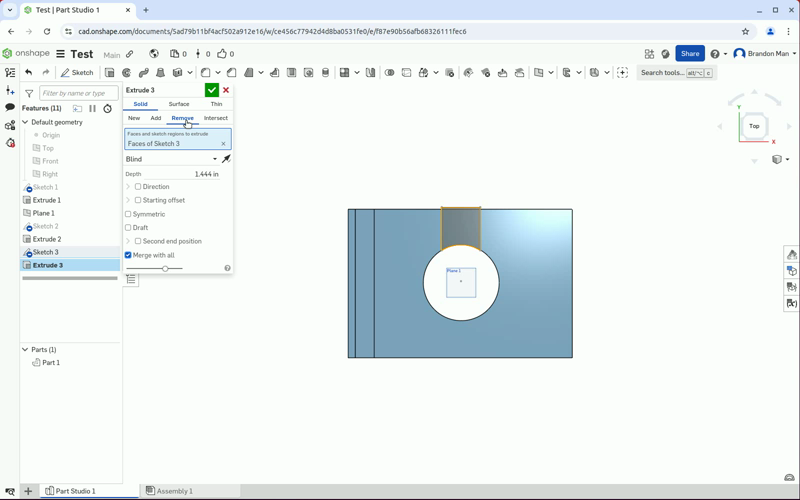
key(enter)
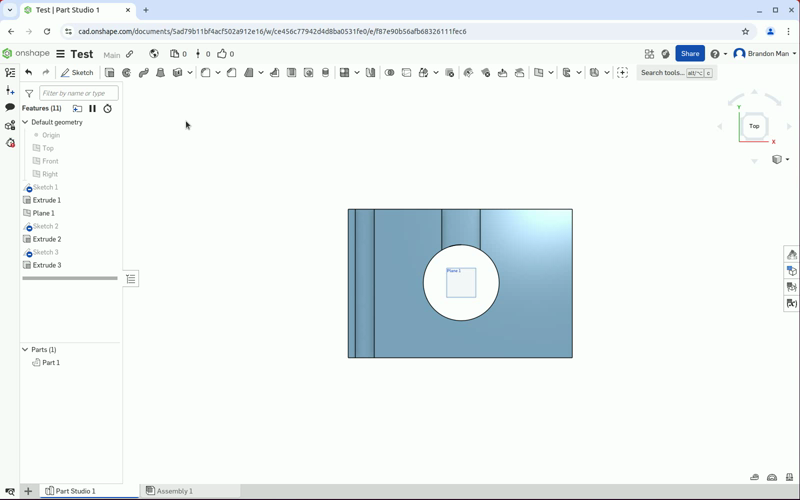
key(shift+h)
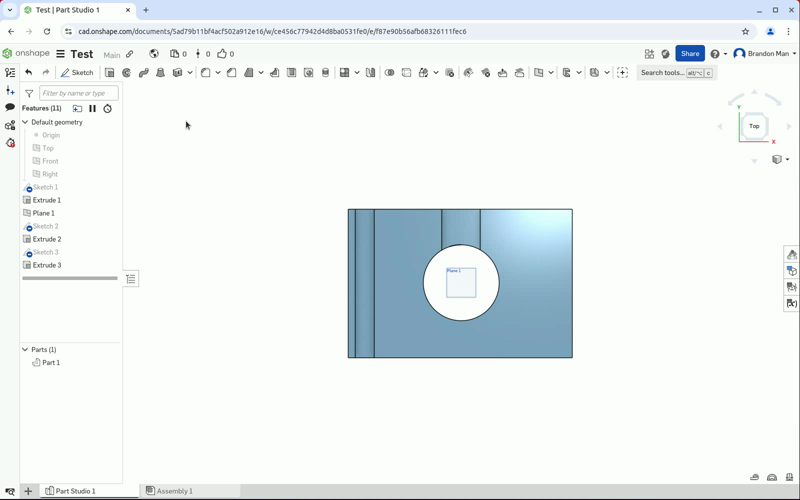
key(shift+h)
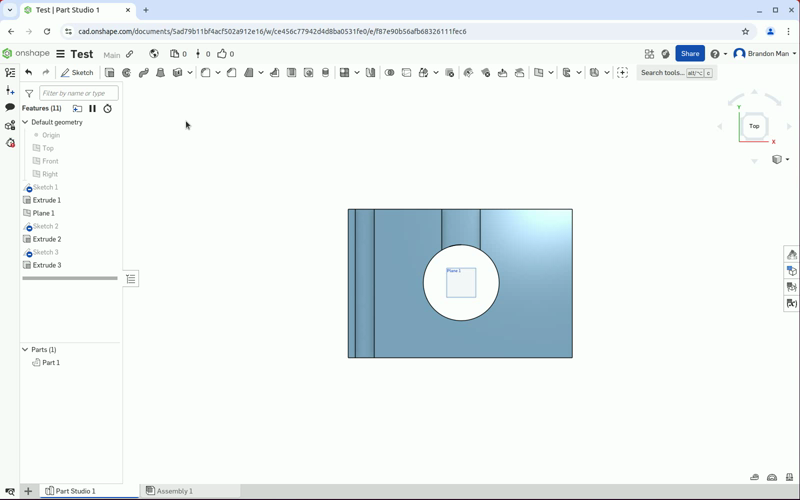
mouse_move(73, 189)
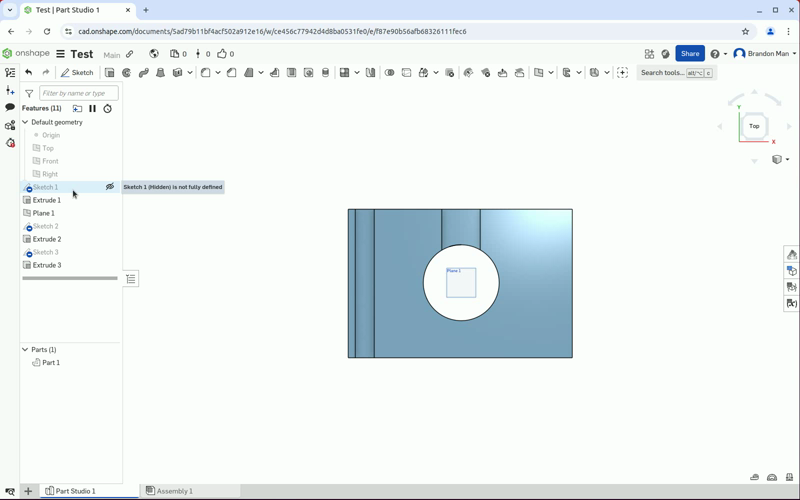
click(73, 189)
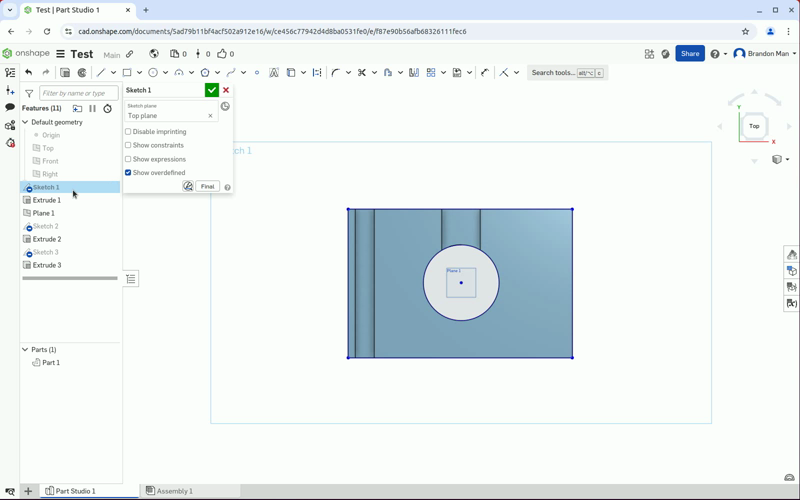
mouse_move(229, 92)
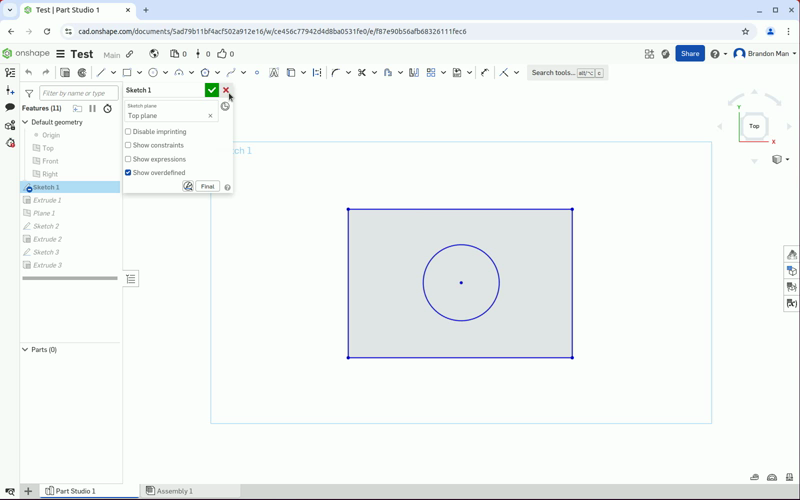
click(229, 92)
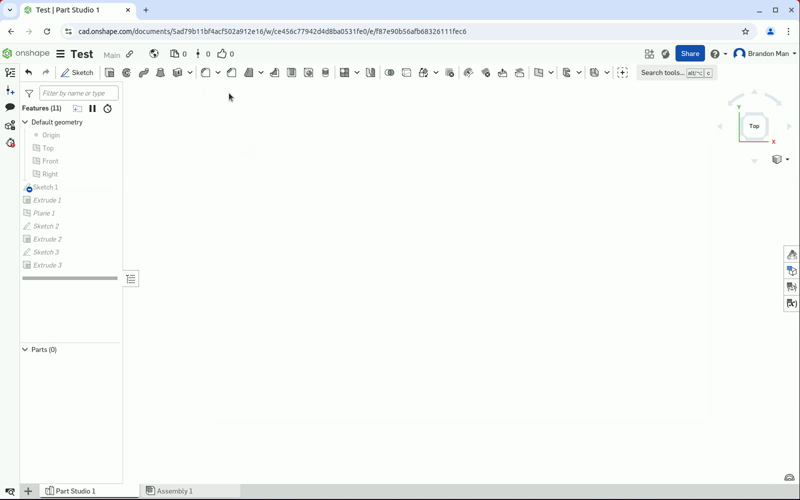
key(shift+s)
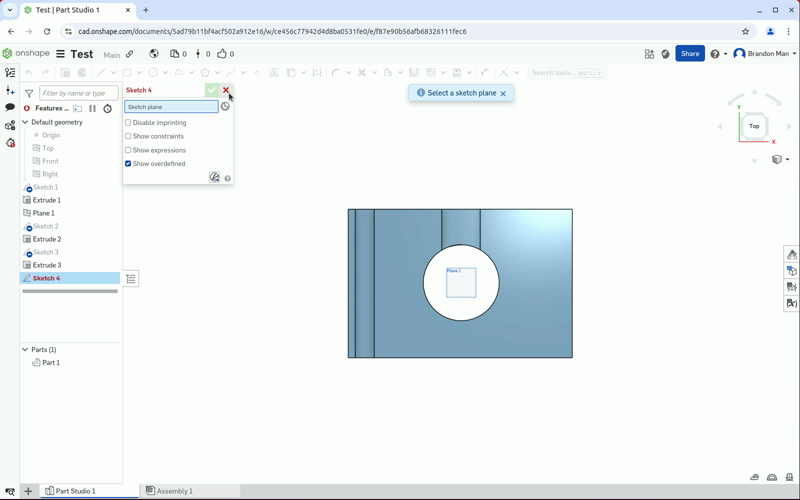
mouse_move(73, 215)
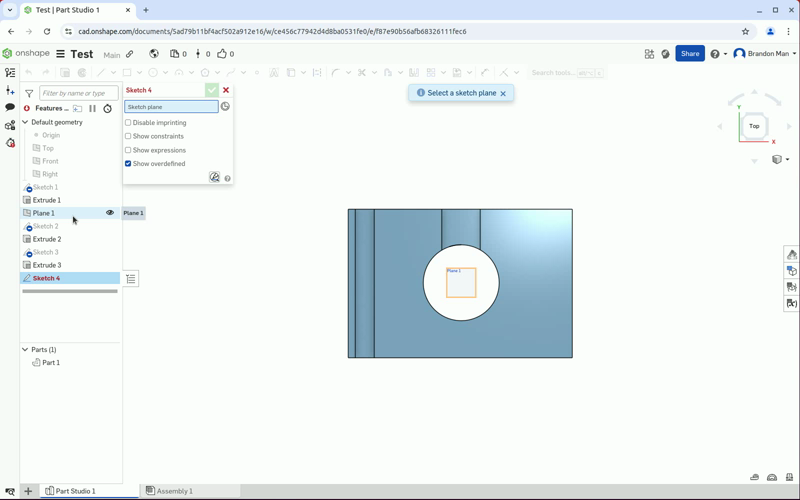
click(73, 215)
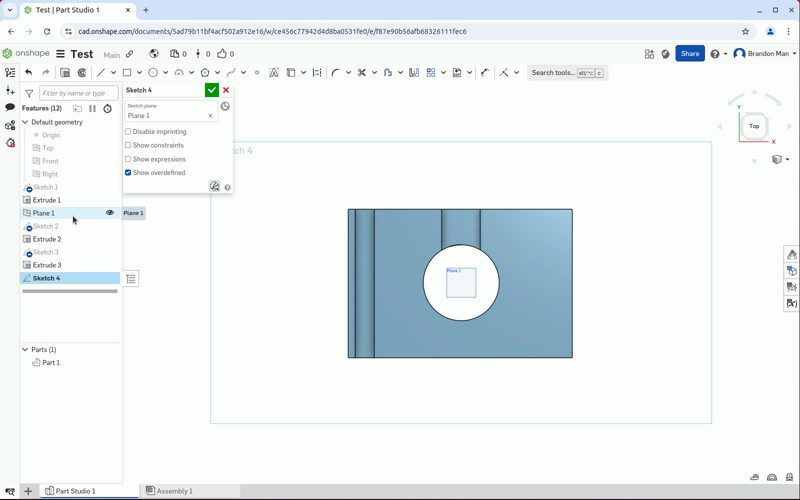
mouse_move(73, 352)
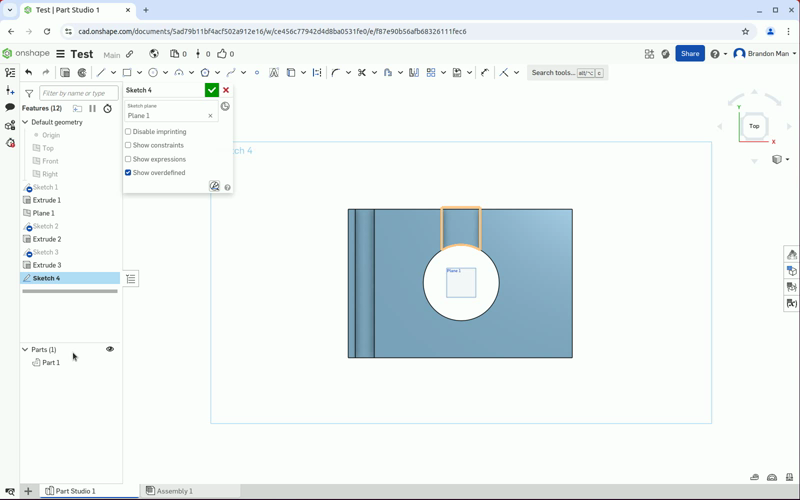
key(y)
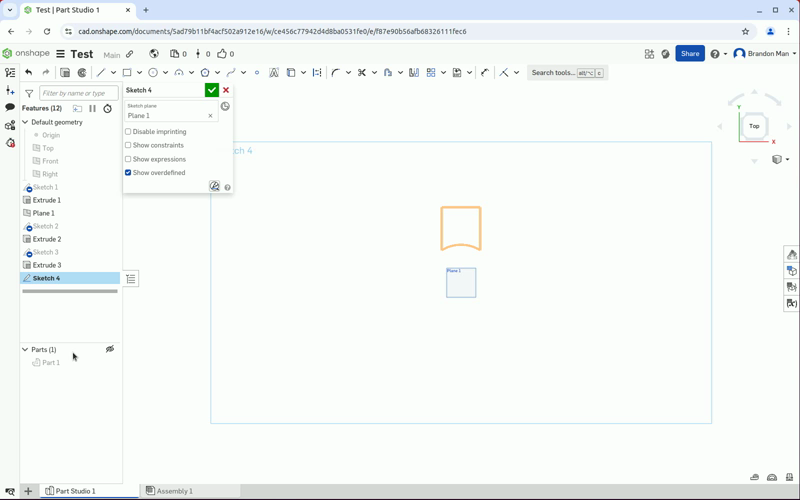
key(l)
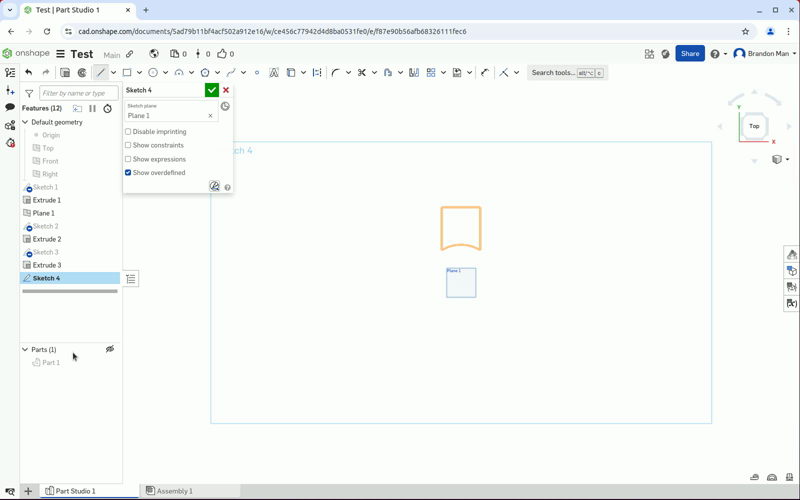
key_down(shift)
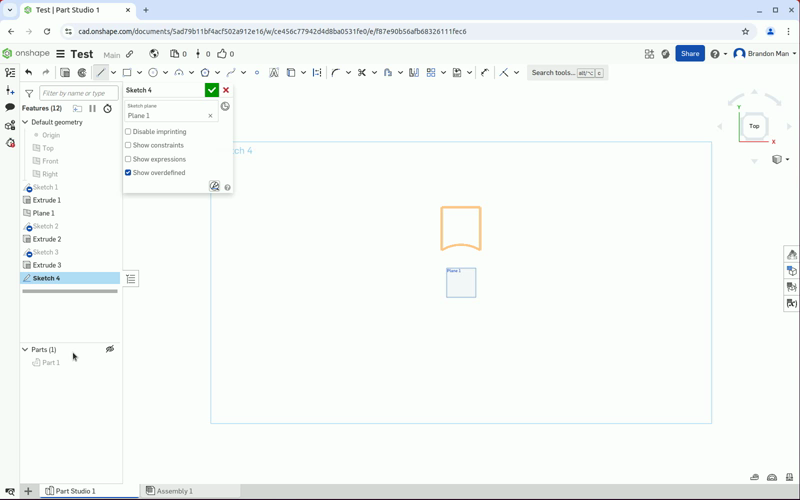
mouse_move(441, 357)
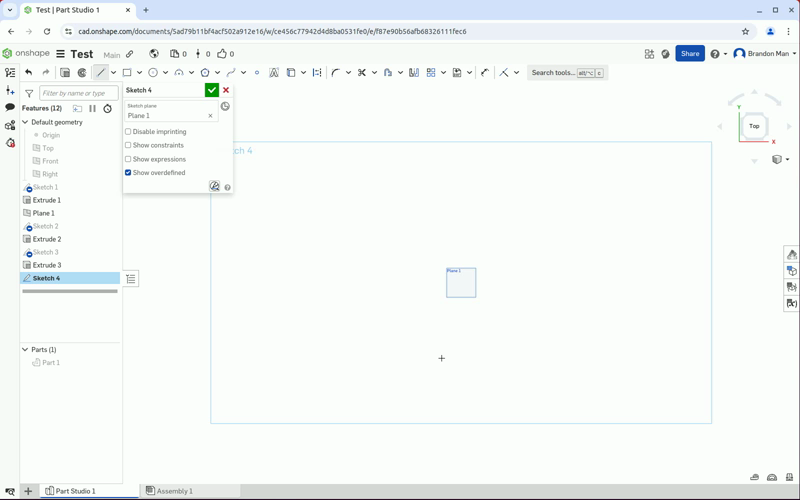
click(441, 357)
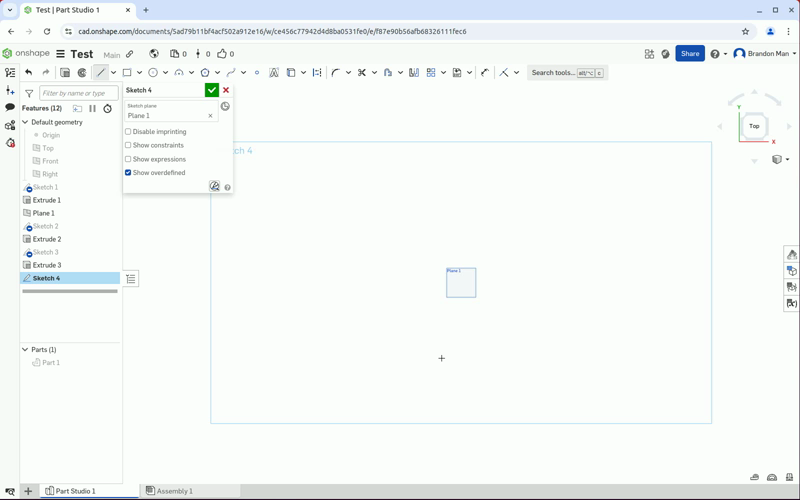
key_up(shift)
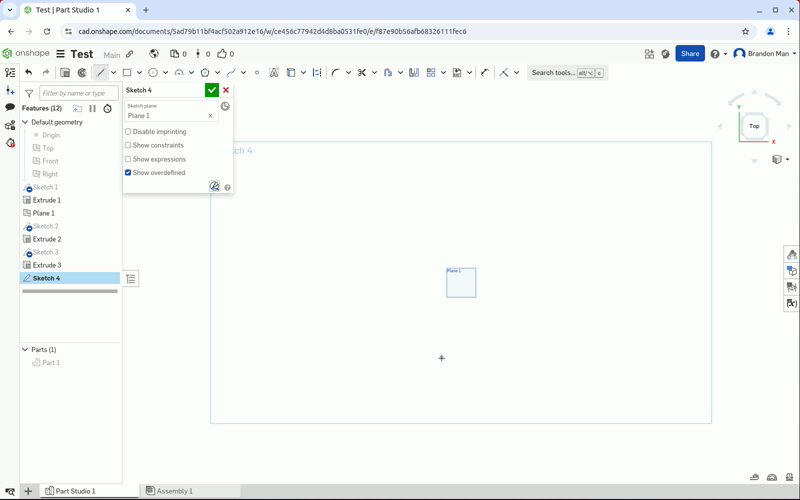
key_down(shift)
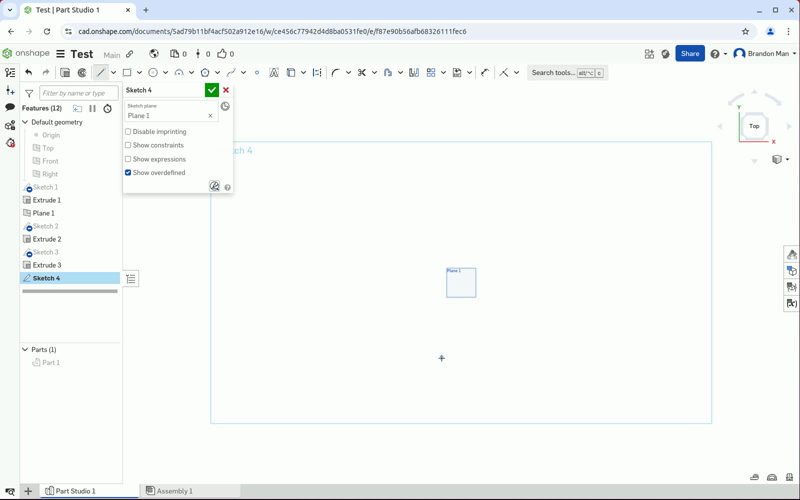
mouse_move(471, 357)
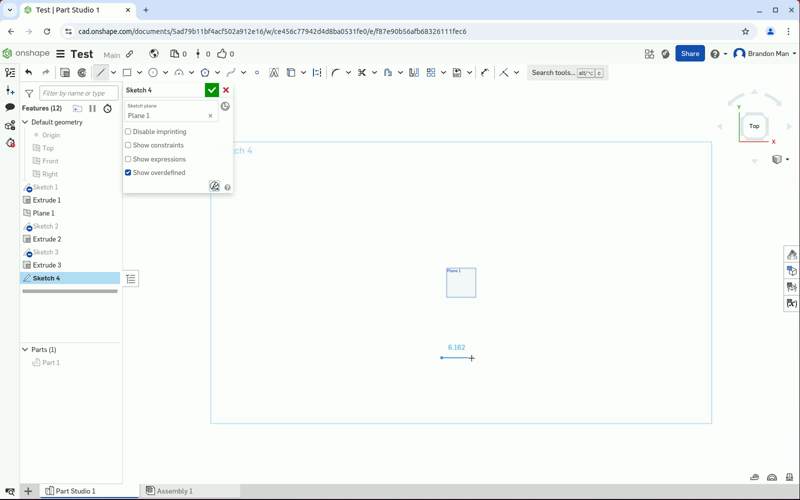
mouse_move(480, 357)
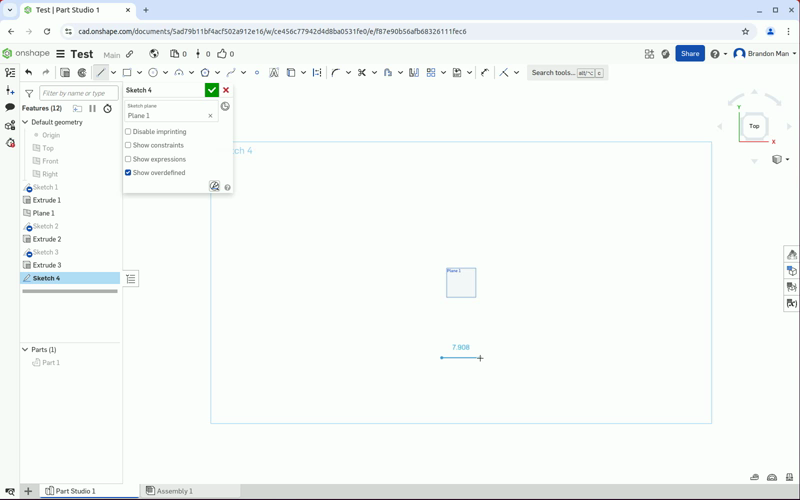
click(480, 357)
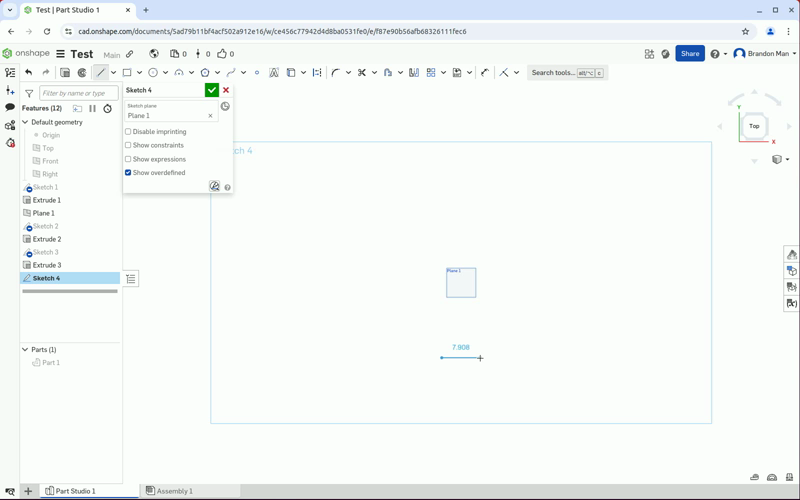
key_up(shift)
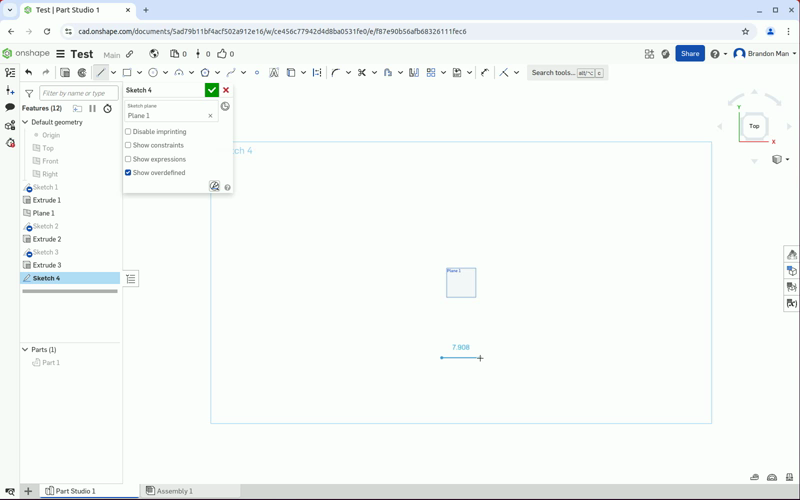
key_down(shift)
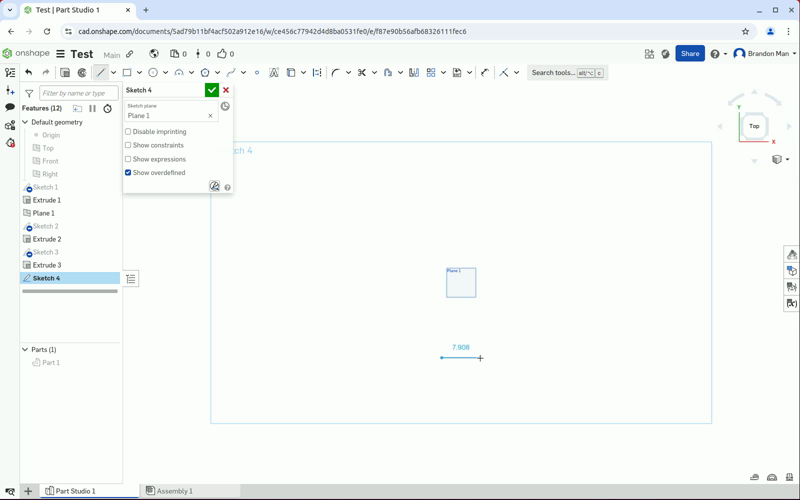
mouse_move(510, 357)
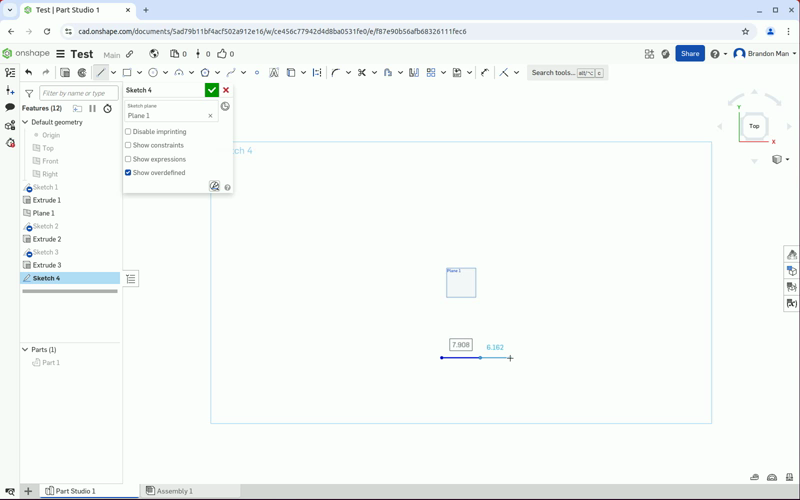
mouse_move(480, 315)
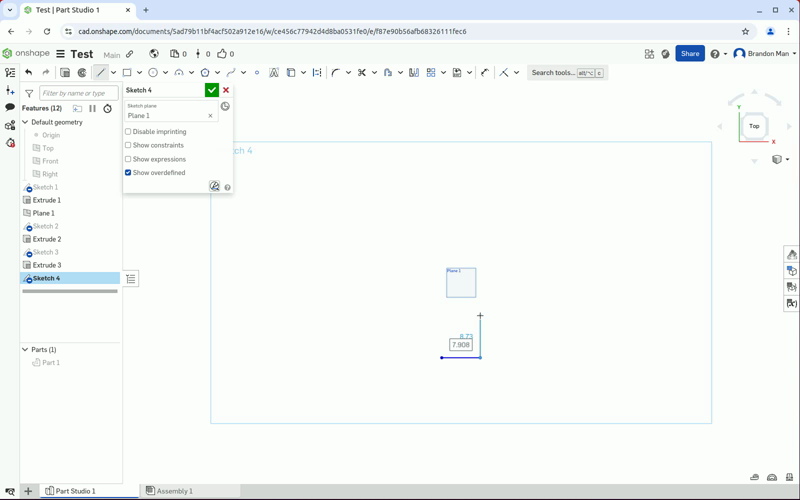
click(480, 315)
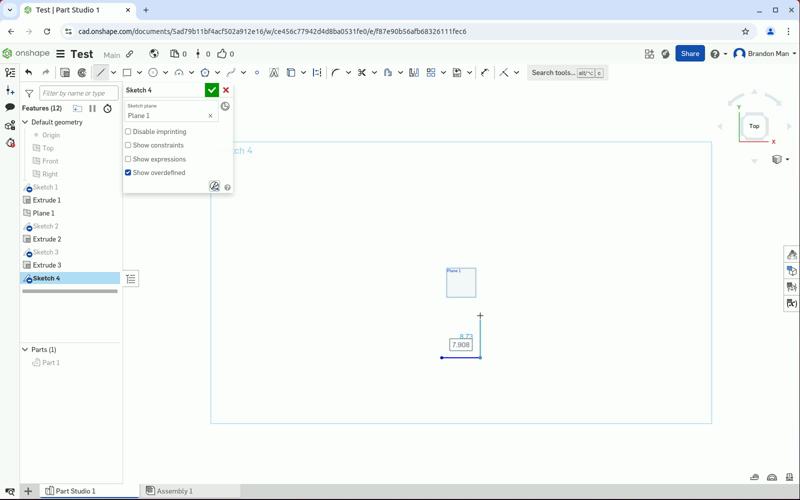
key_up(shift)
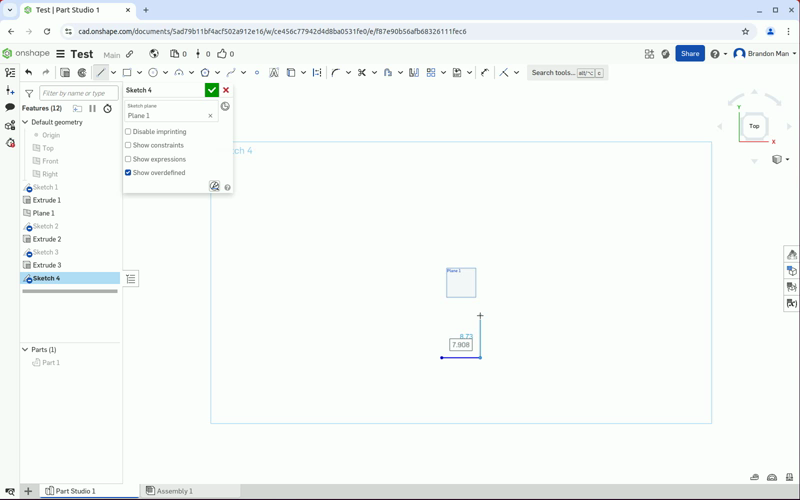
key(esc)
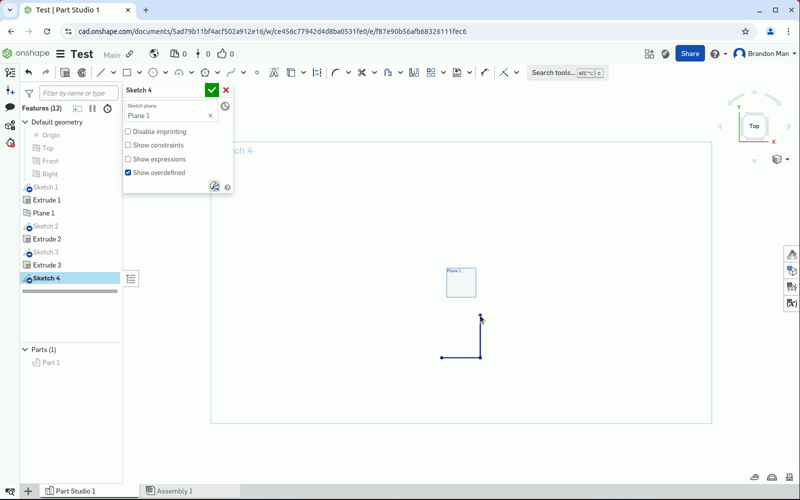
key(a)
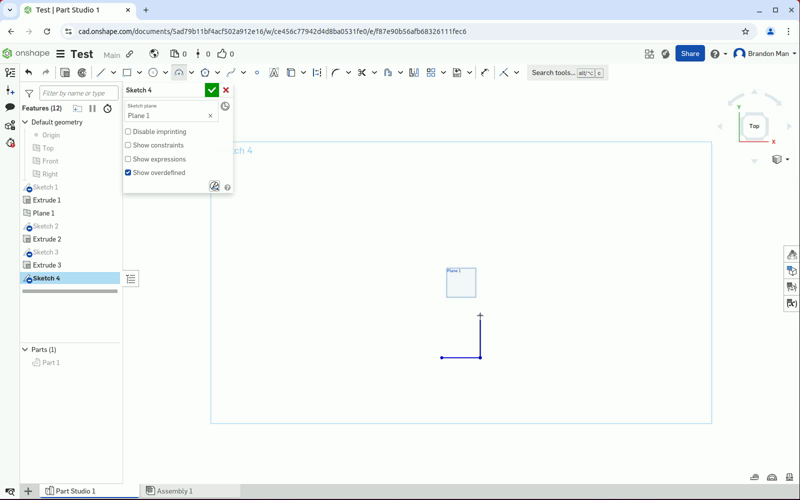
mouse_move(480, 315)
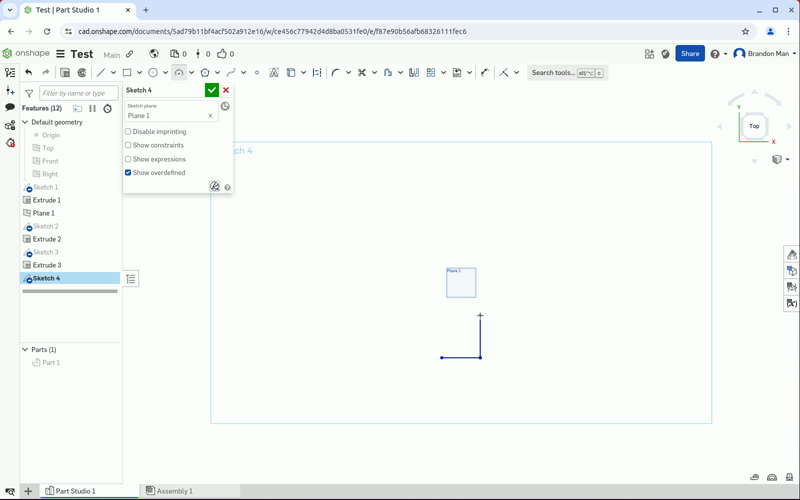
click(480, 315)
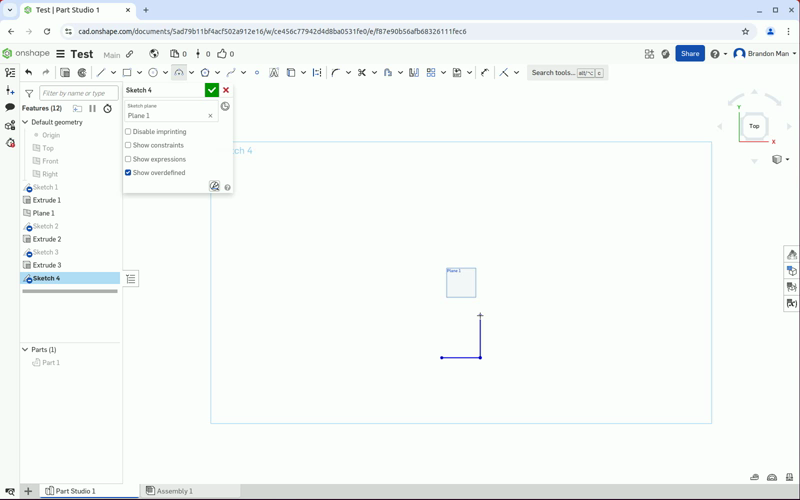
key_down(shift)
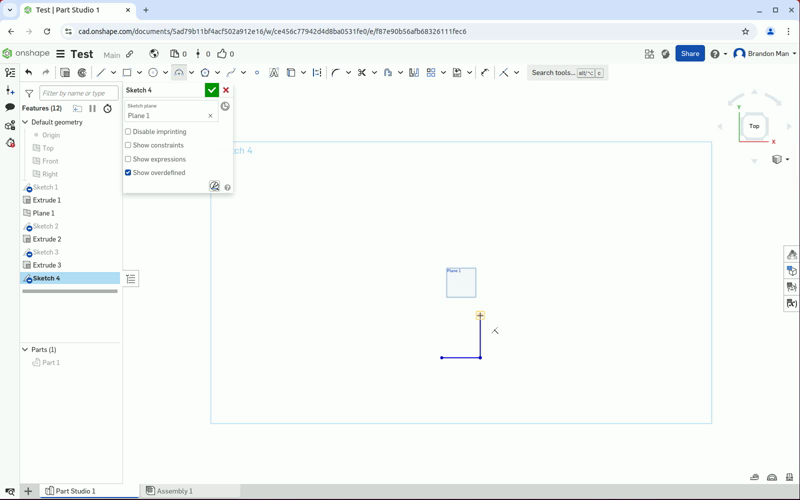
mouse_move(441, 315)
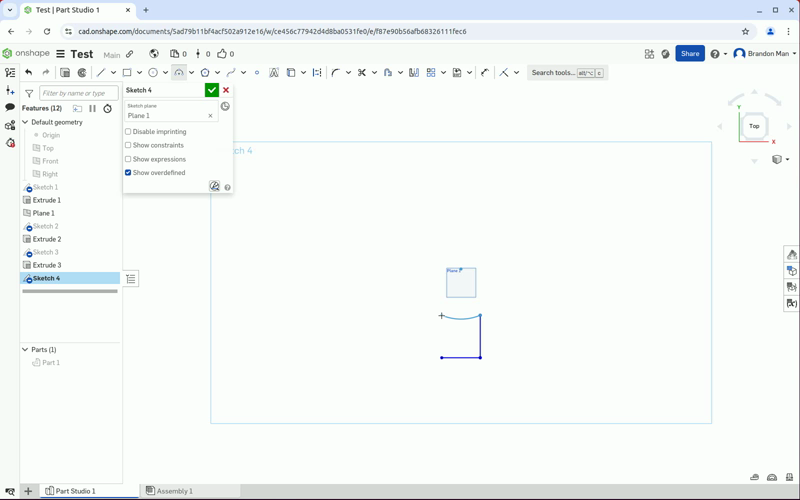
click(441, 315)
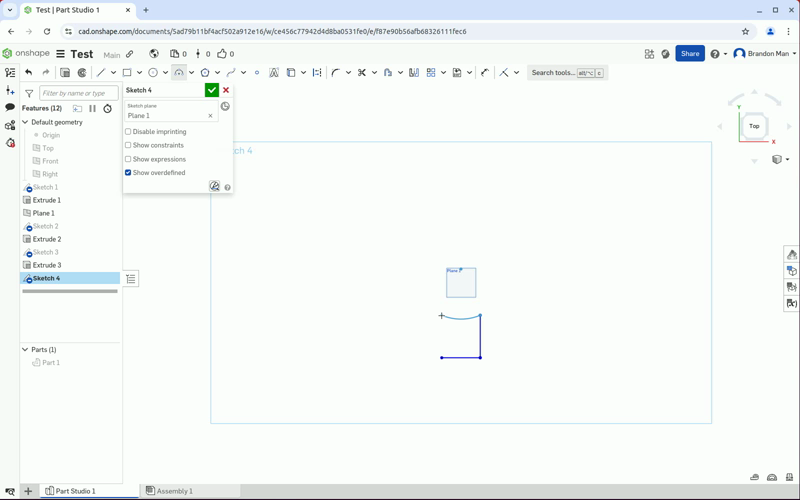
mouse_move(461, 320)
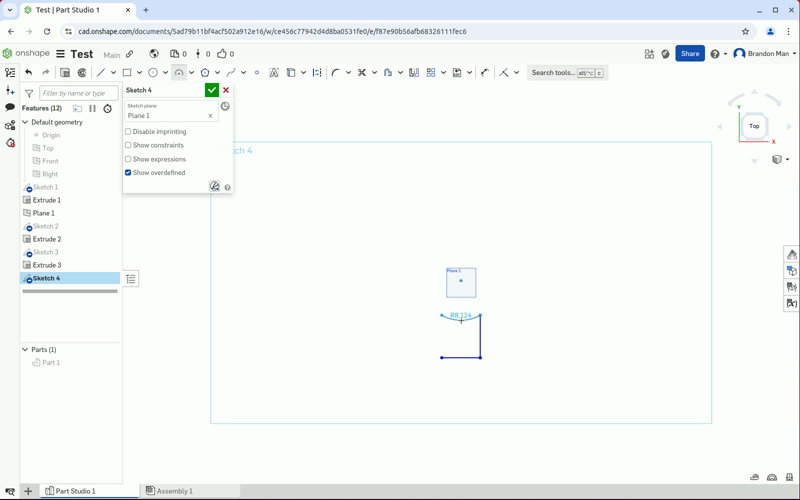
click(461, 320)
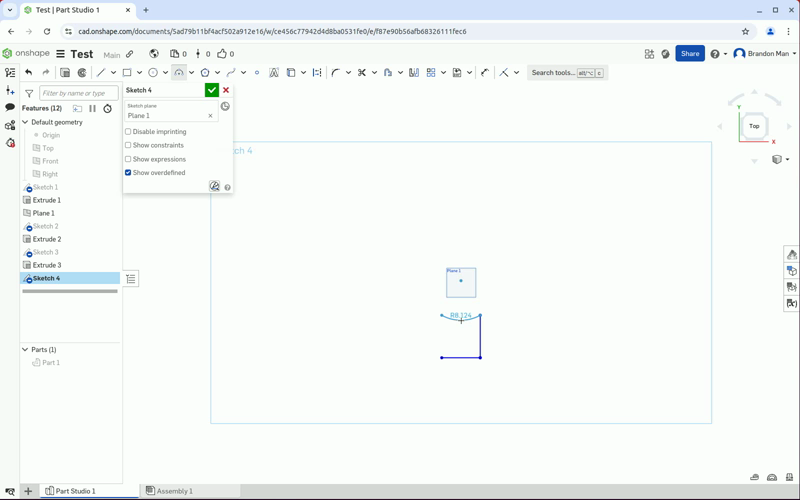
key_up(shift)
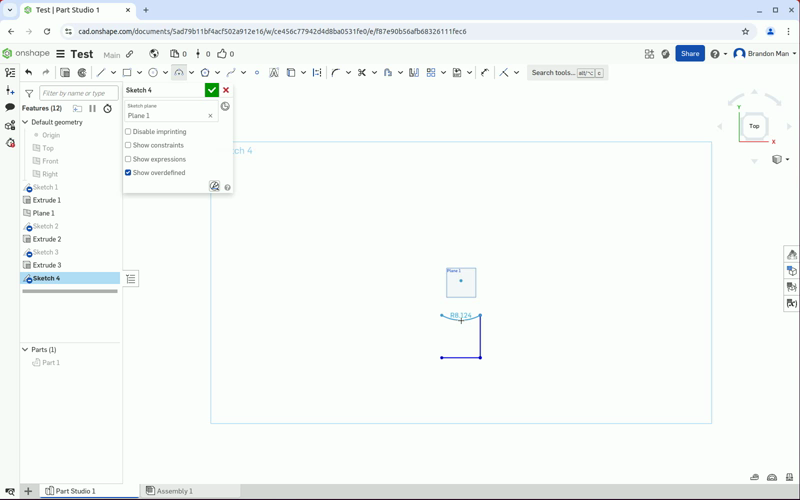
key(esc)
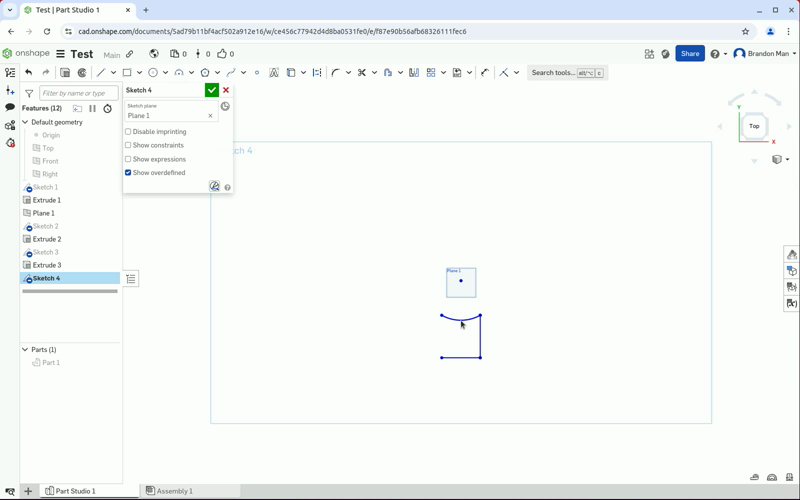
key(l)
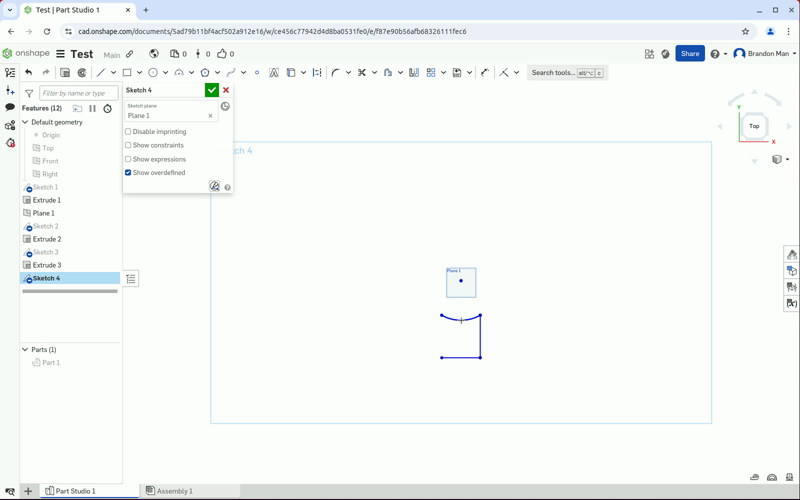
mouse_move(441, 315)
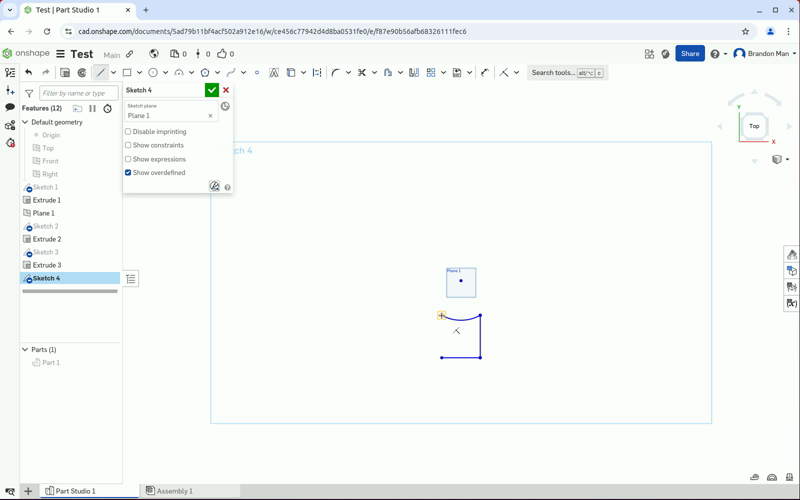
click(441, 315)
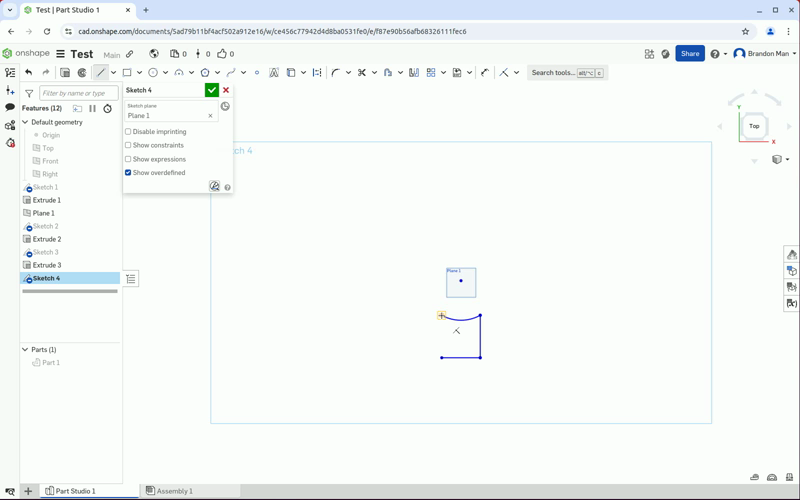
mouse_move(471, 315)
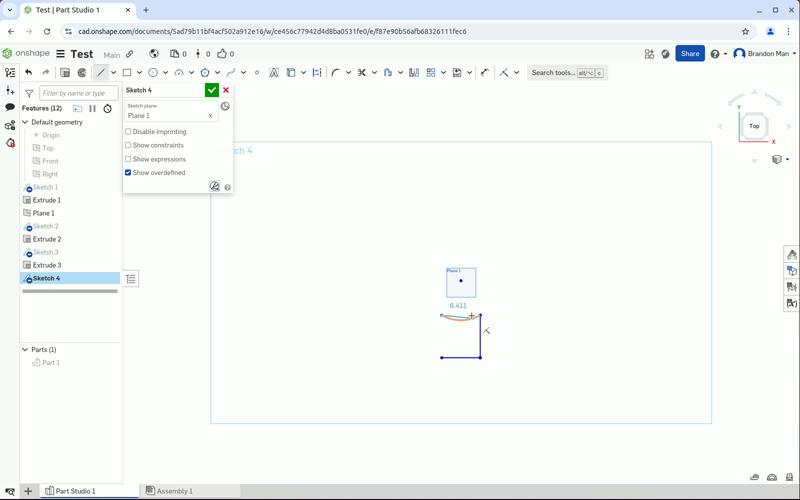
key_down(shift)
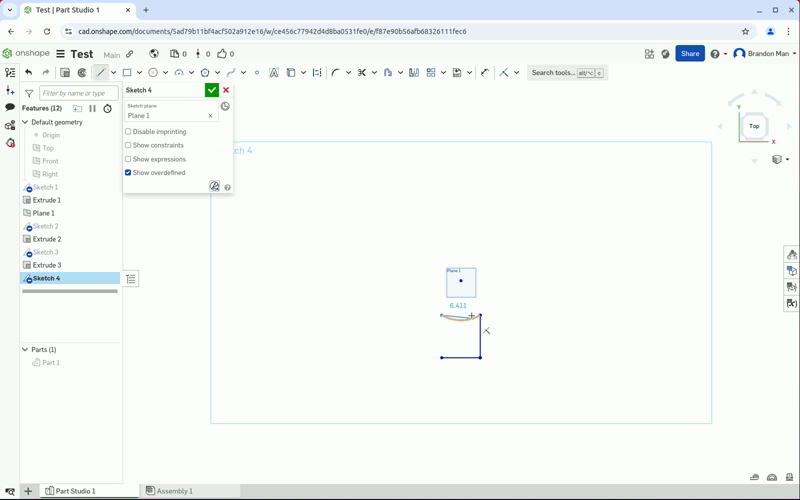
mouse_move(441, 357)
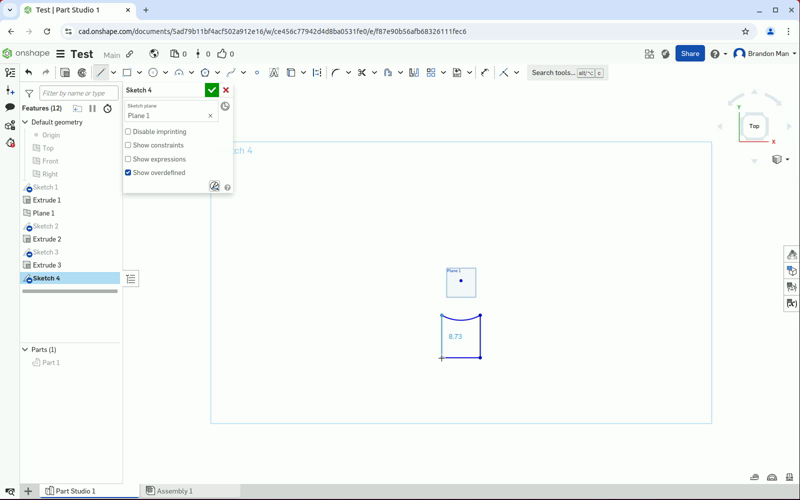
key_up(shift)
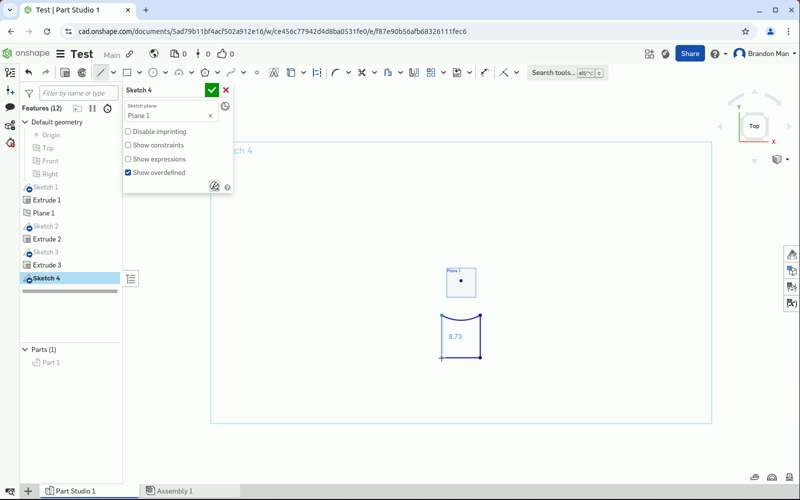
click(441, 357)
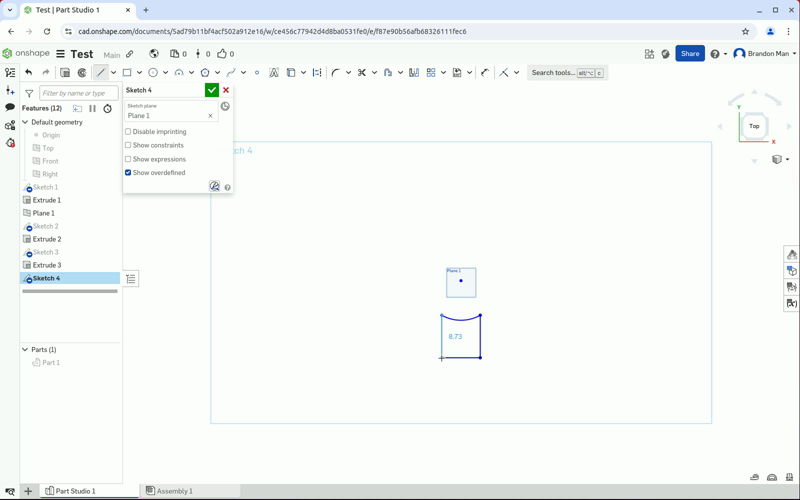
key(esc)
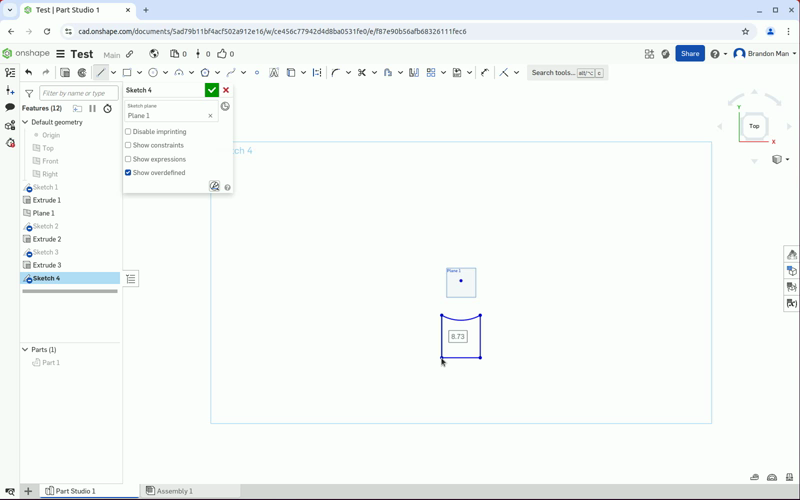
mouse_move(461, 348)
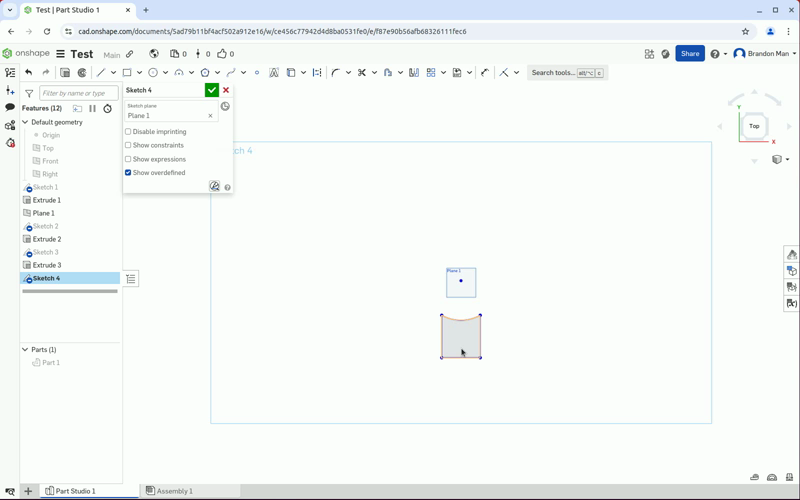
scroll(6)
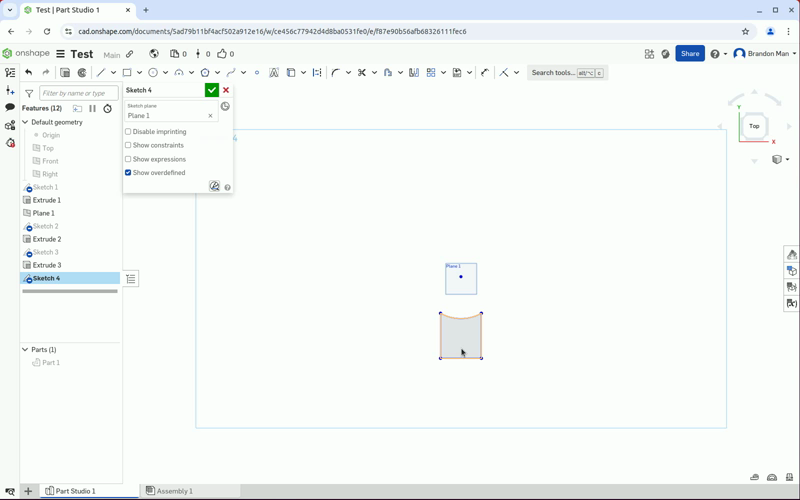
scroll(6)
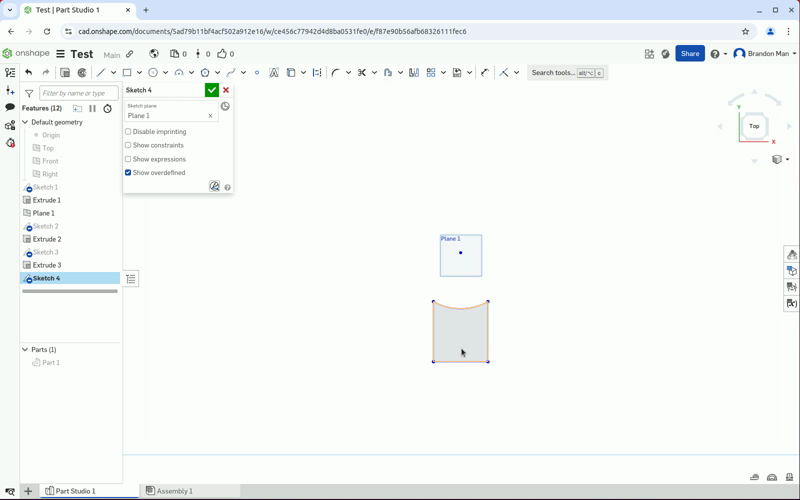
scroll(6)
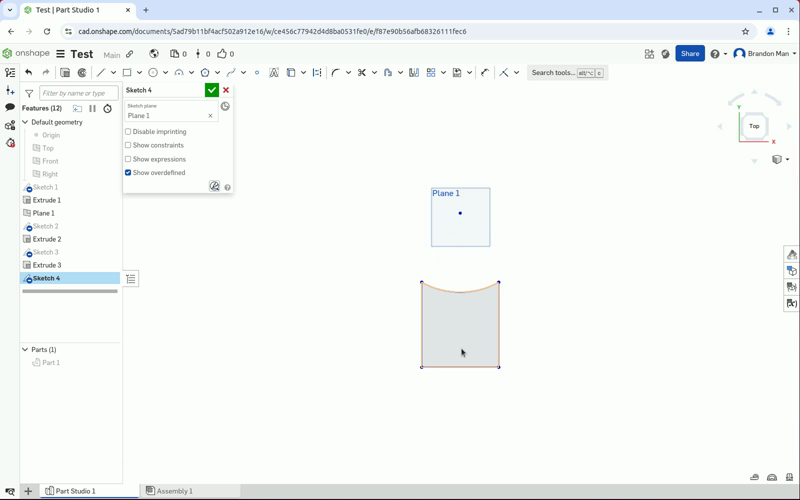
scroll(6)
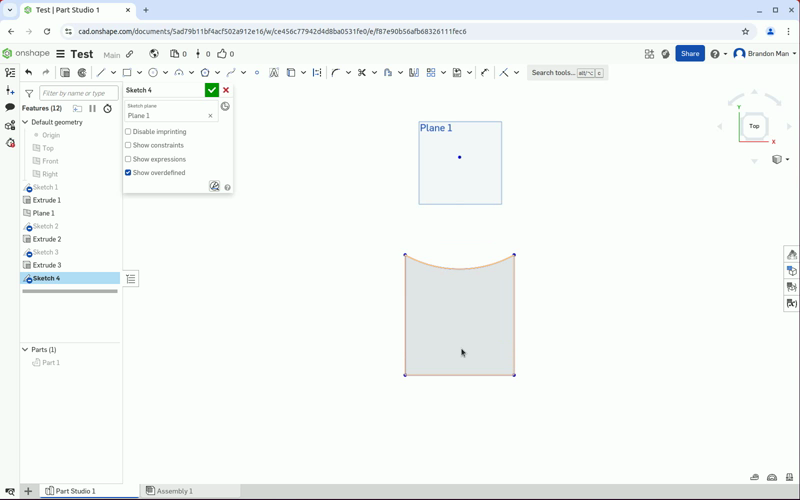
scroll(6)
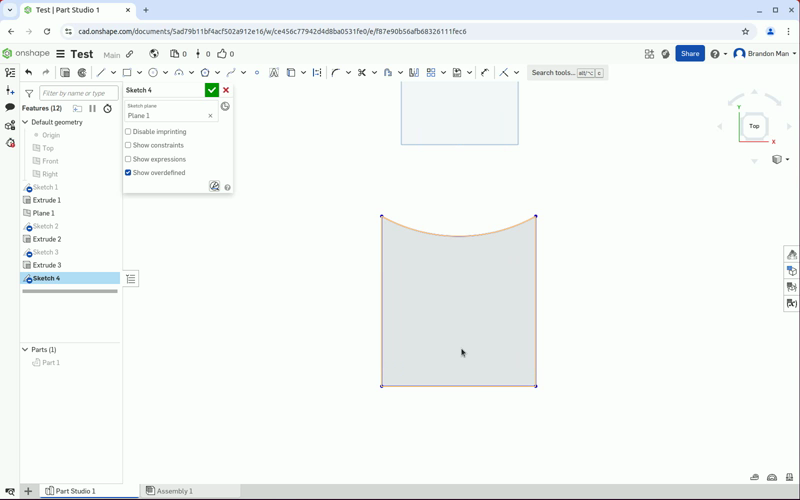
scroll(6)
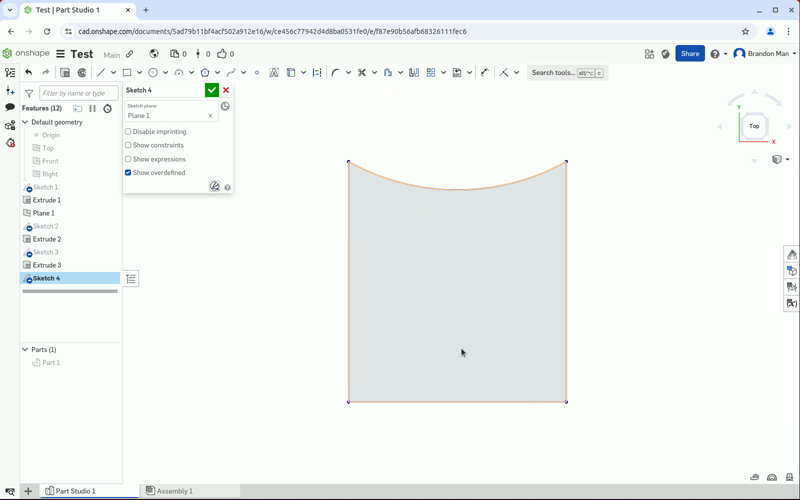
scroll(6)
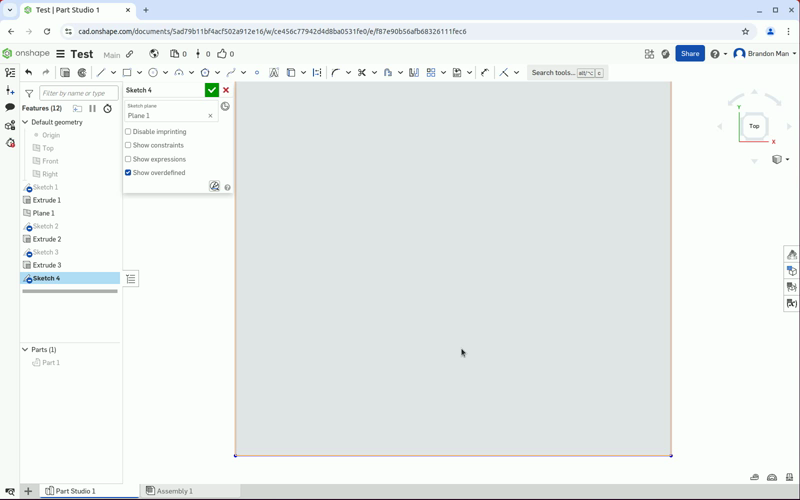
click(461, 348)
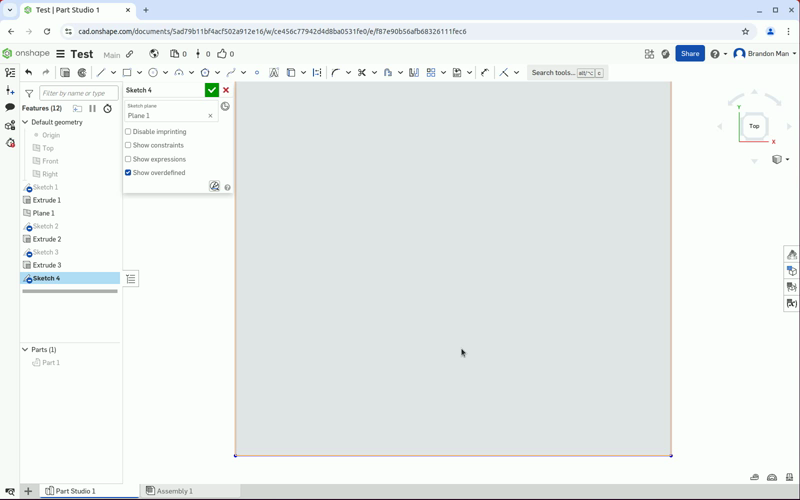
scroll(-6)
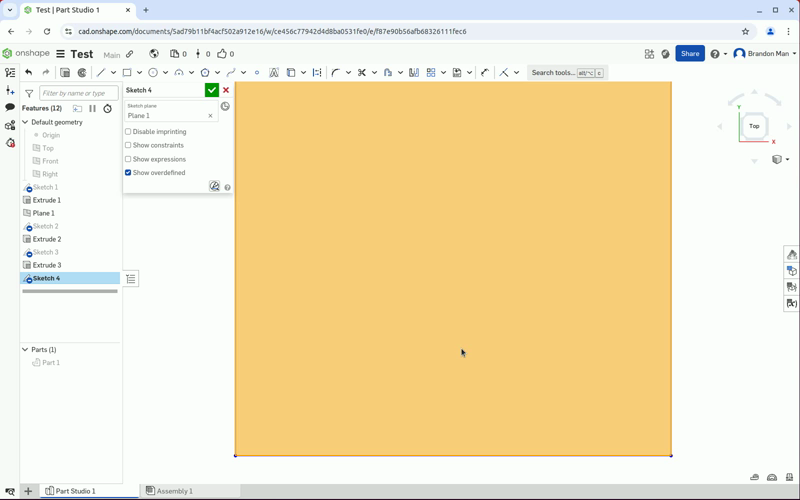
scroll(-6)
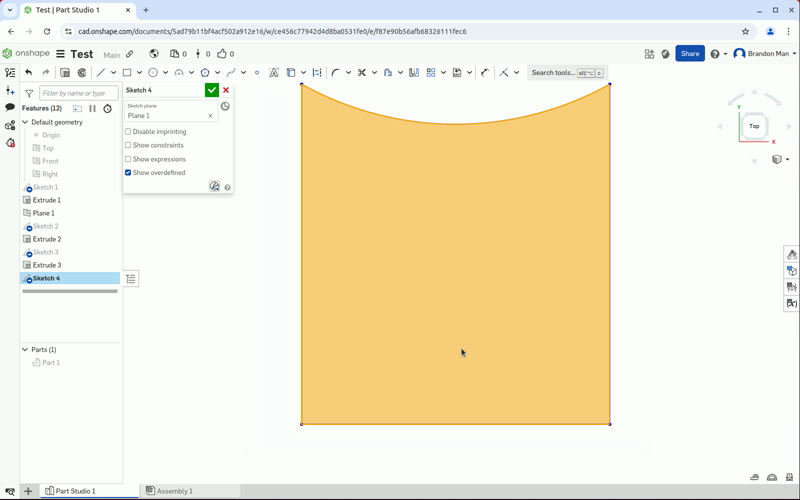
scroll(-6)
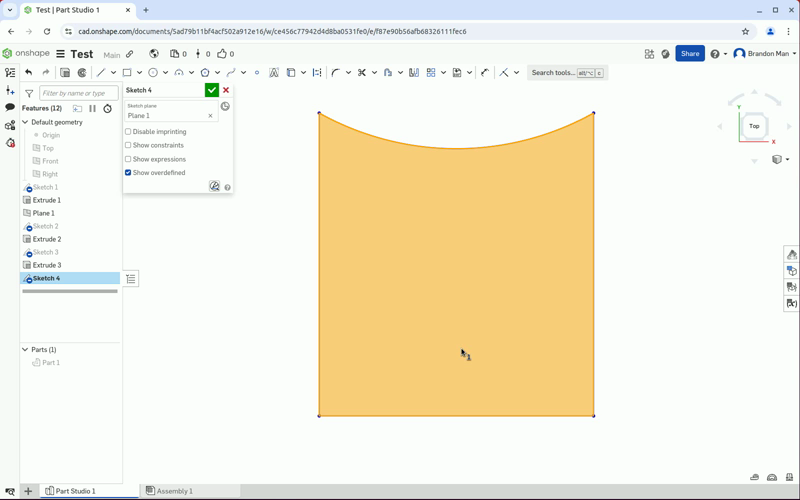
scroll(-6)
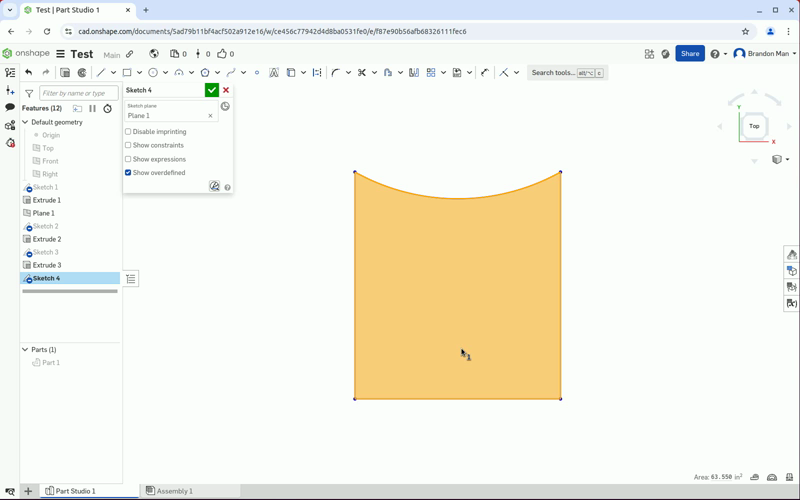
scroll(-6)
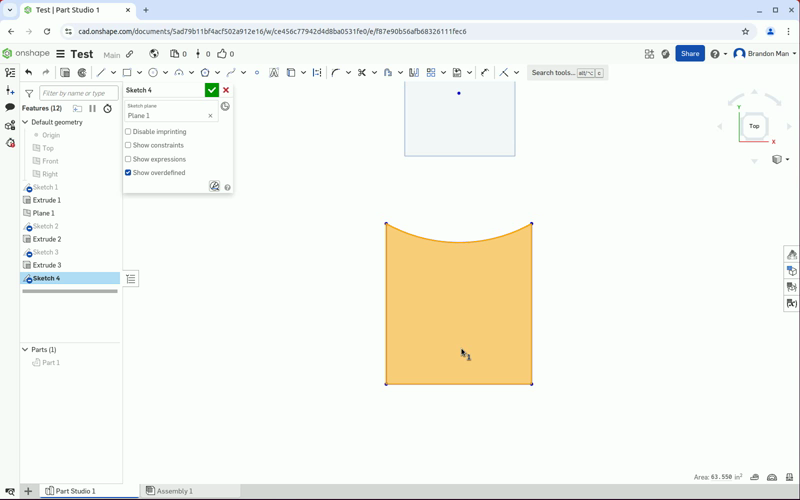
scroll(-6)
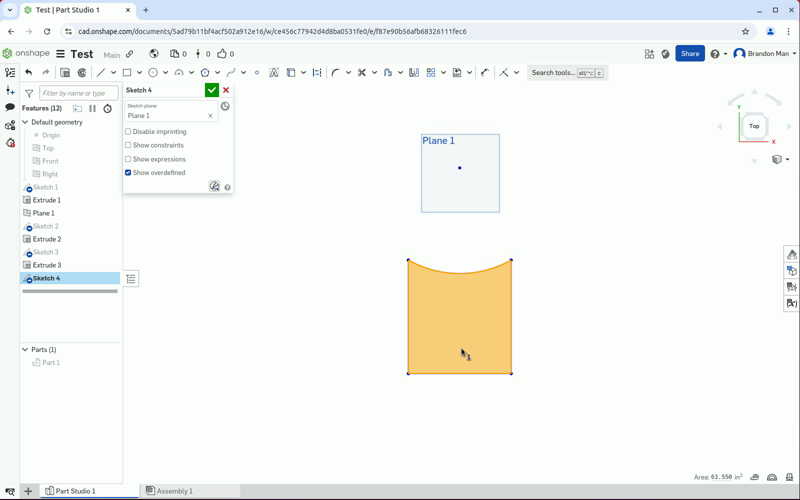
scroll(-6)
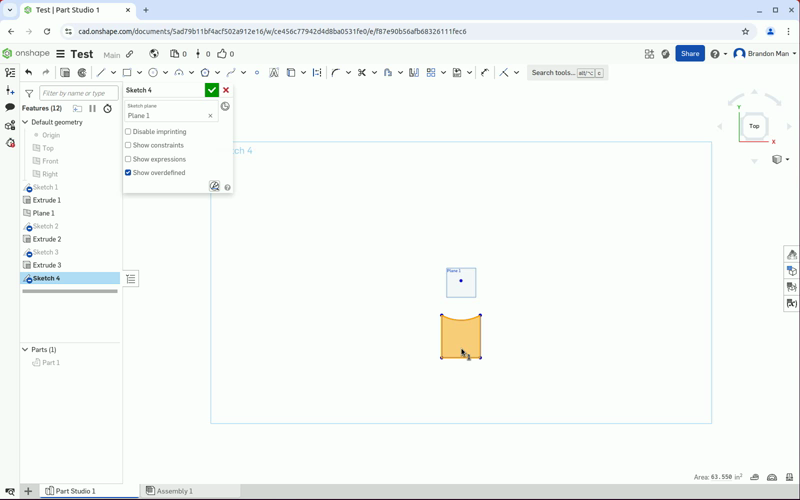
mouse_move(73, 352)
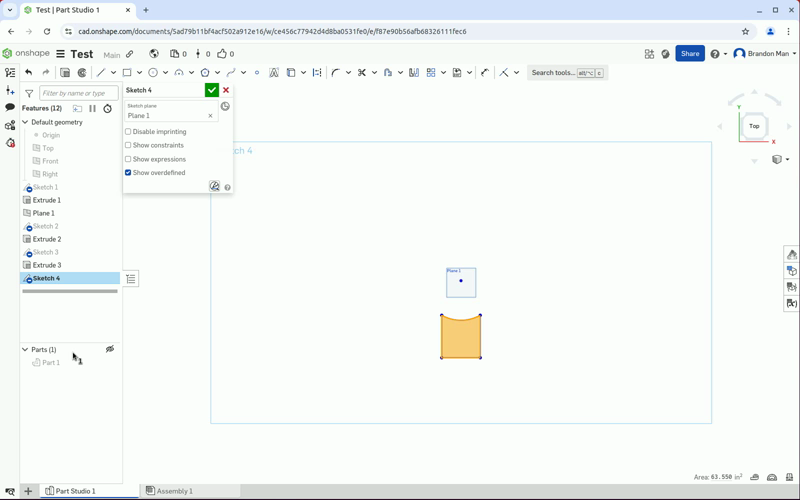
key(shift+y)
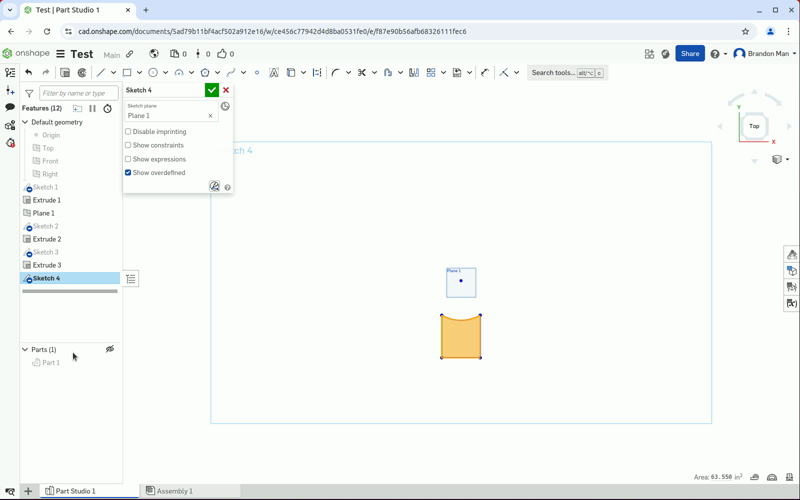
key(shift+e)
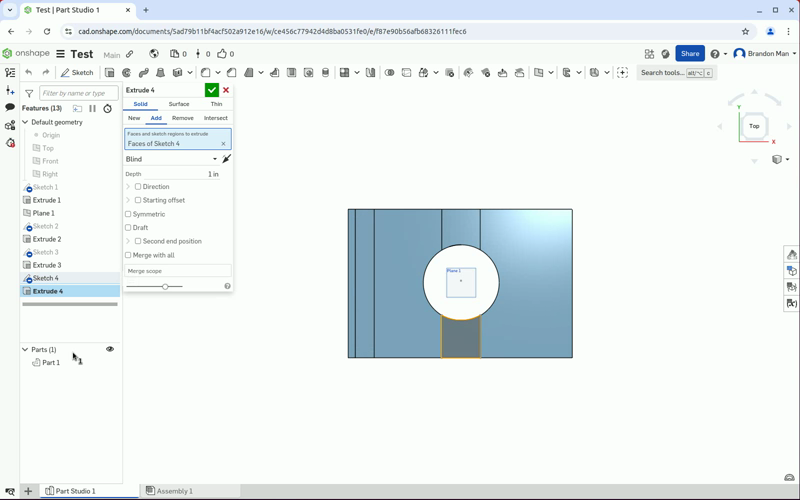
mouse_move(143, 106)
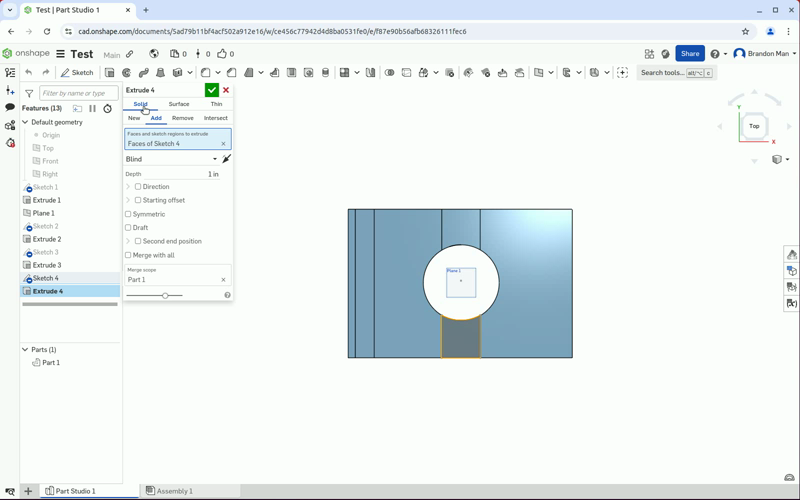
click(143, 106)
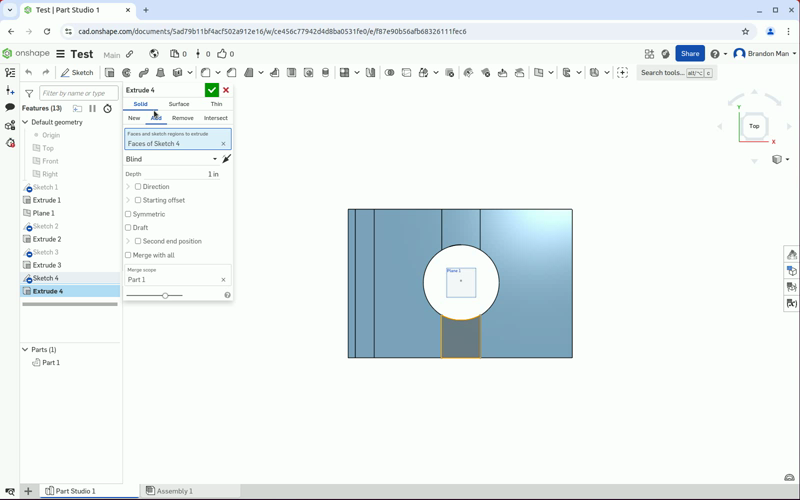
mouse_move(186, 120)
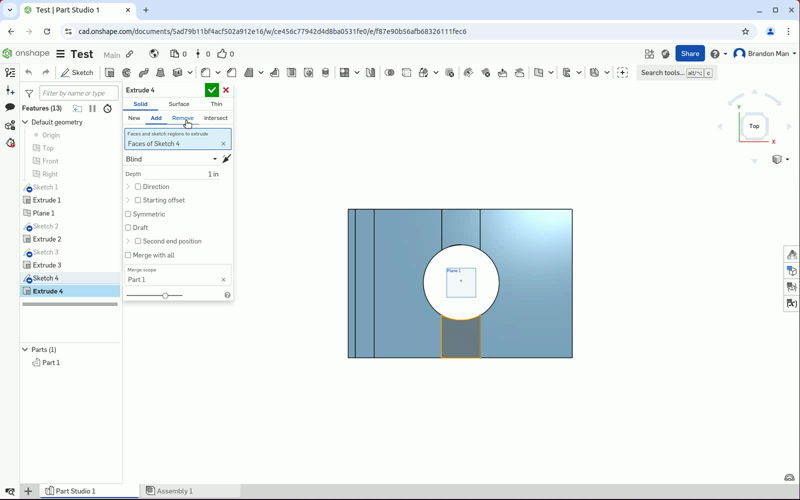
click(186, 120)
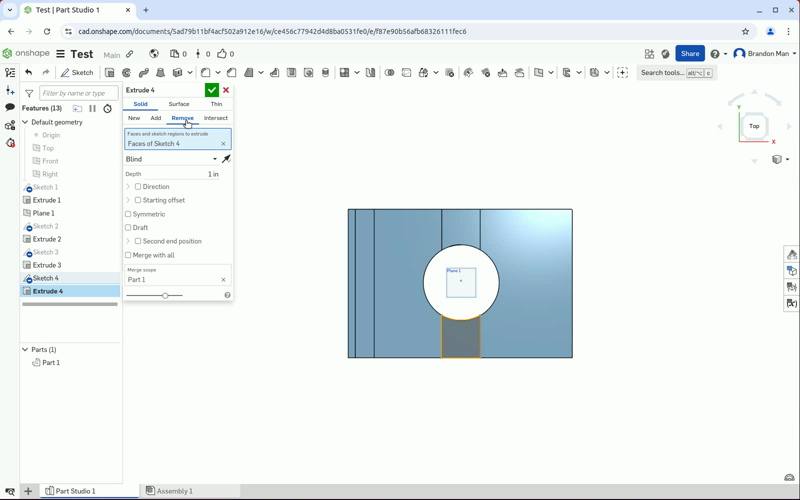
key(tab, 4)
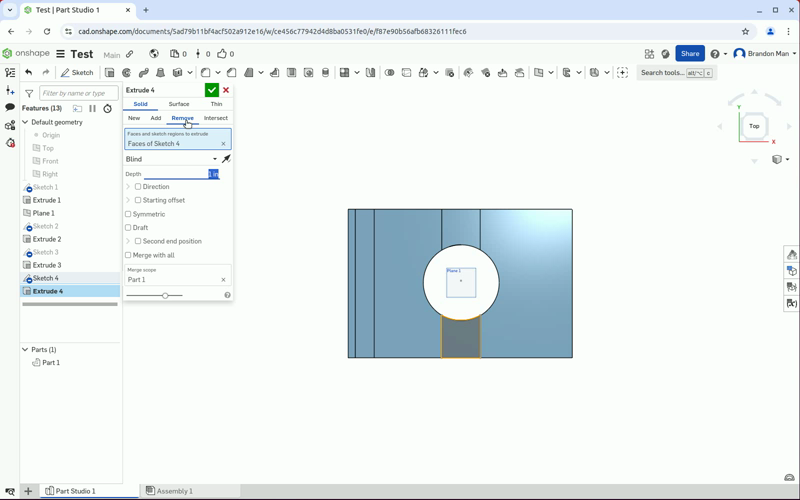
text(1.444)
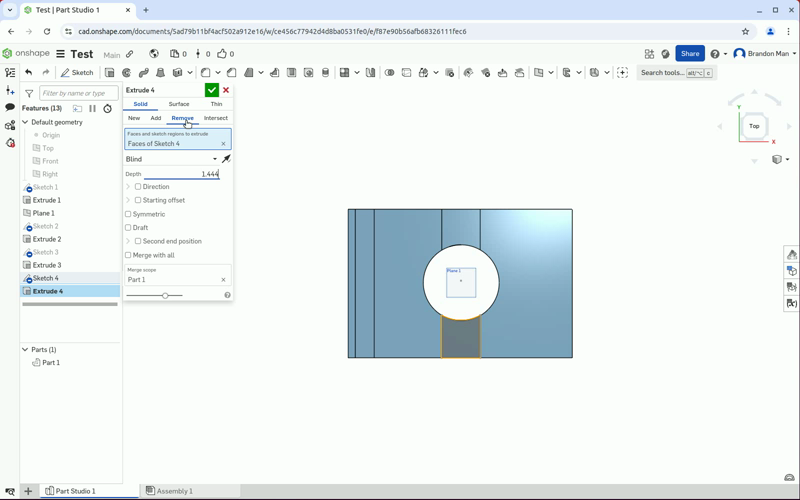
key(tab, 6)
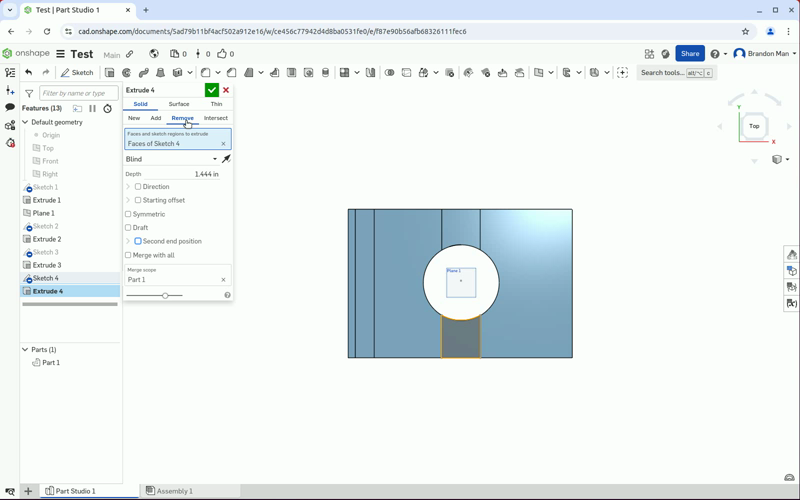
key(space)
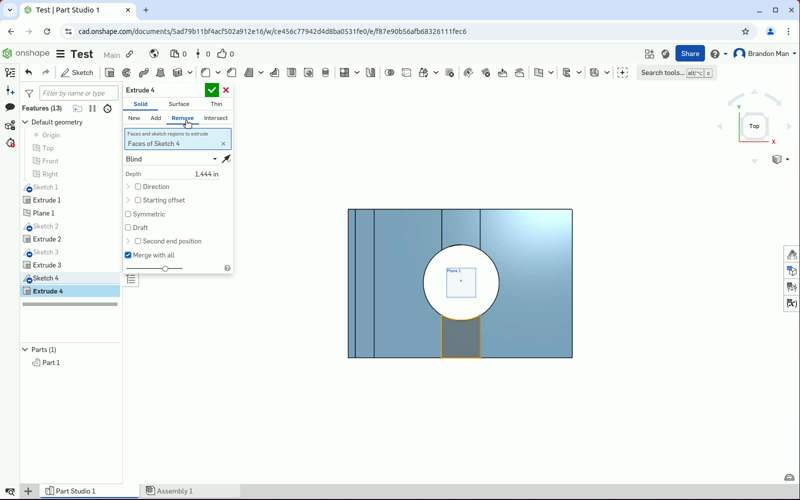
key(enter)
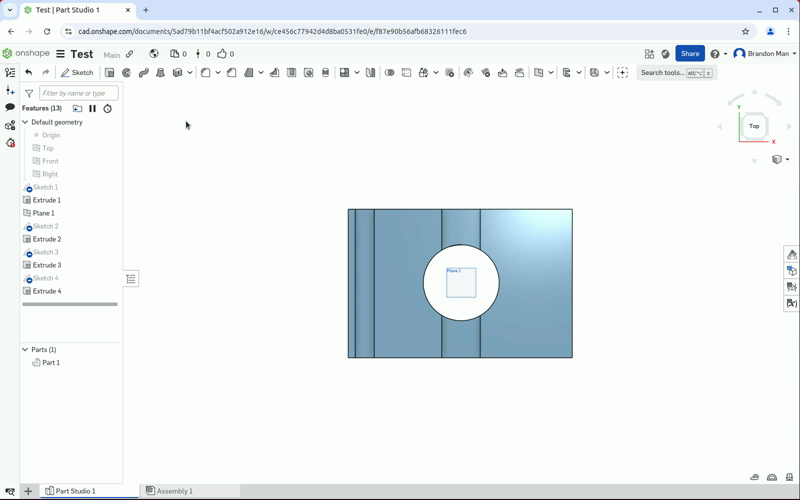
key(shift+h)
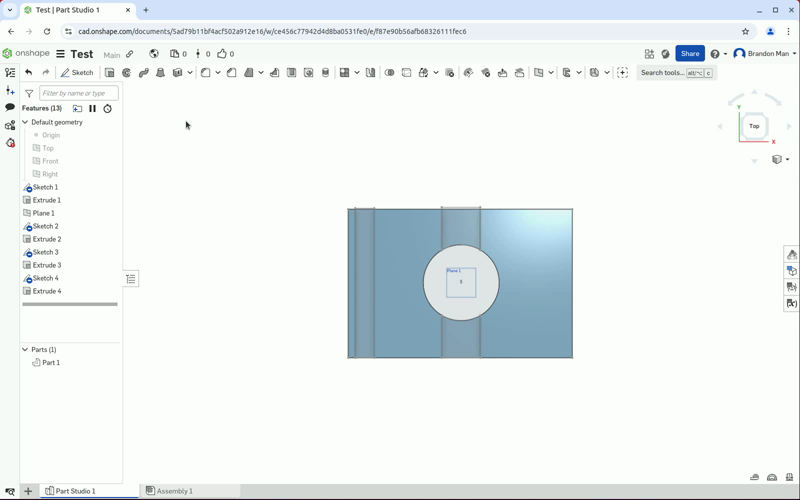
key(shift+h)
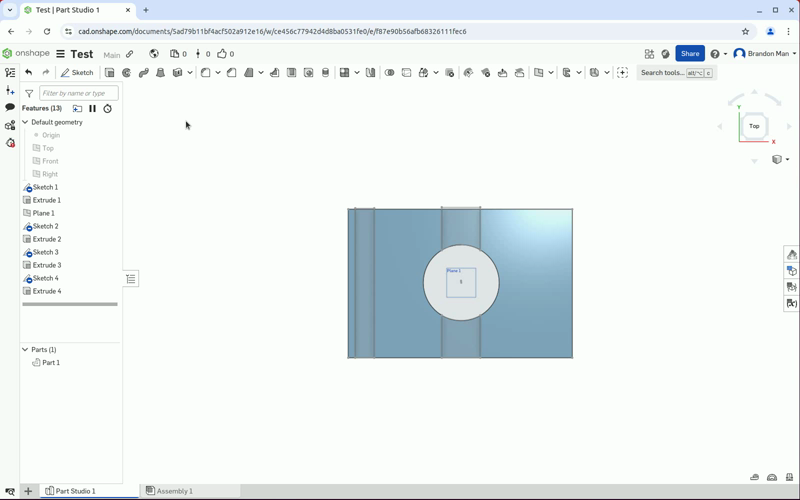
key(shift+7)
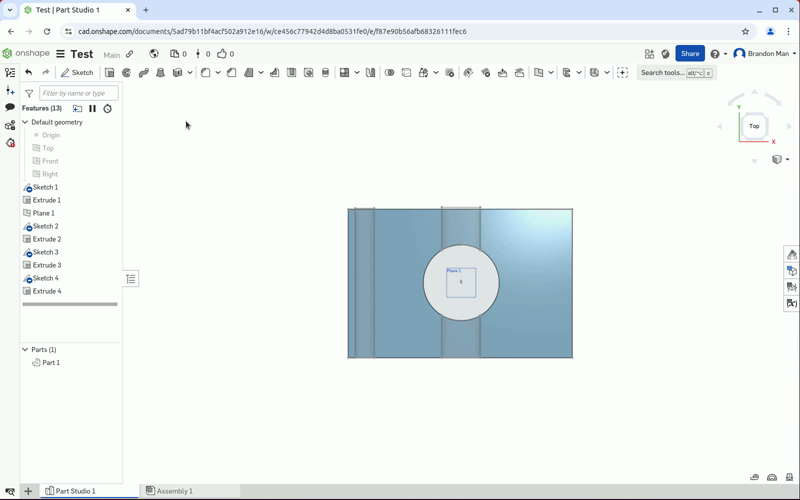
key(up, 3)
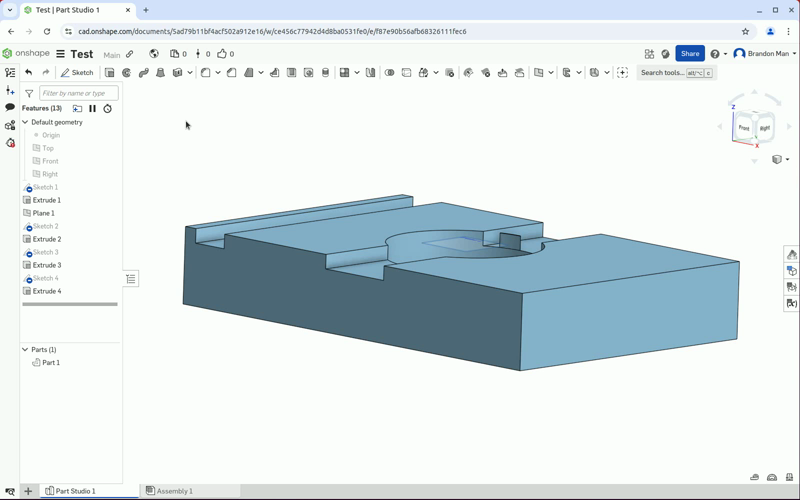
key(left, 3)
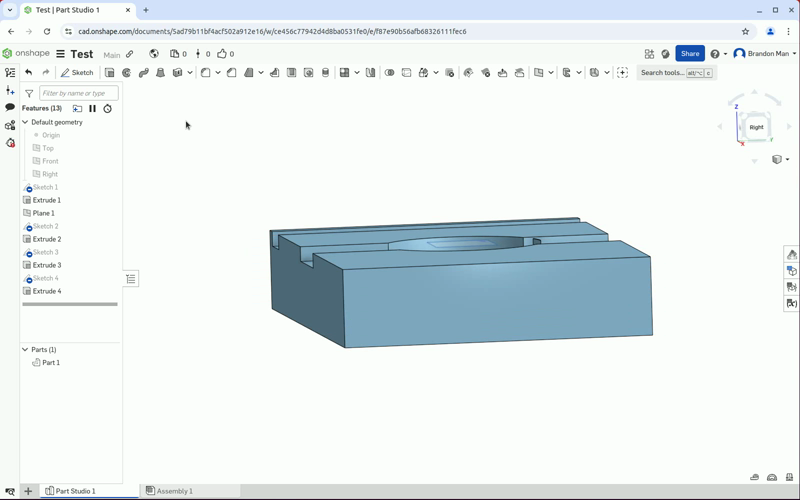
key(right, 3)
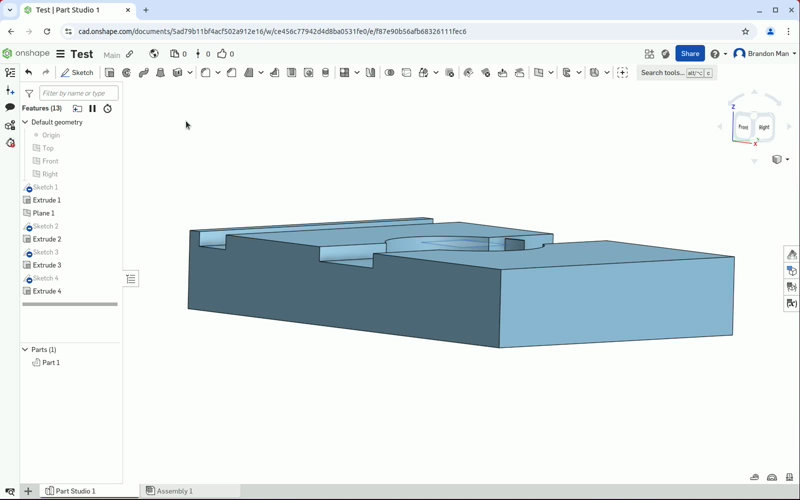
key(down, 3)
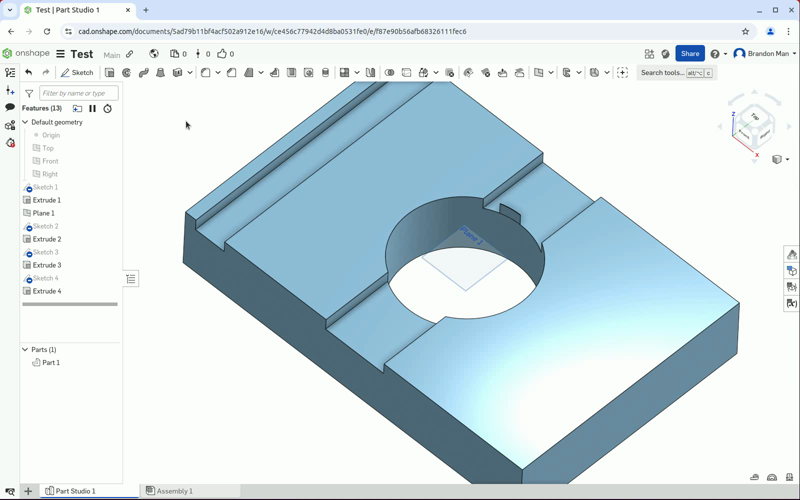
mouse_move(73, 189)
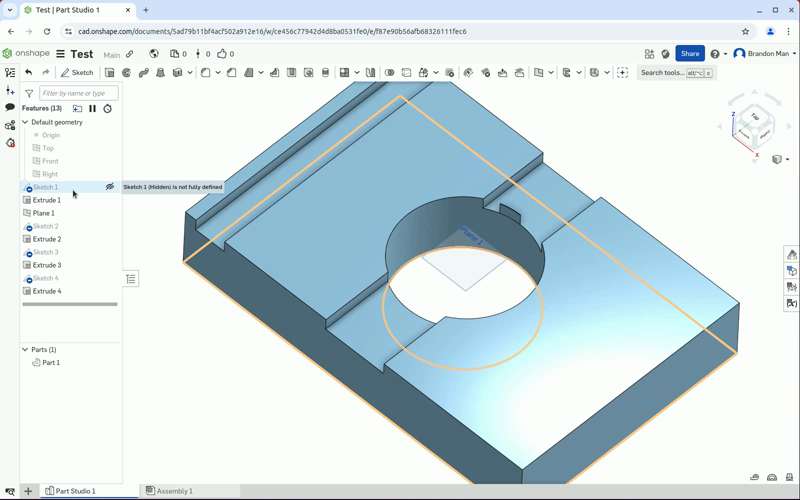
click(73, 189)